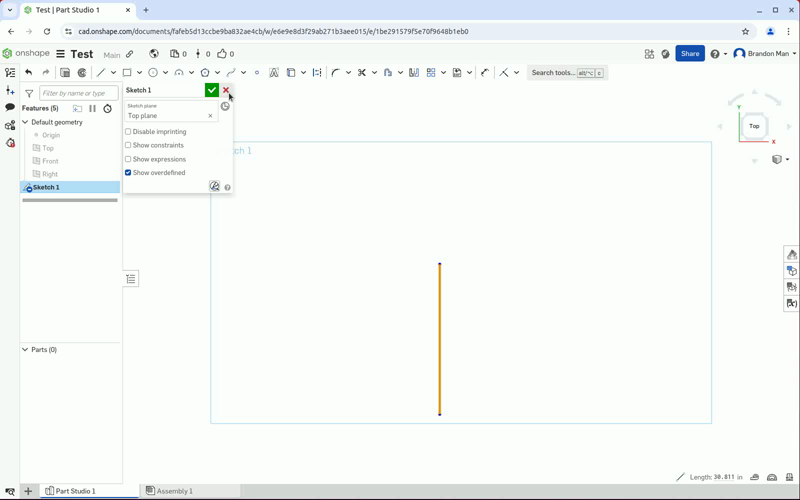
key(shift+h)
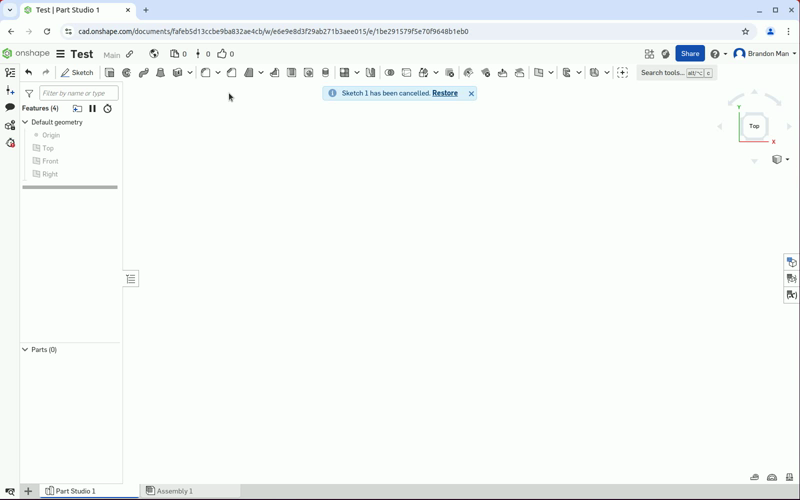
mouse_move(73, 352)
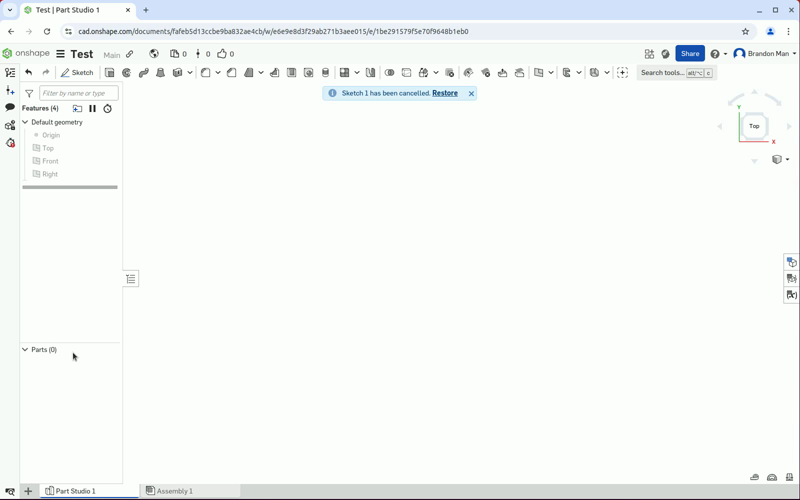
key(y)
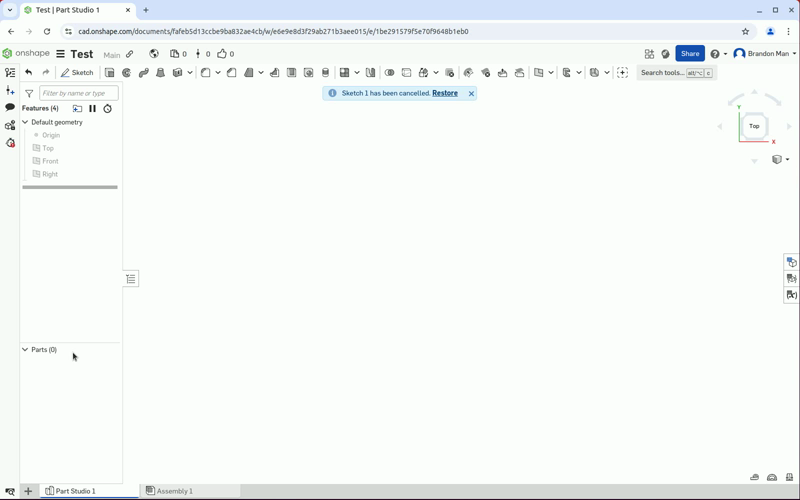
key(shift+p)
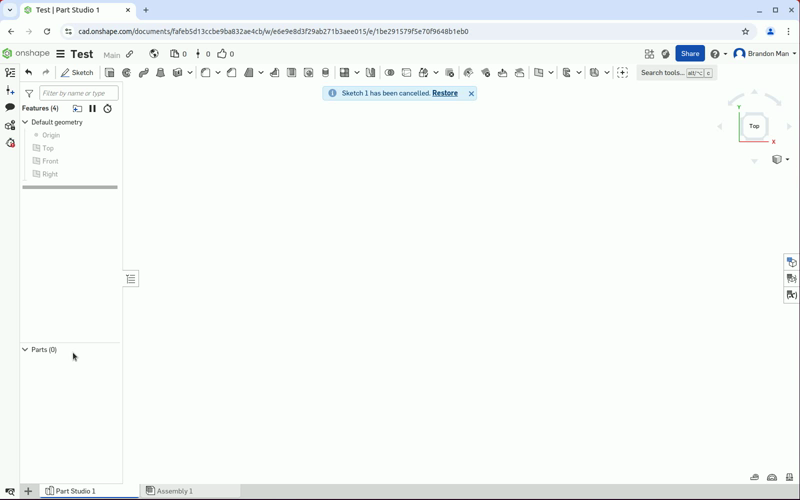
key(space)
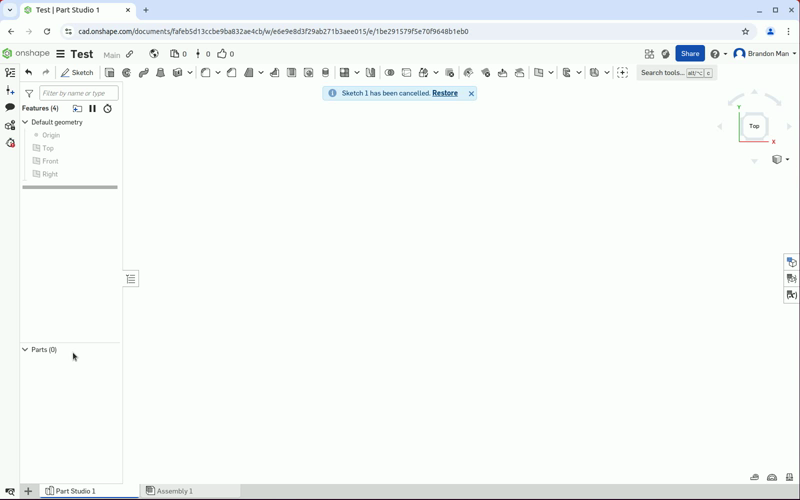
key_down(shift)
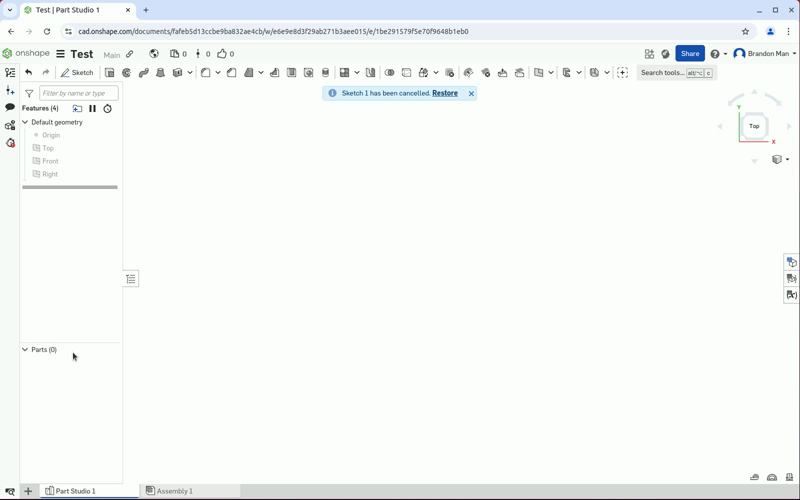
key(up)
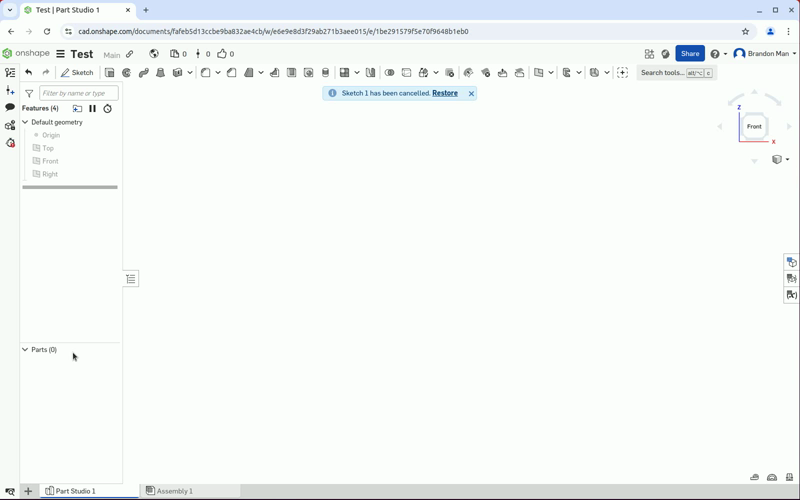
key_up(shift)
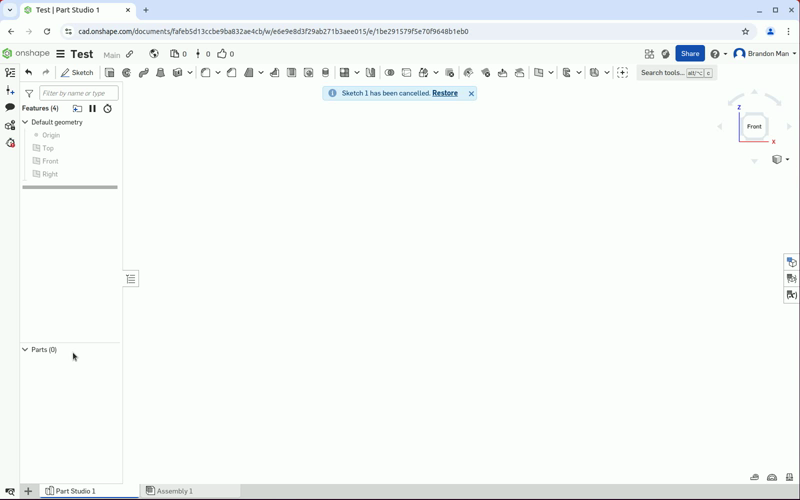
mouse_move(73, 352)
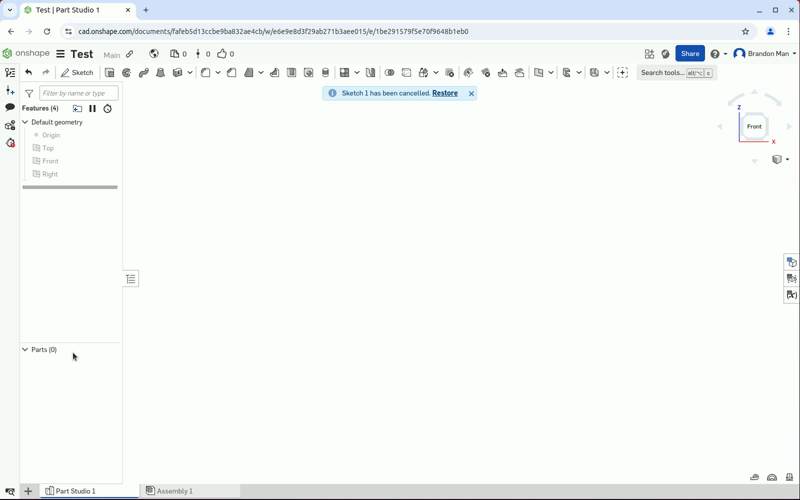
key(shift+y)
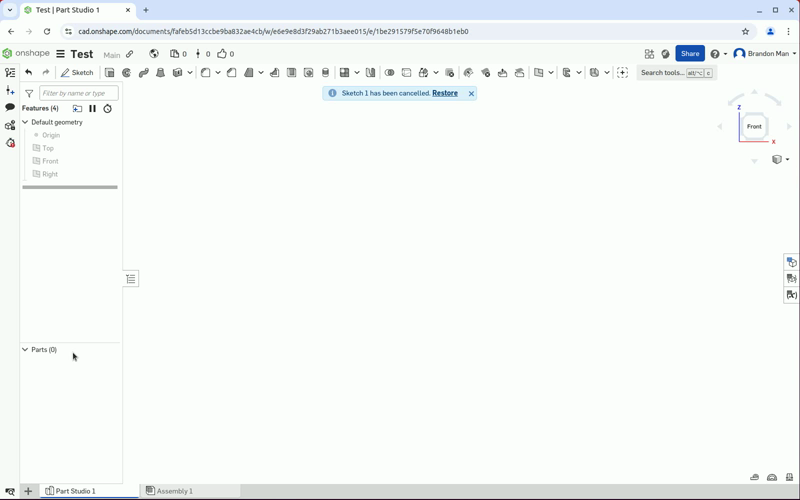
key(shift+s)
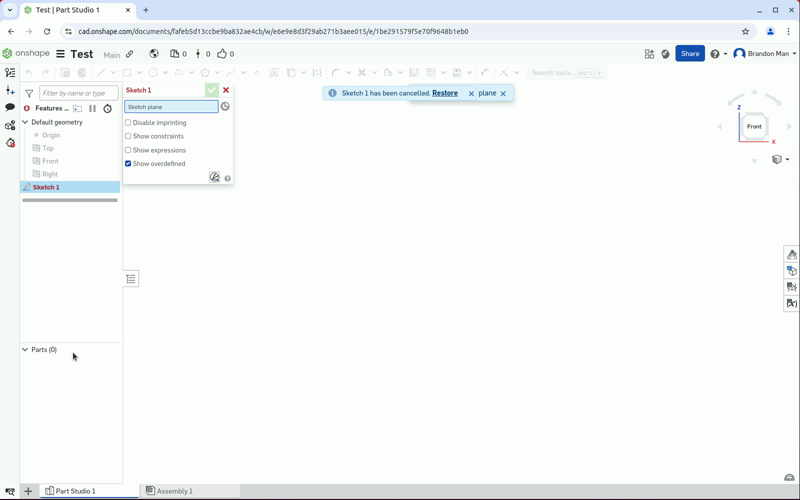
mouse_move(73, 163)
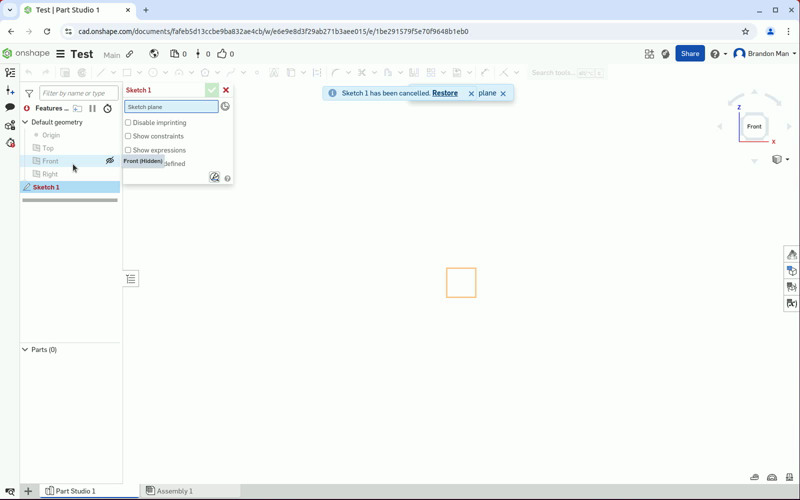
click(73, 163)
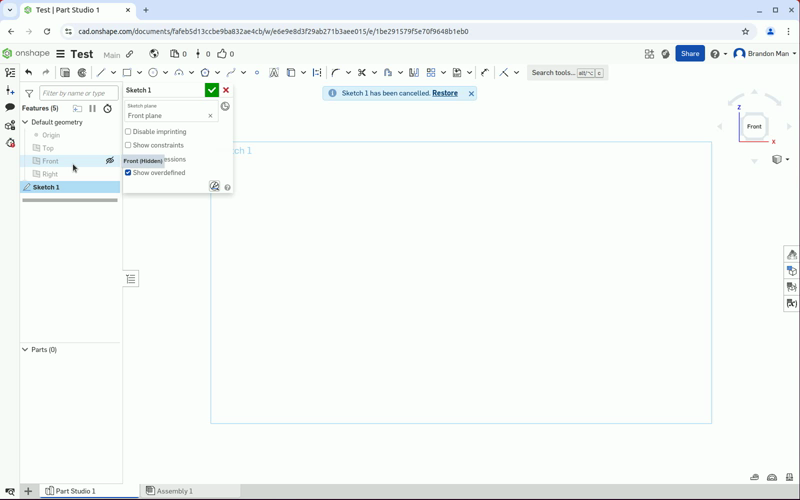
mouse_move(73, 352)
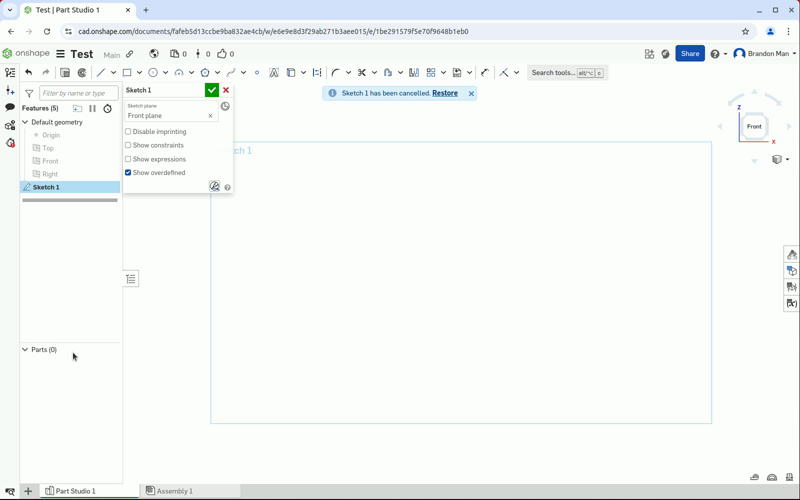
key(y)
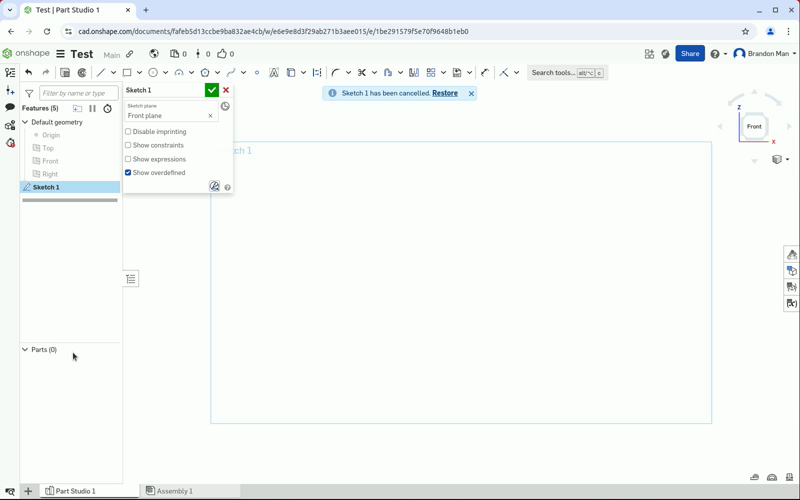
key(l)
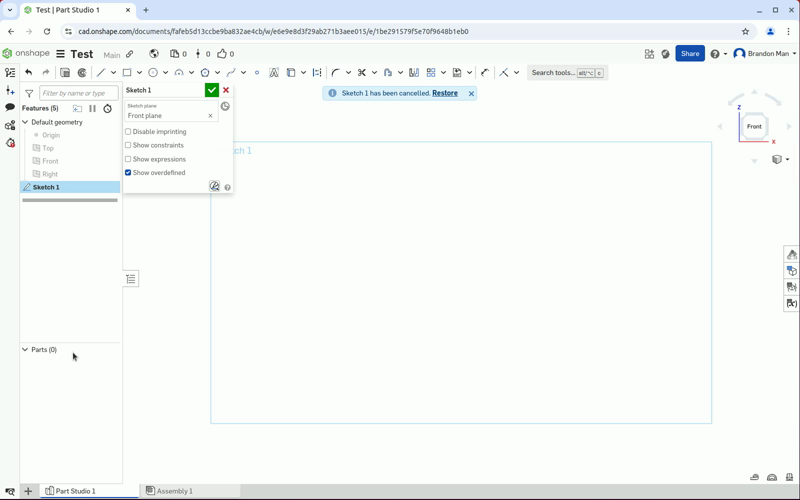
key_down(shift)
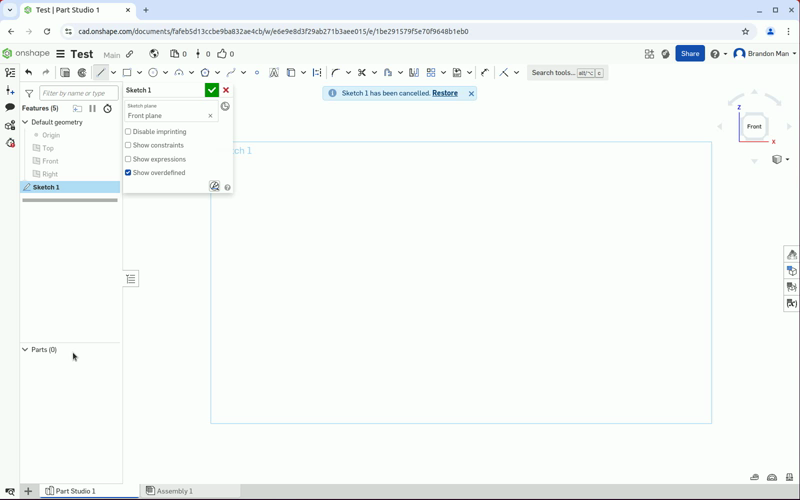
mouse_move(349, 346)
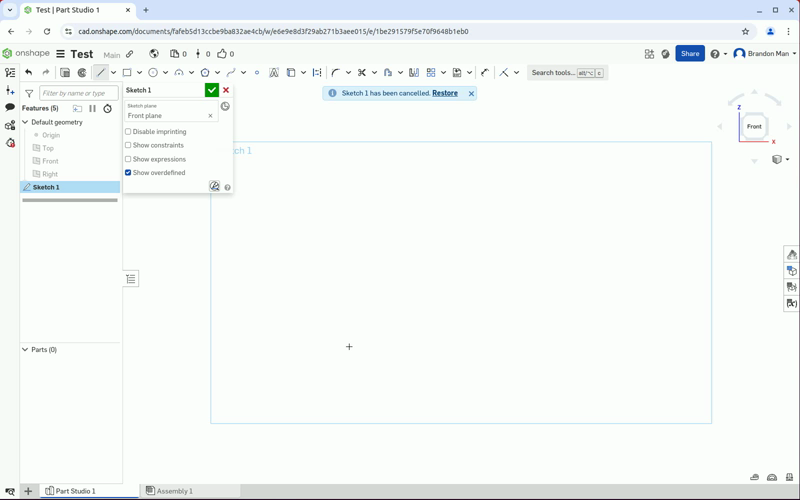
click(349, 346)
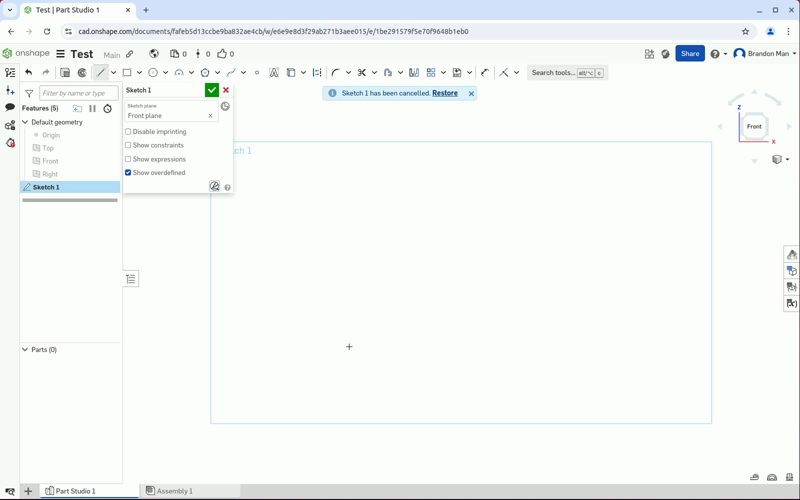
key_up(shift)
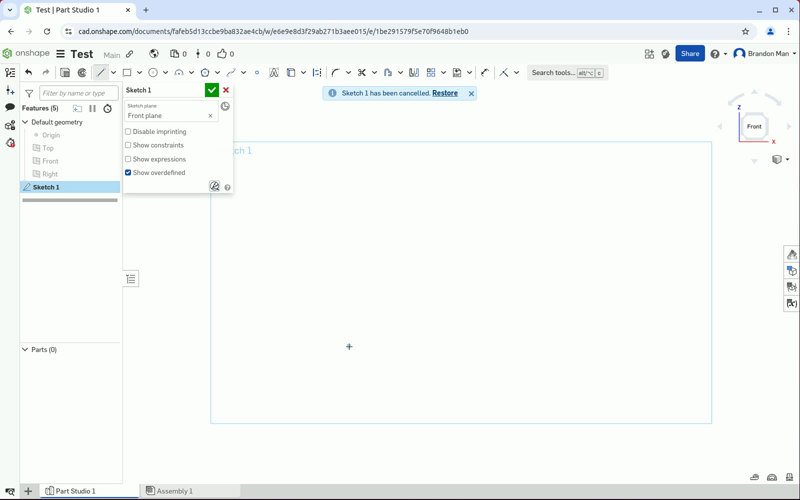
key_down(shift)
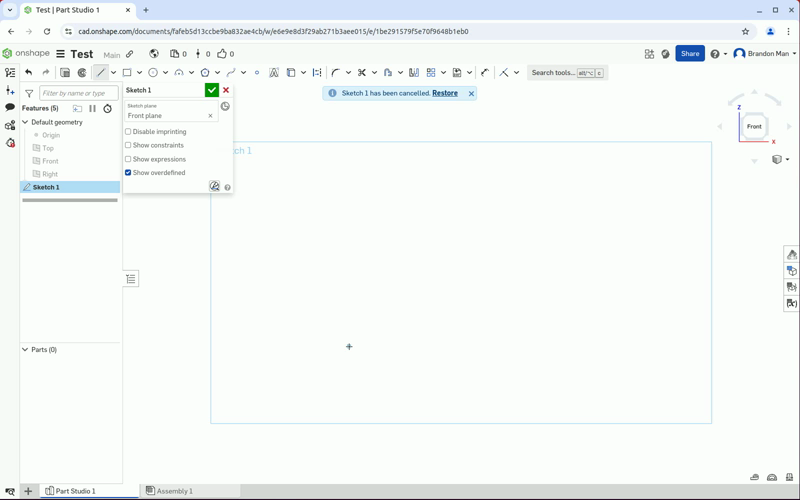
mouse_move(426, 346)
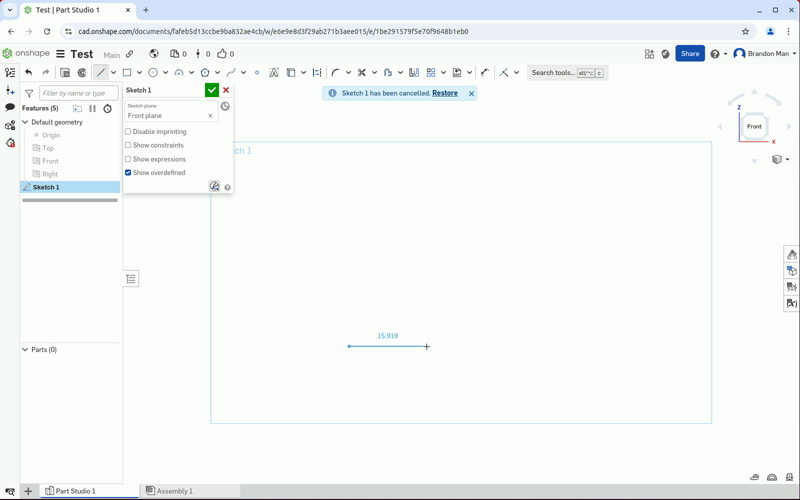
click(426, 346)
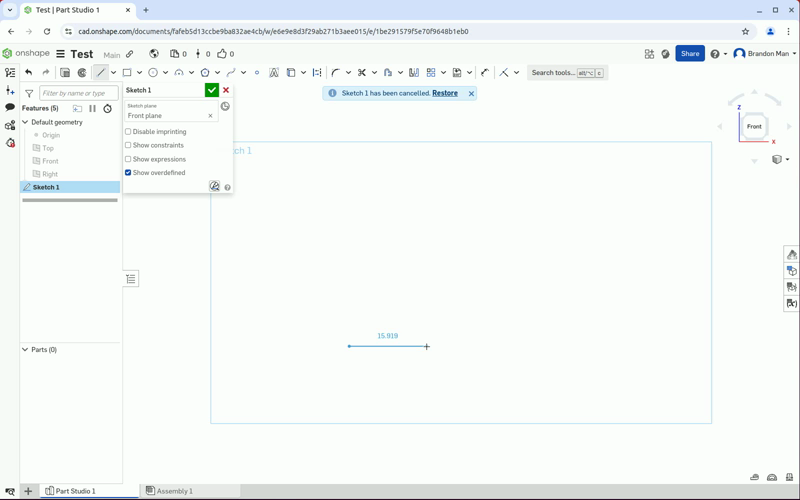
key_up(shift)
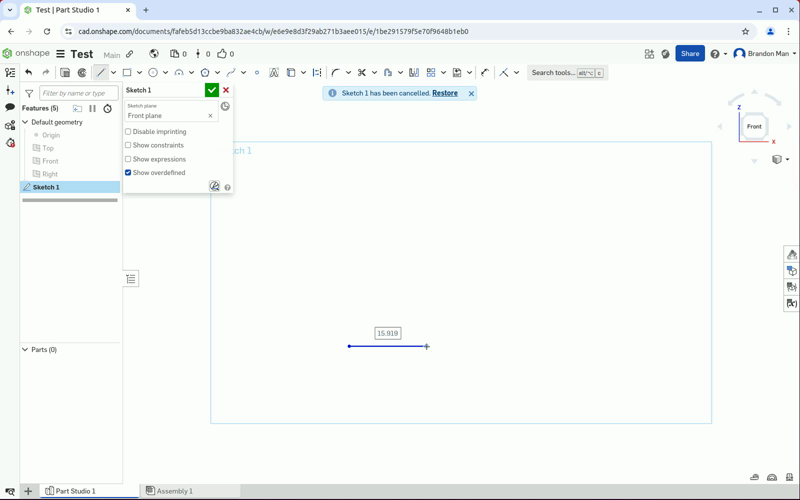
key_down(shift)
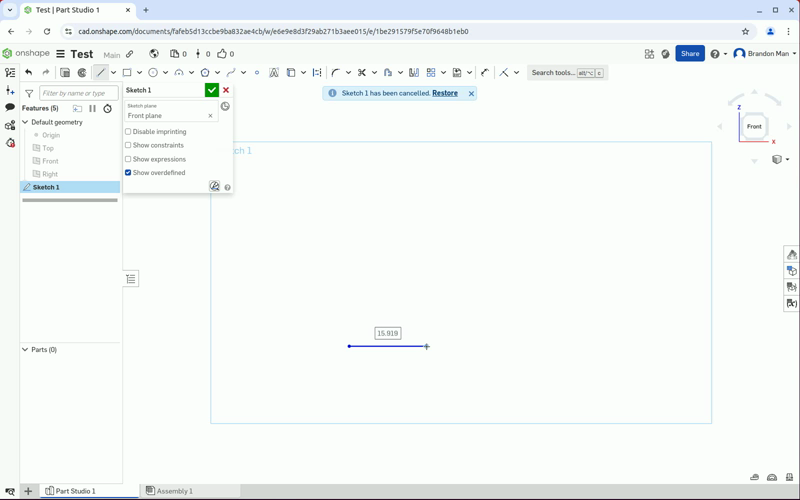
mouse_move(403, 239)
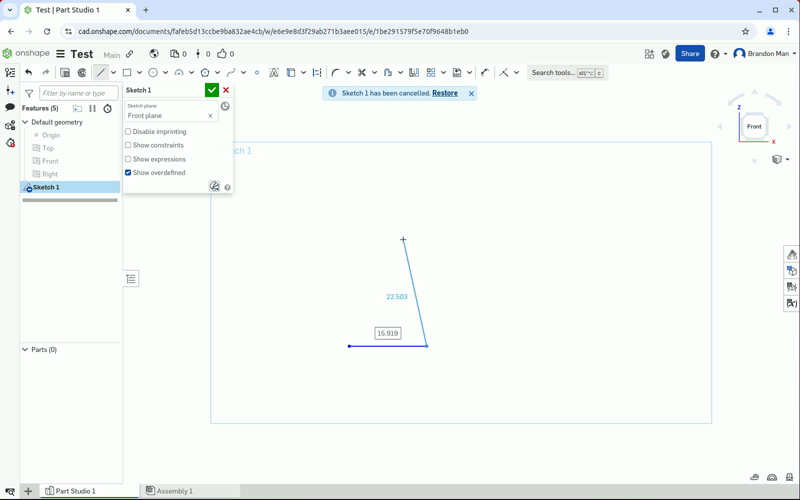
click(403, 239)
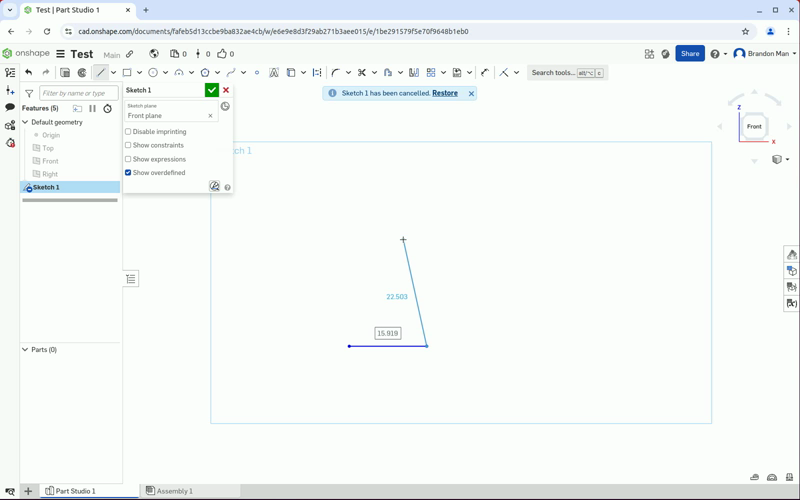
key_up(shift)
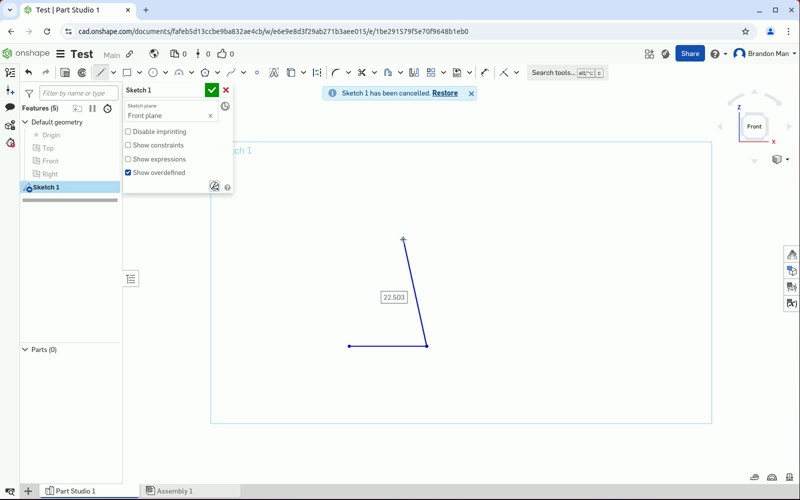
key_down(shift)
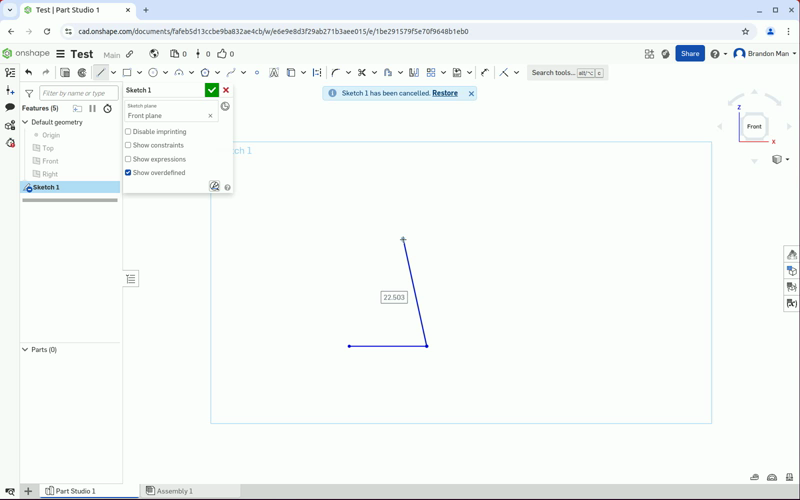
mouse_move(433, 239)
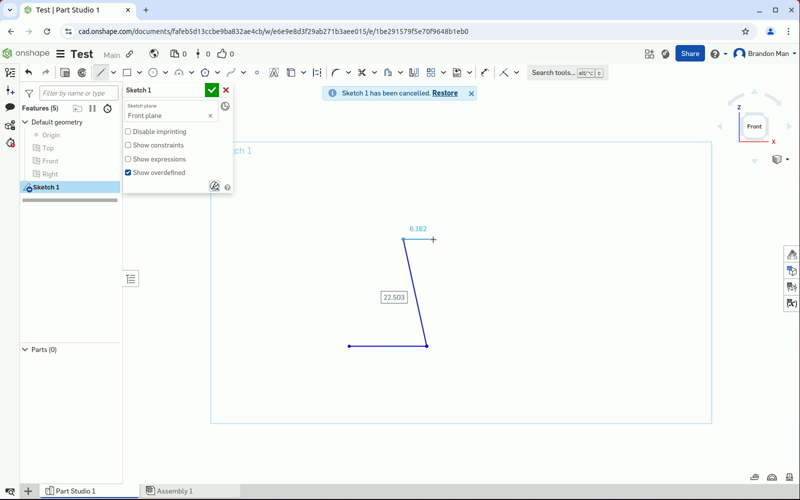
mouse_move(349, 239)
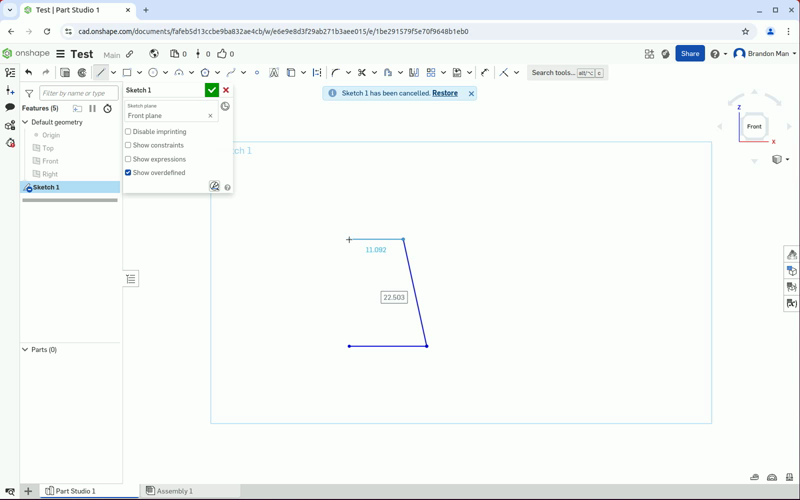
click(349, 239)
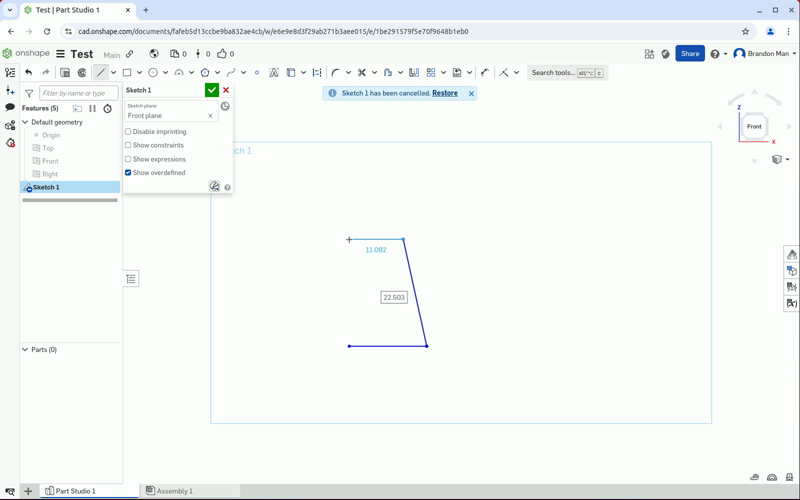
key_up(shift)
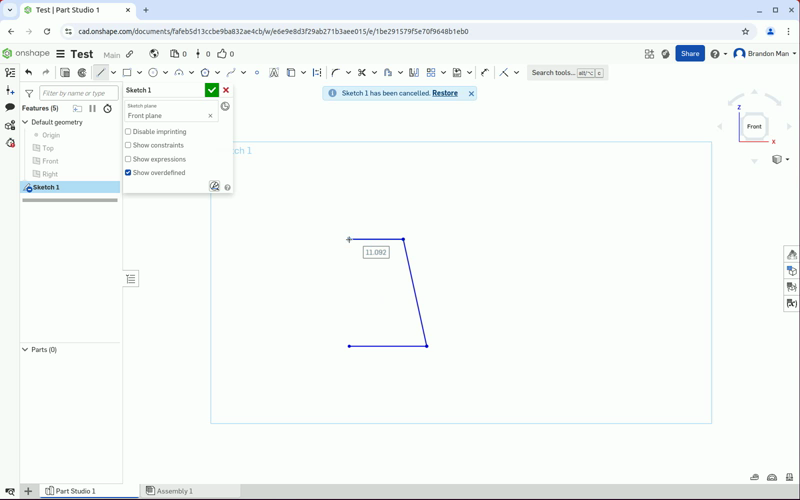
key_down(shift)
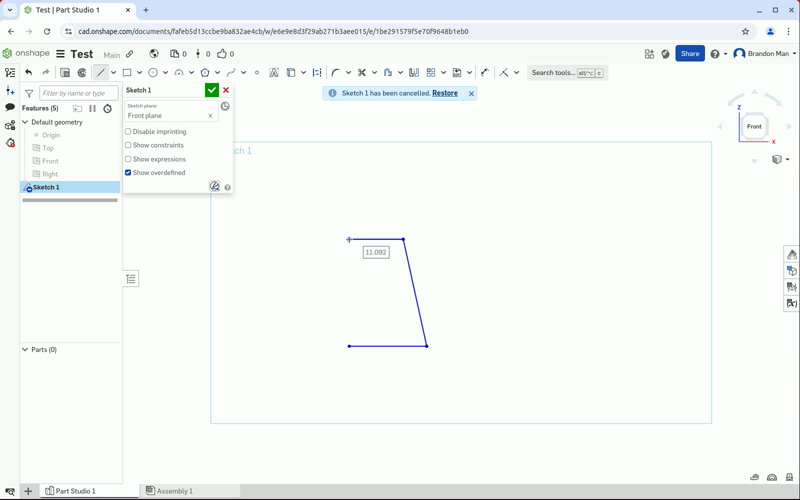
mouse_move(349, 346)
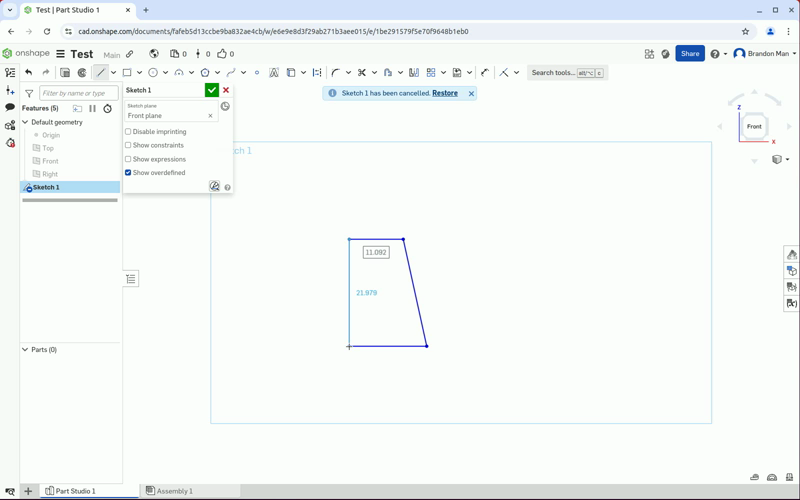
key_up(shift)
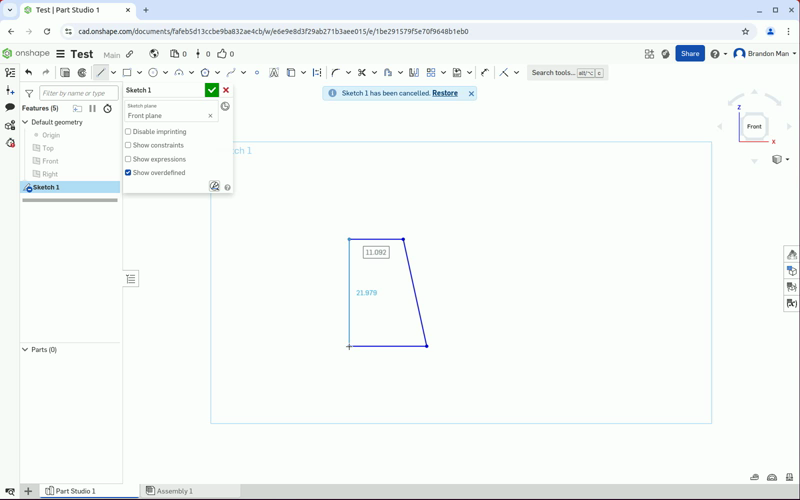
click(349, 346)
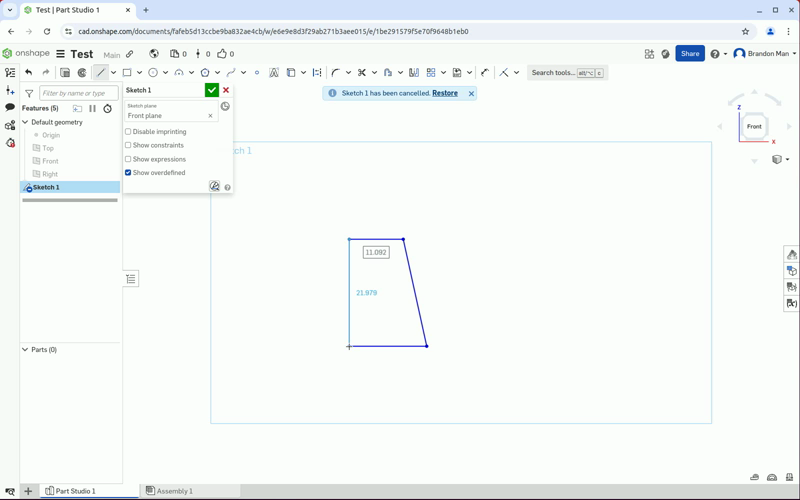
key(esc)
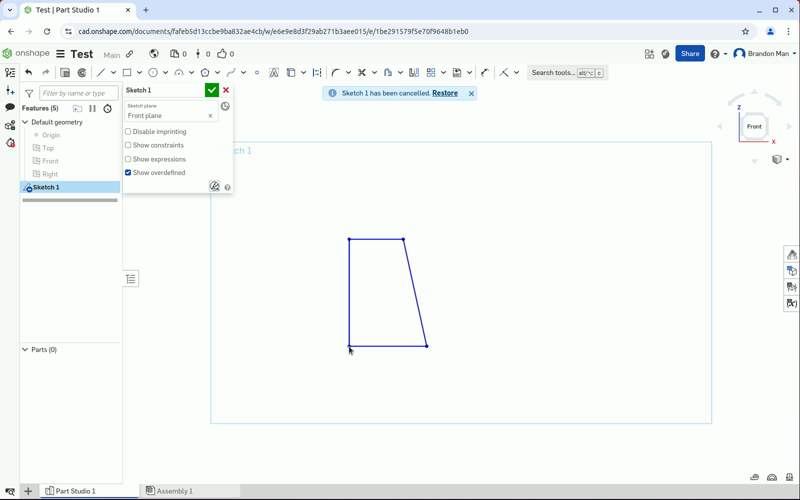
mouse_move(389, 253)
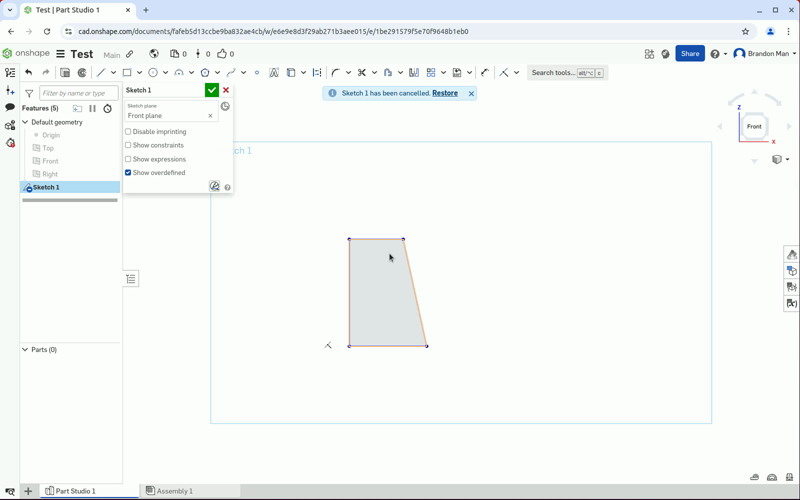
click(389, 253)
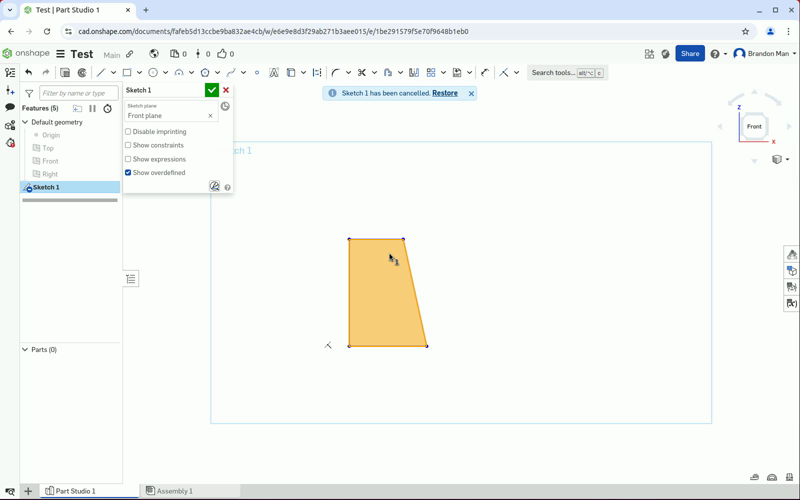
mouse_move(73, 352)
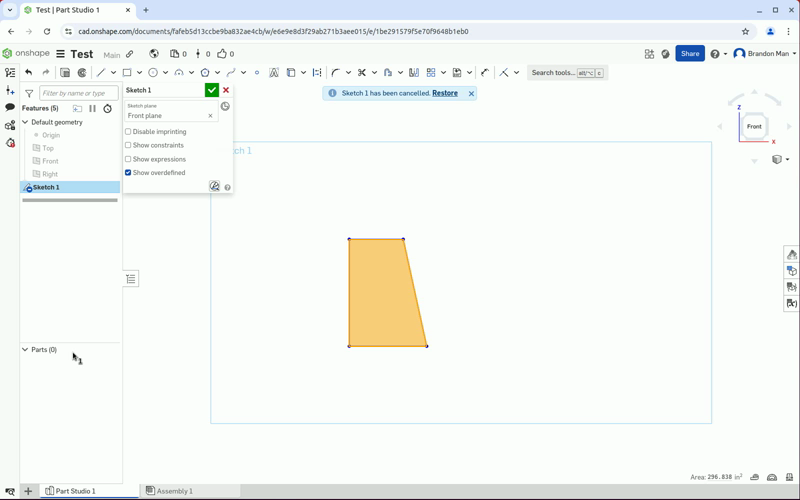
key(shift+y)
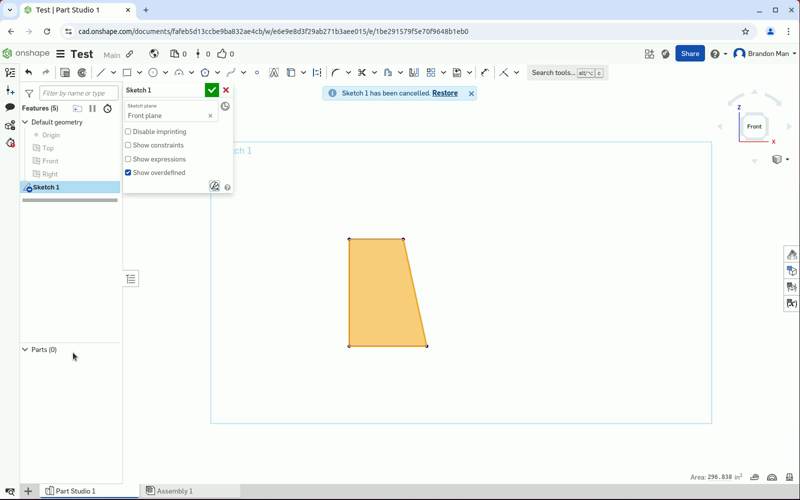
key(shift+e)
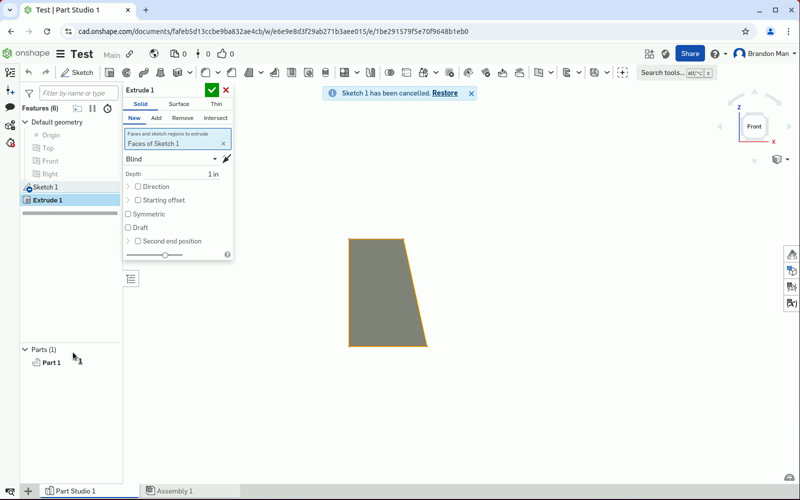
mouse_move(143, 106)
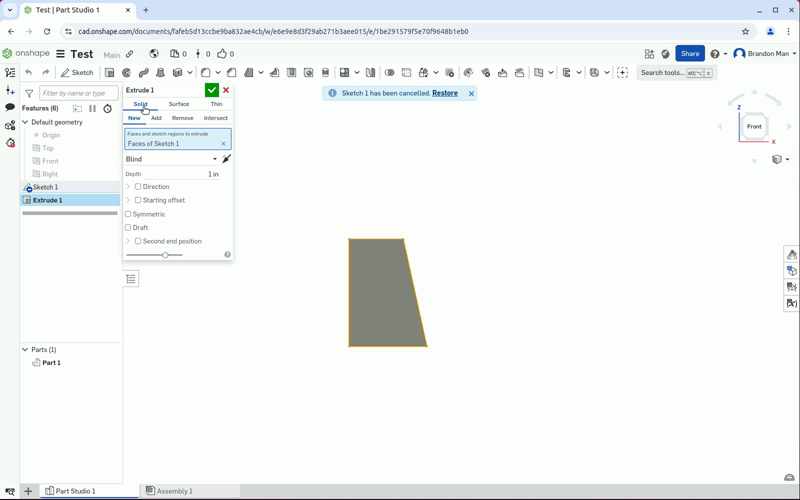
click(143, 106)
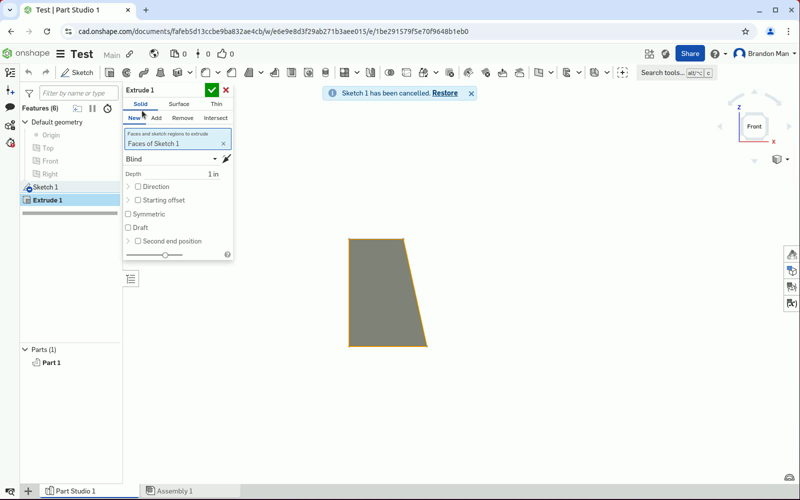
mouse_move(137, 120)
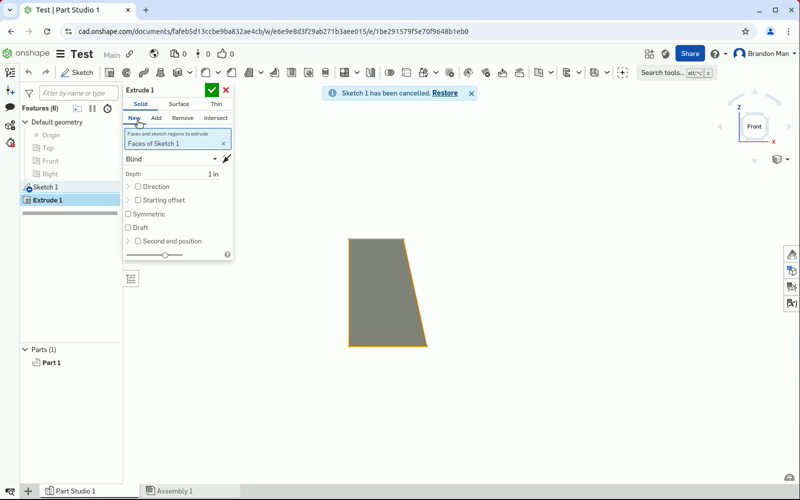
click(137, 120)
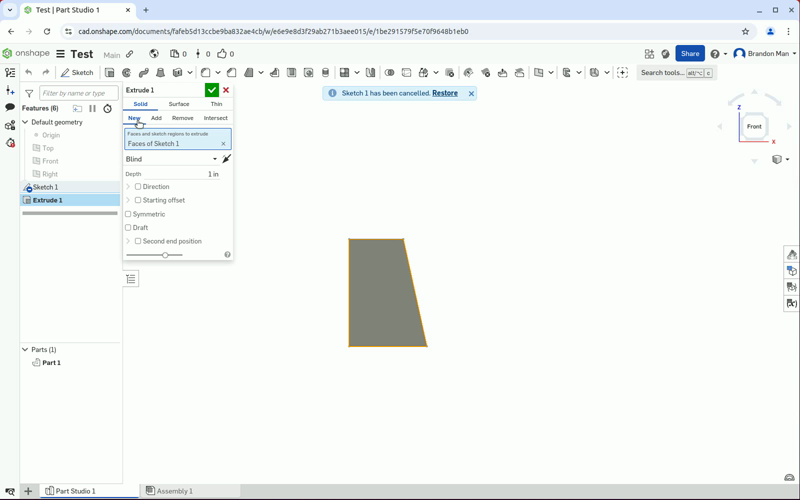
key(tab, 4)
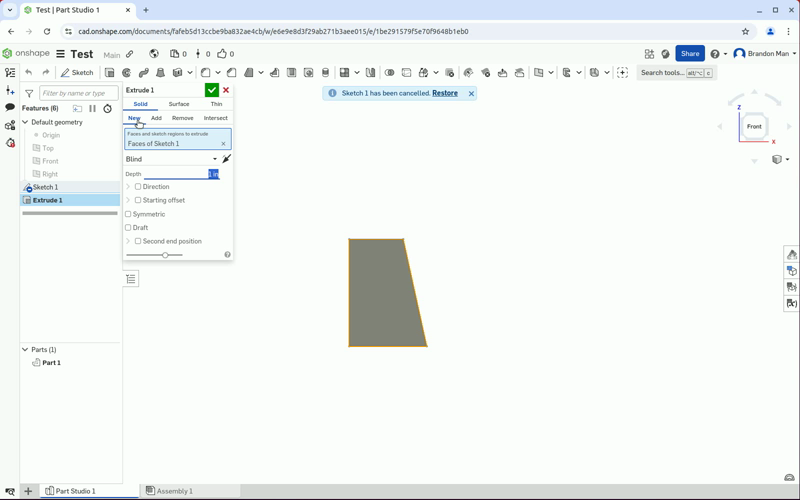
text(12.036)
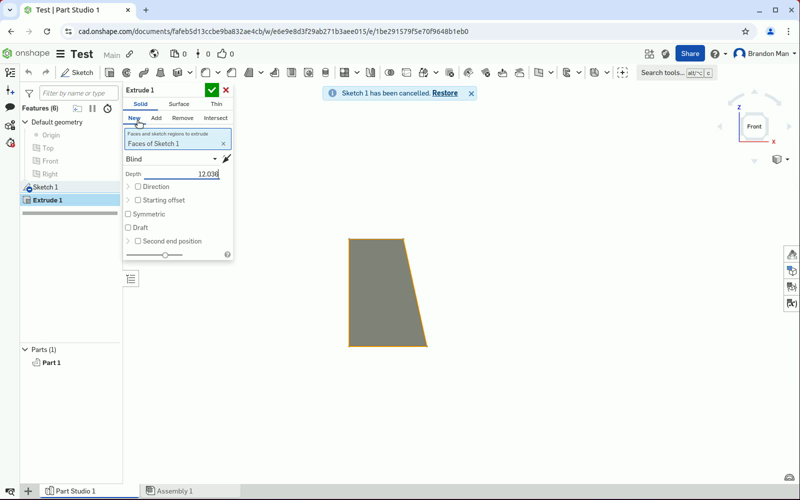
key(enter)
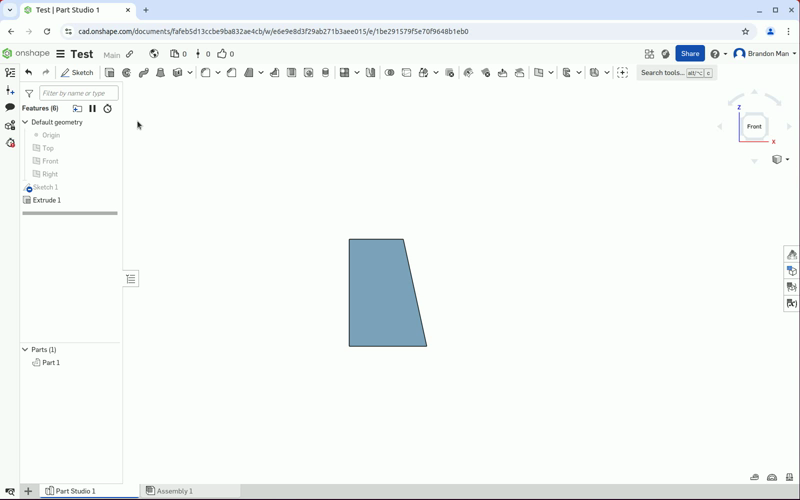
key(shift+h)
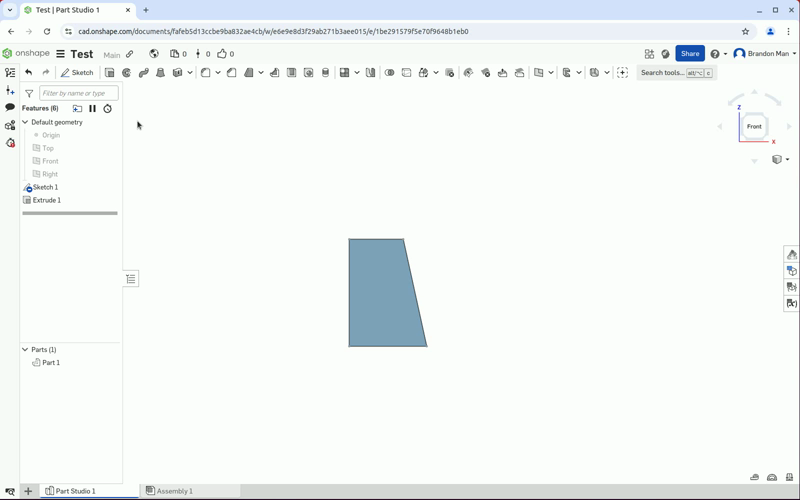
key(shift+h)
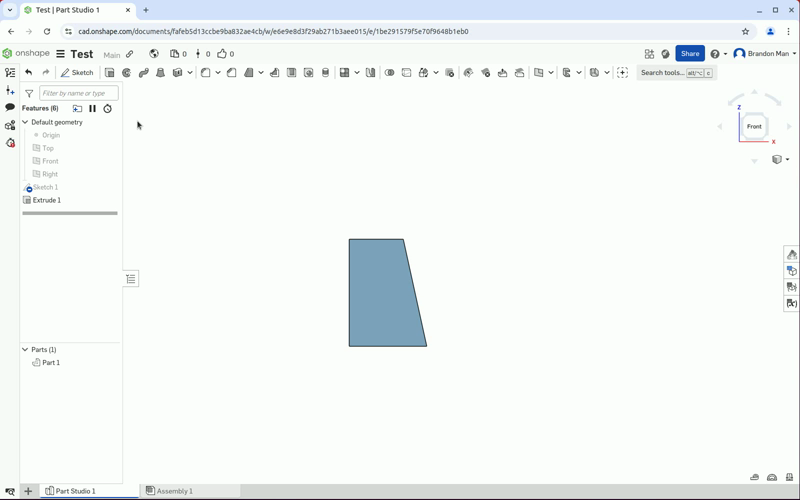
mouse_move(73, 189)
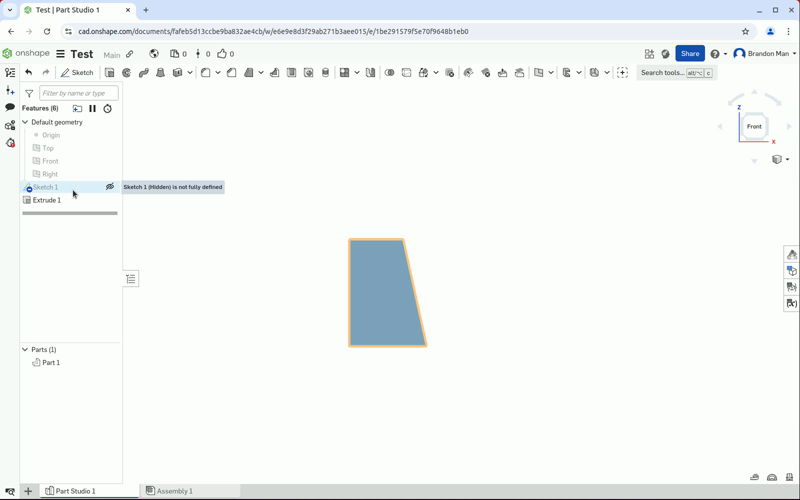
click(73, 189)
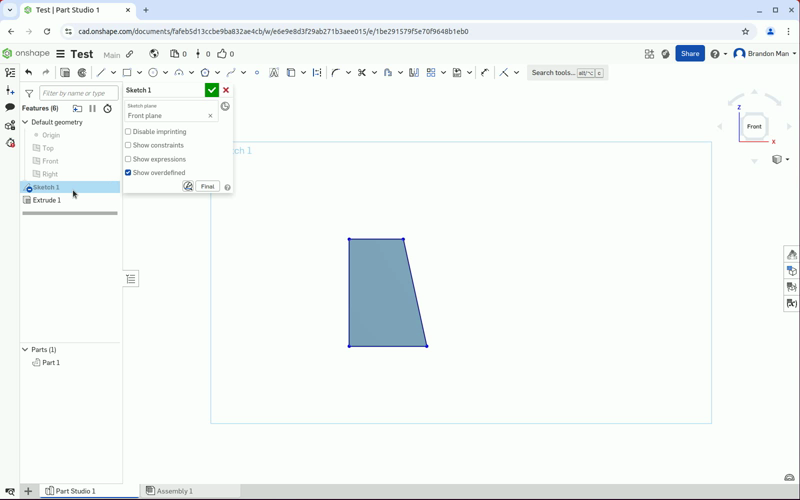
mouse_move(229, 92)
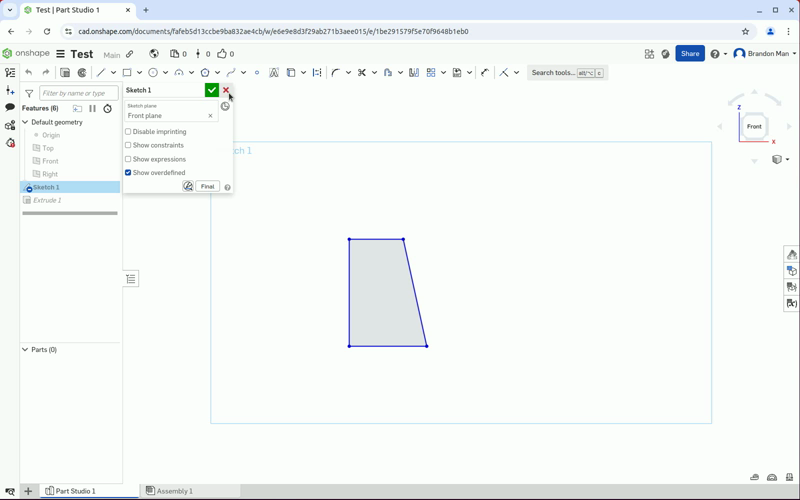
click(229, 92)
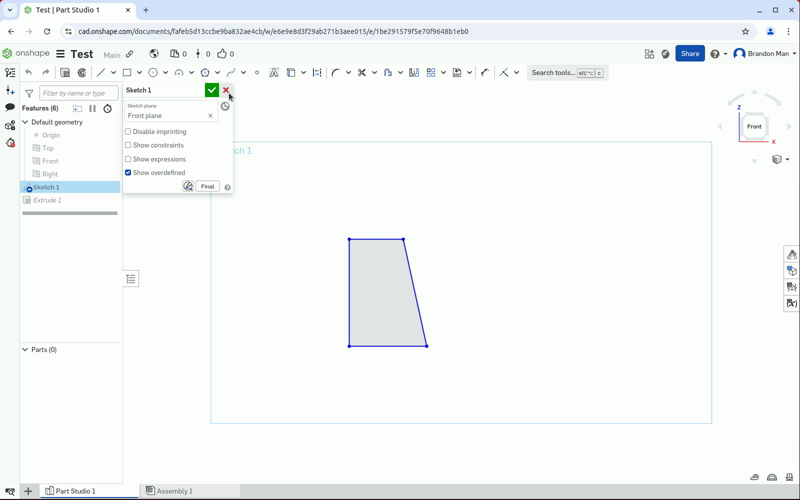
key(shift+s)
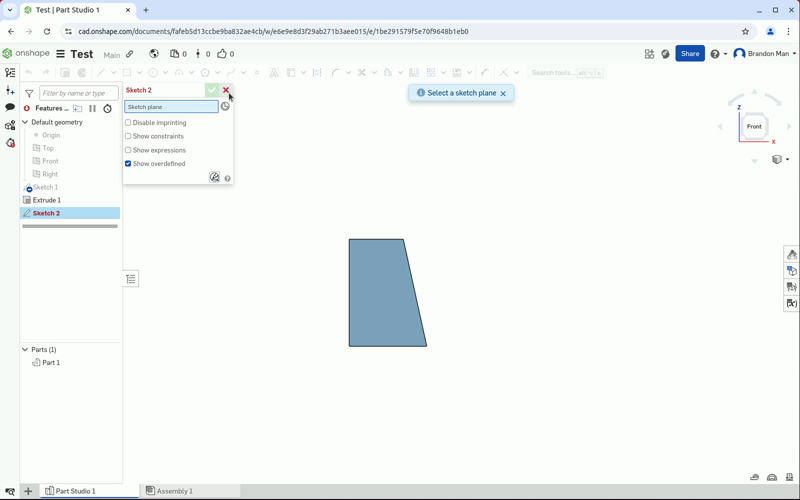
mouse_move(73, 163)
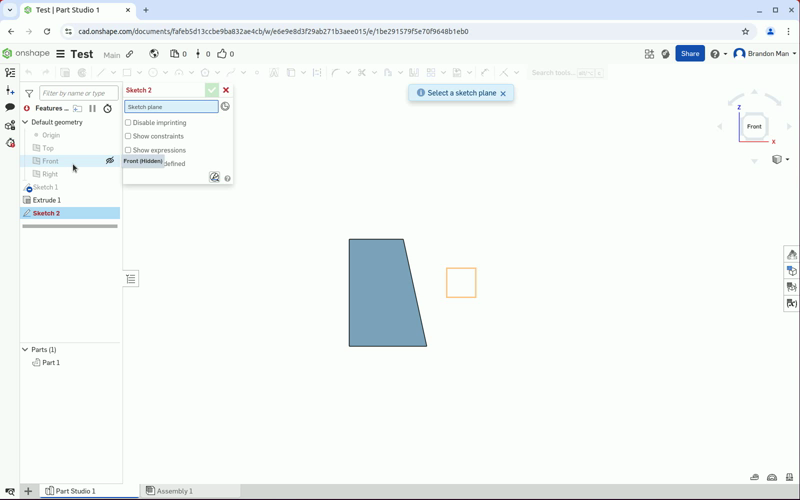
click(73, 163)
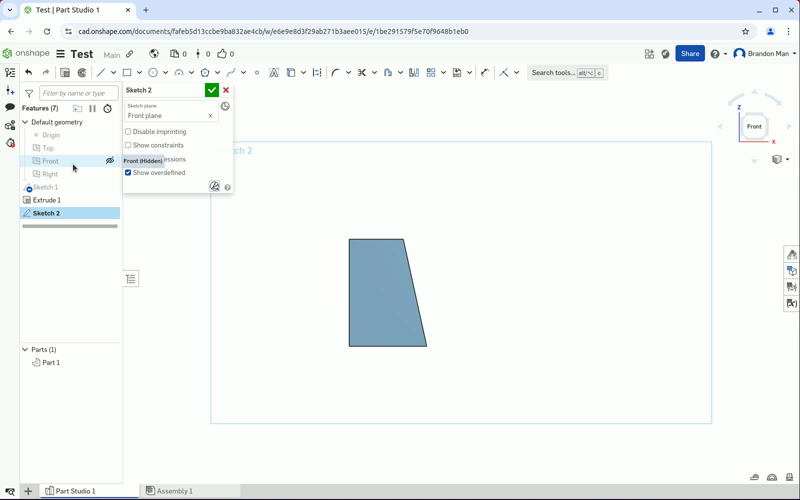
mouse_move(73, 352)
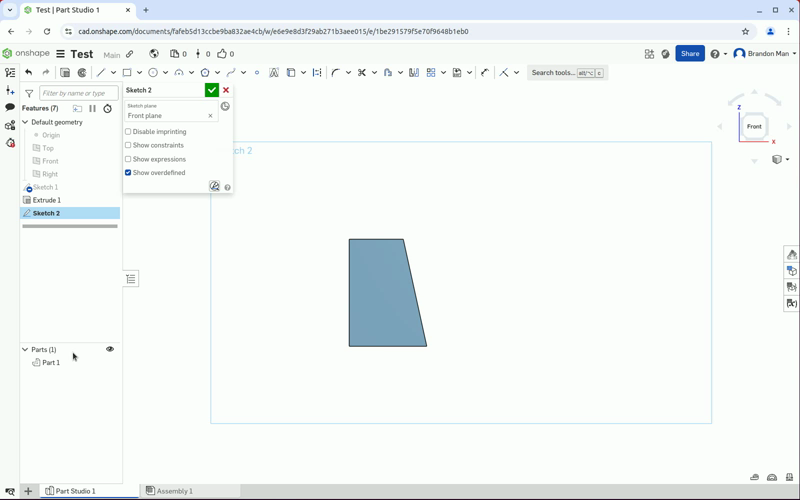
key(y)
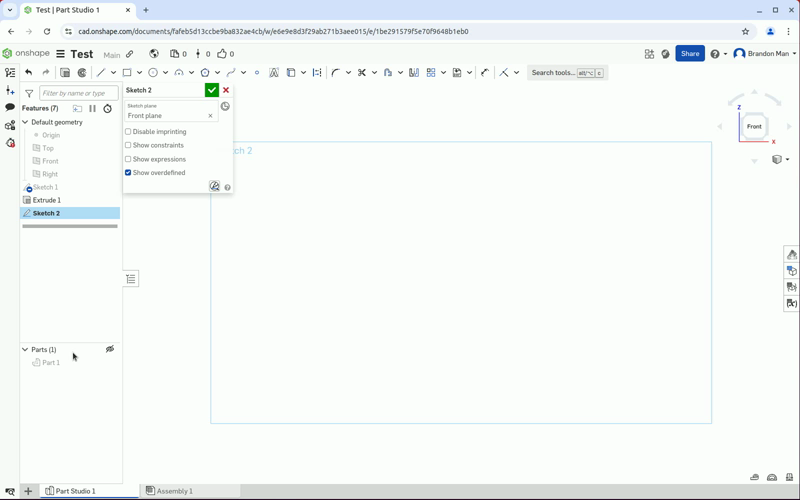
key(l)
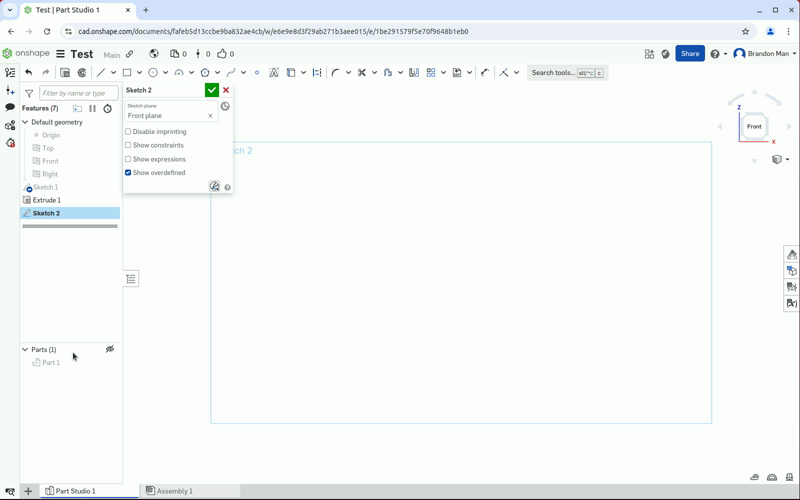
key_down(shift)
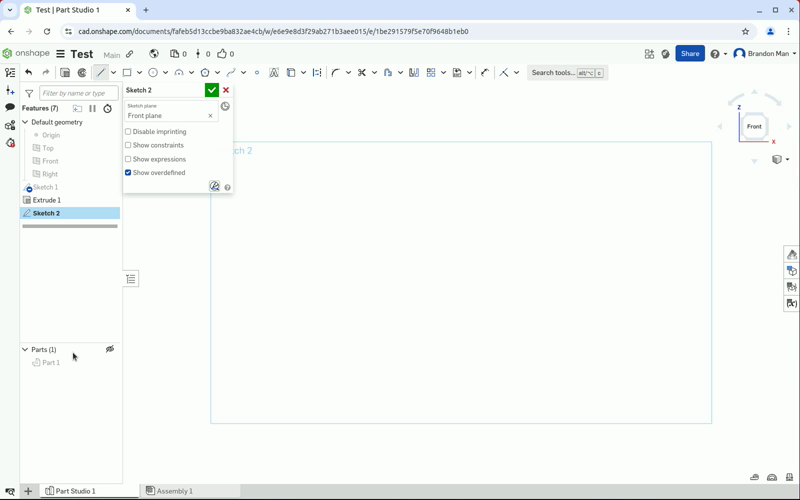
mouse_move(494, 346)
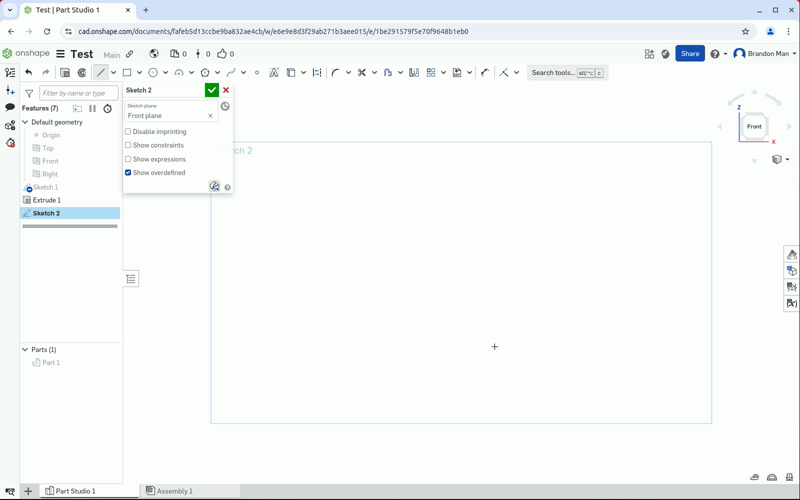
click(494, 346)
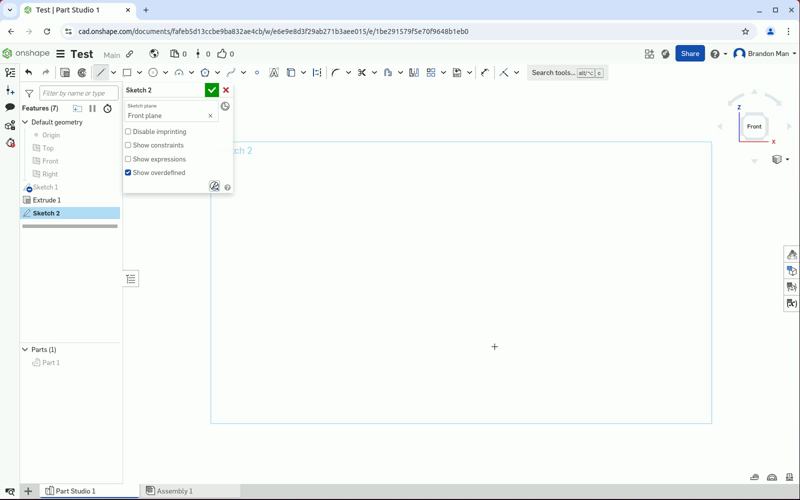
key_up(shift)
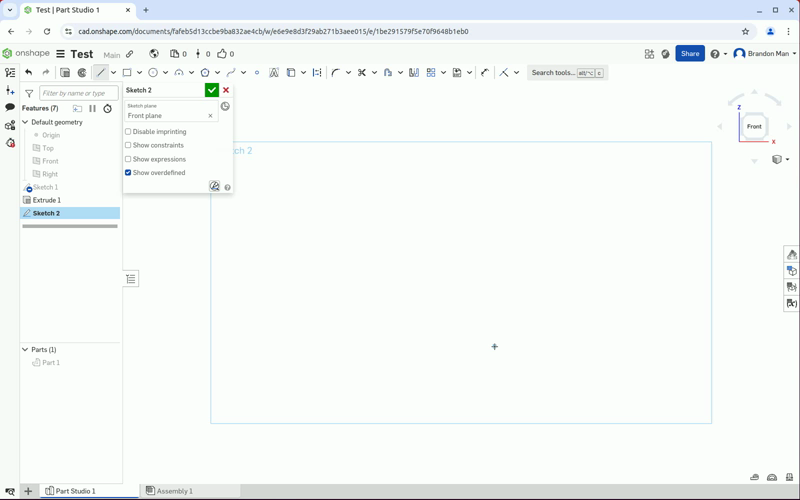
key_down(shift)
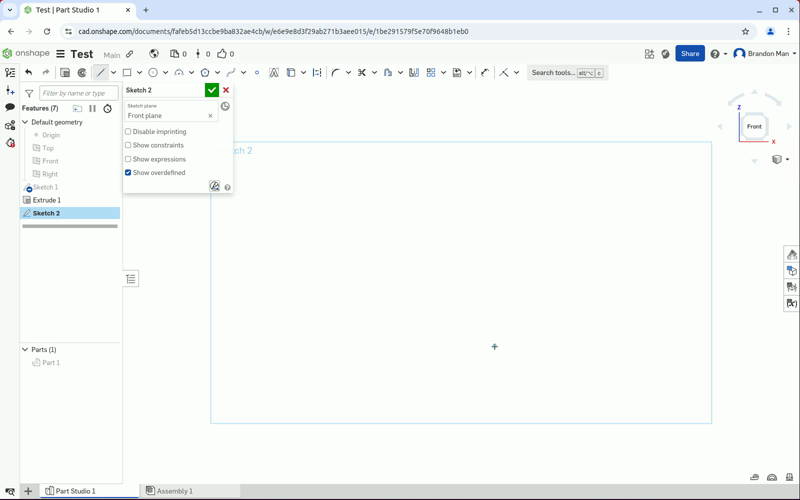
mouse_move(572, 346)
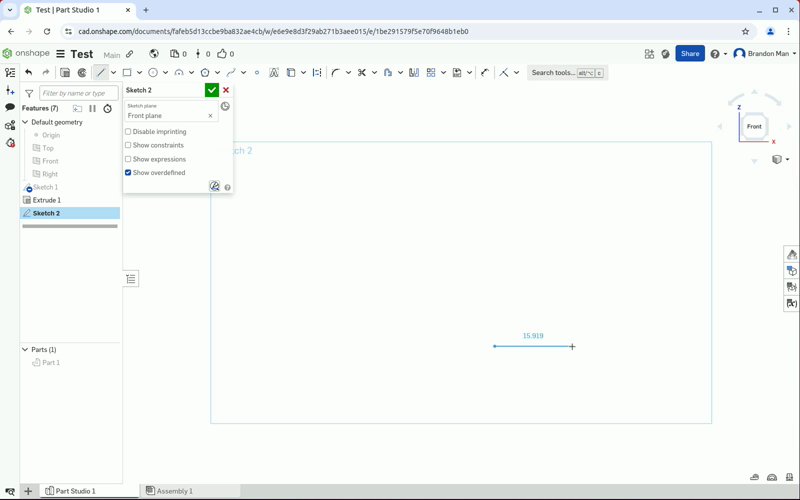
click(572, 346)
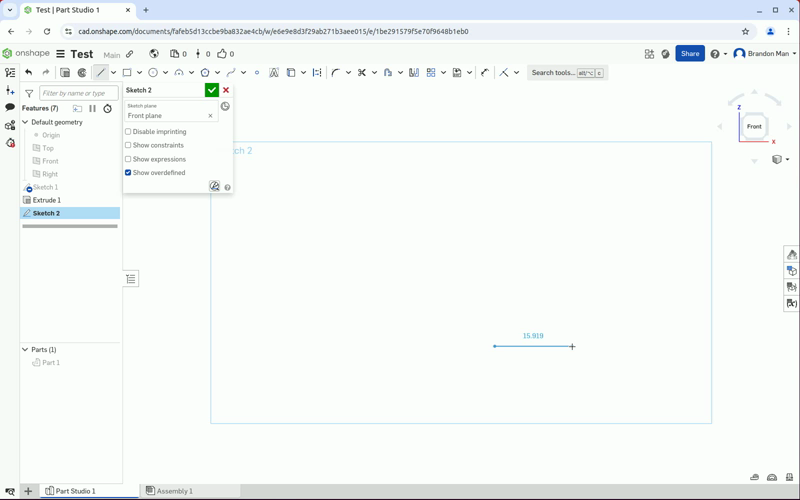
key_up(shift)
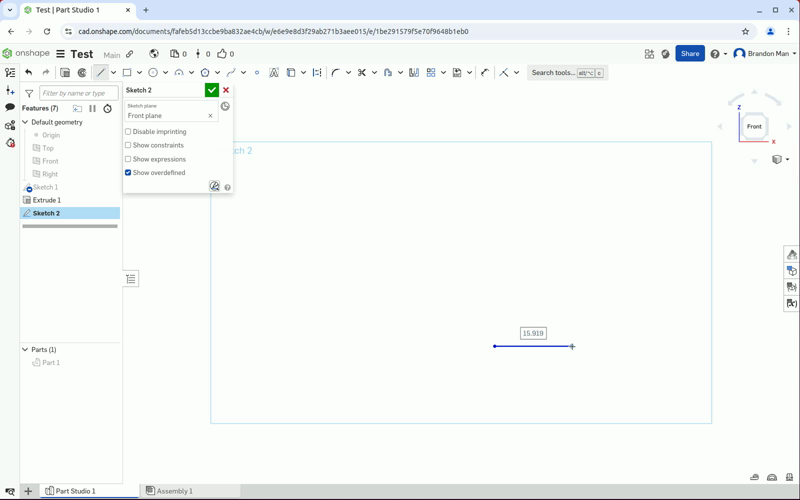
key_down(shift)
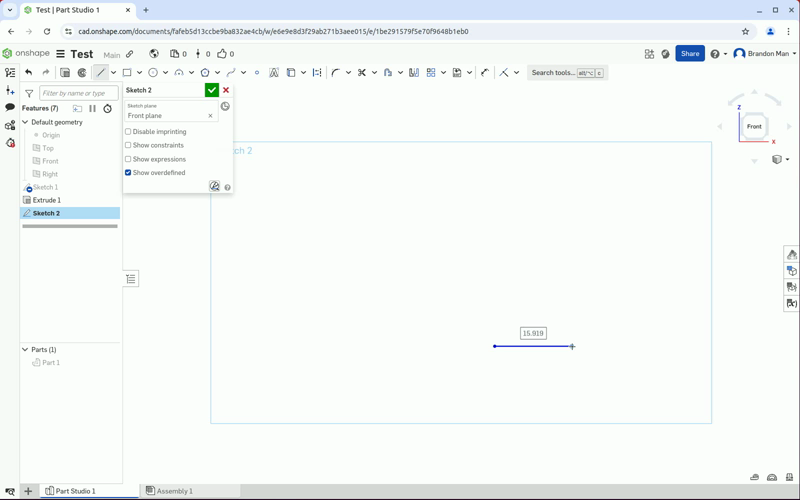
mouse_move(572, 239)
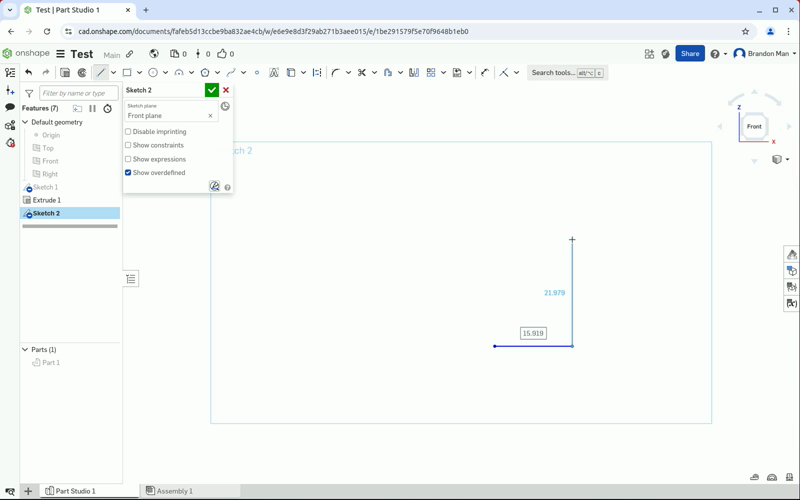
click(572, 239)
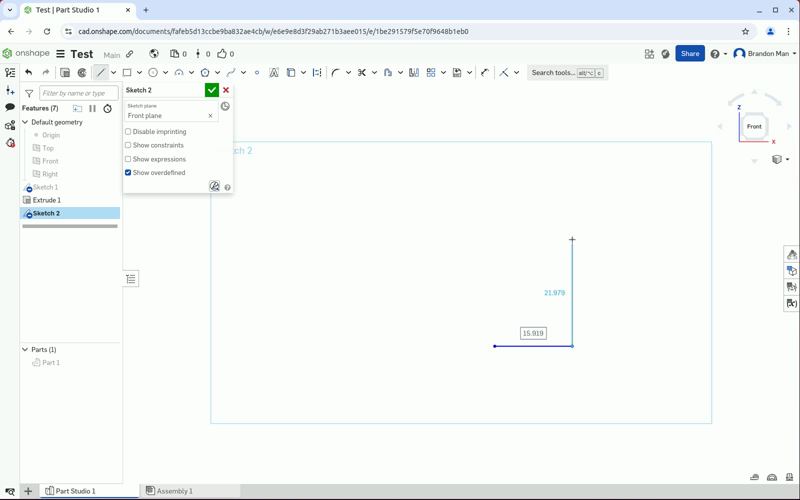
key_up(shift)
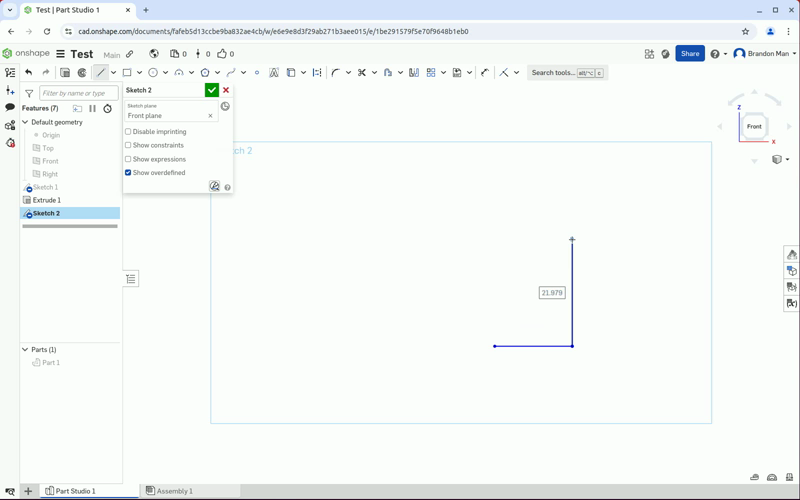
key_down(shift)
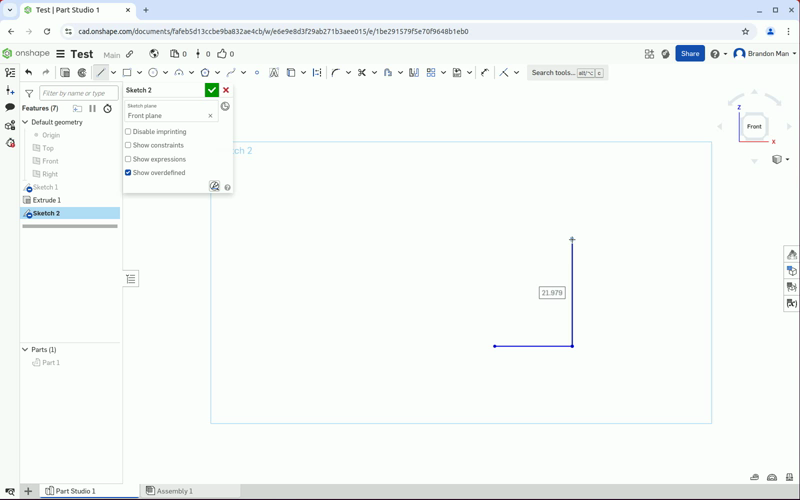
mouse_move(589, 239)
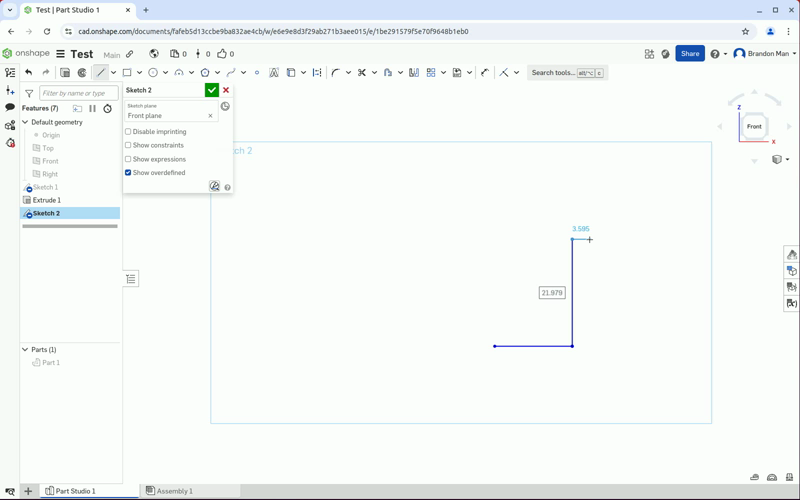
mouse_move(519, 239)
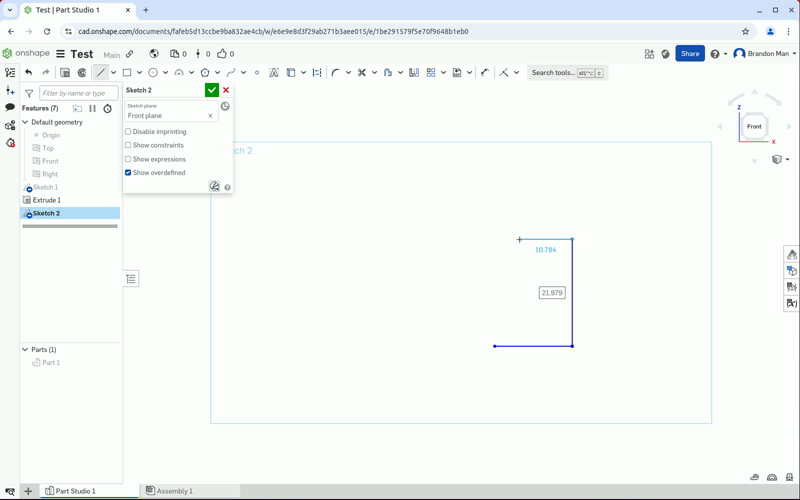
click(519, 239)
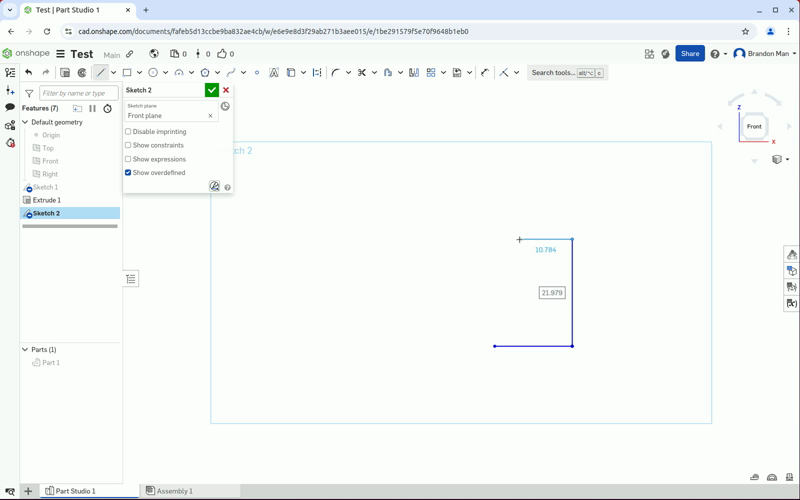
key_up(shift)
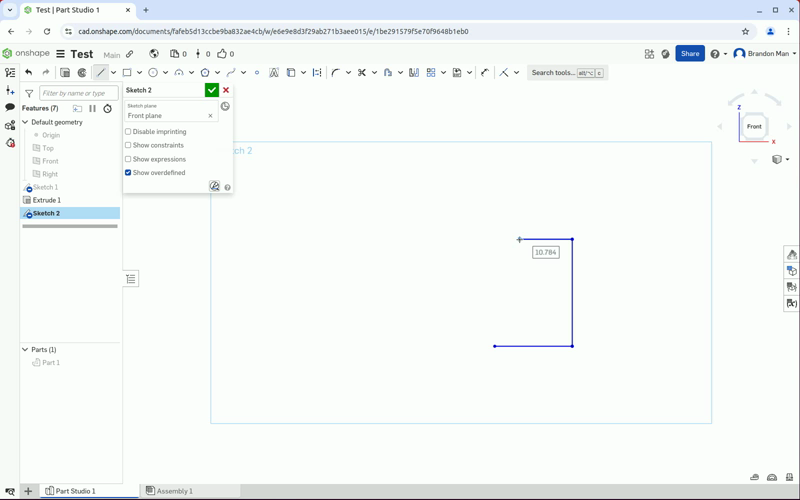
key_down(shift)
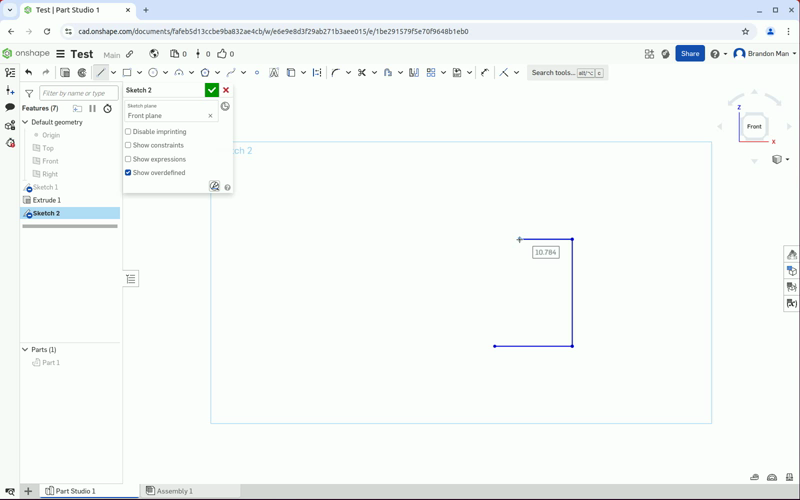
mouse_move(494, 346)
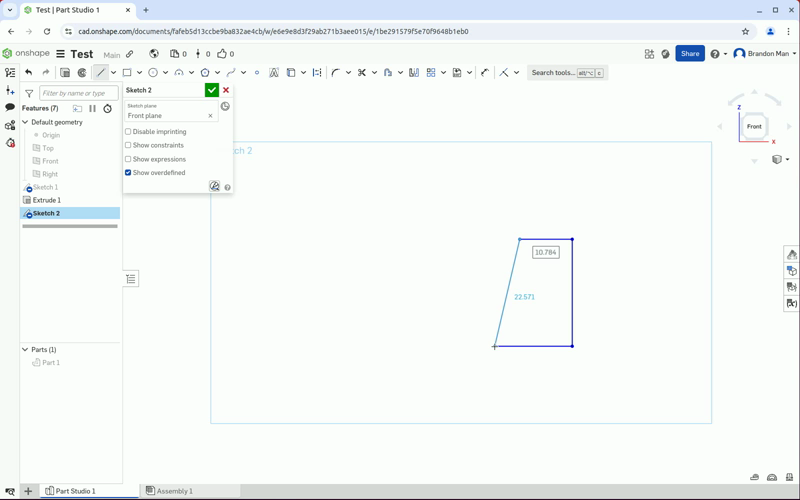
key_up(shift)
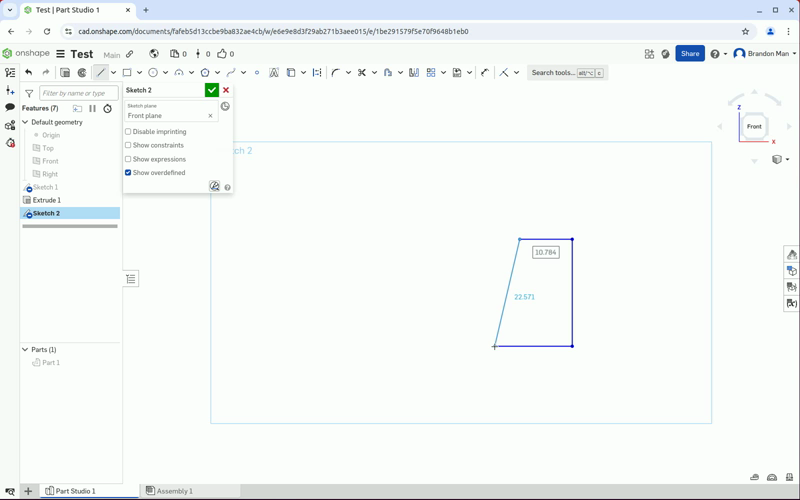
click(494, 346)
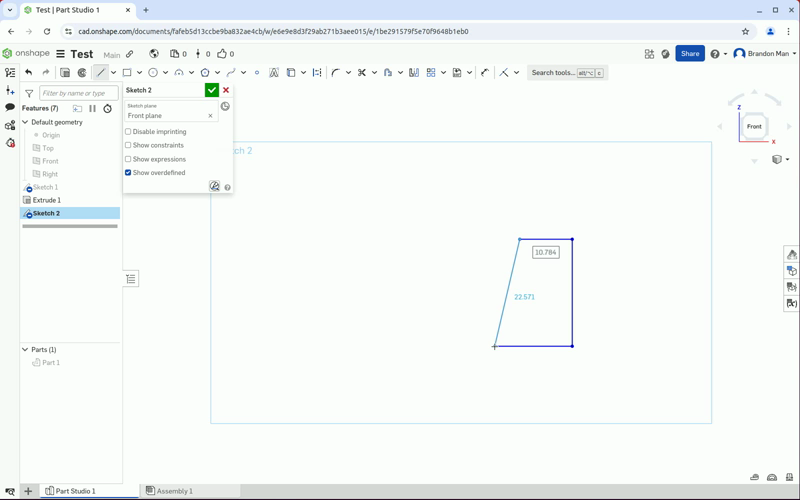
key(esc)
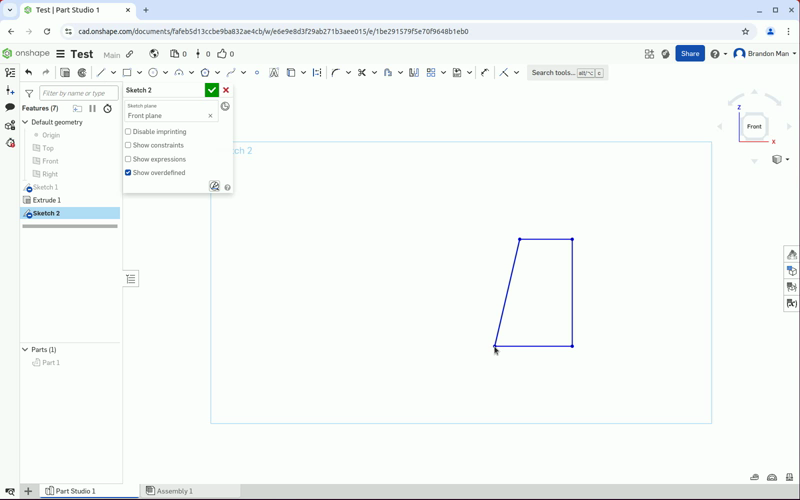
mouse_move(527, 307)
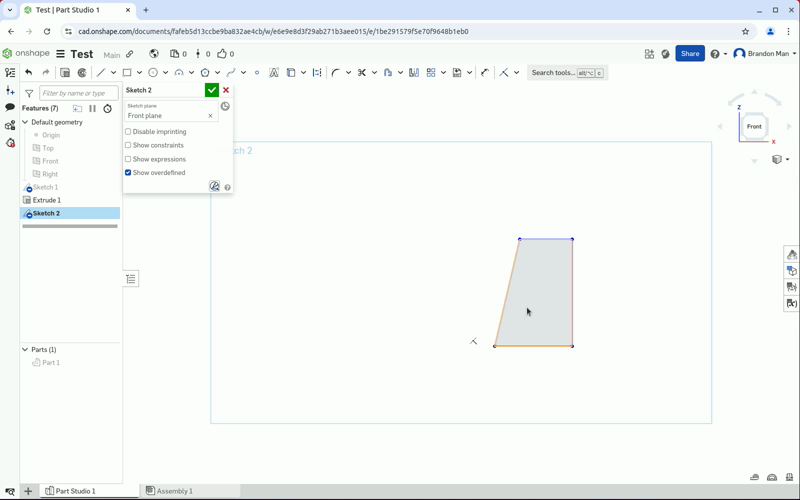
click(527, 307)
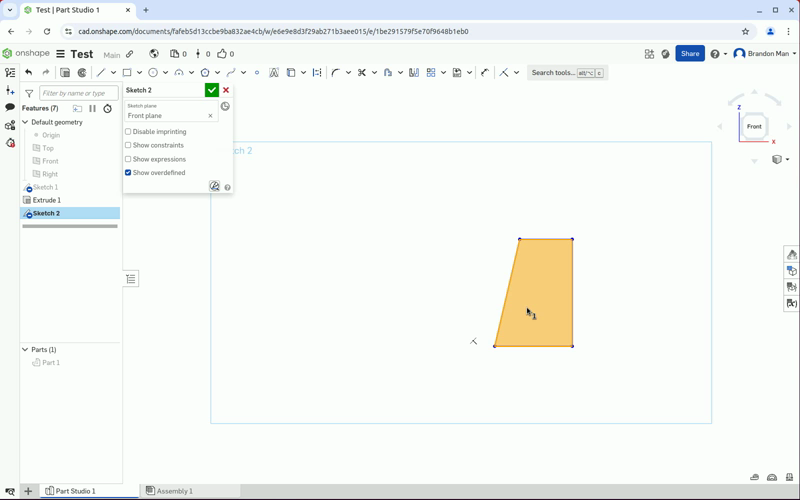
mouse_move(73, 352)
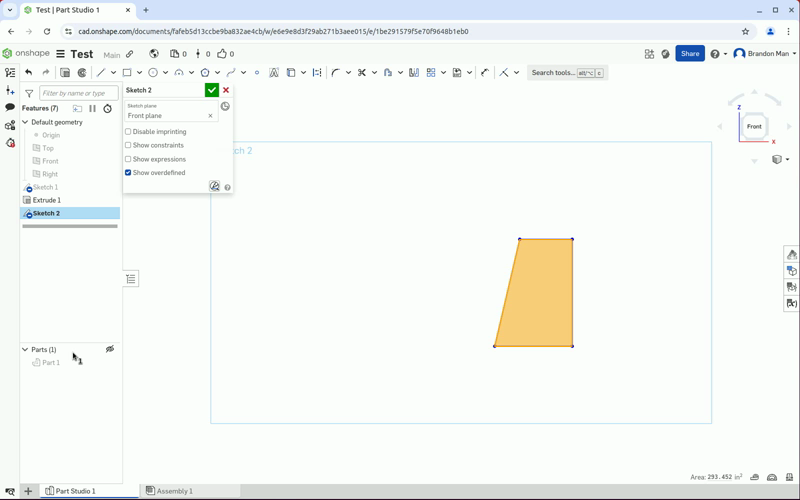
key(shift+y)
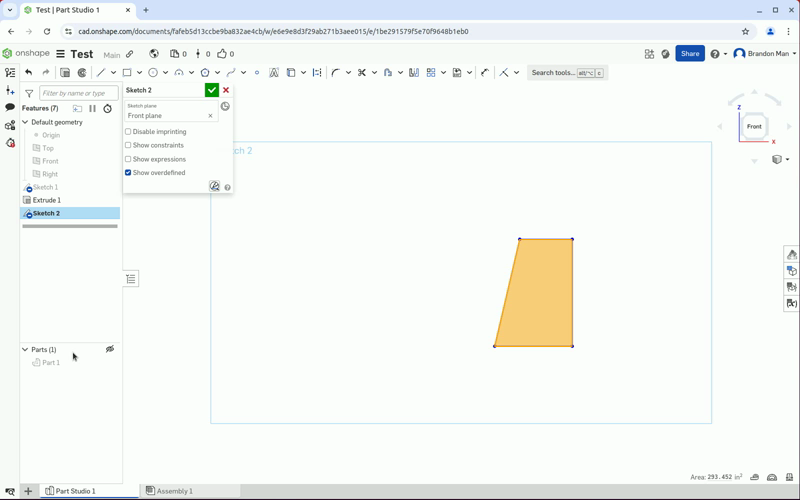
key(shift+e)
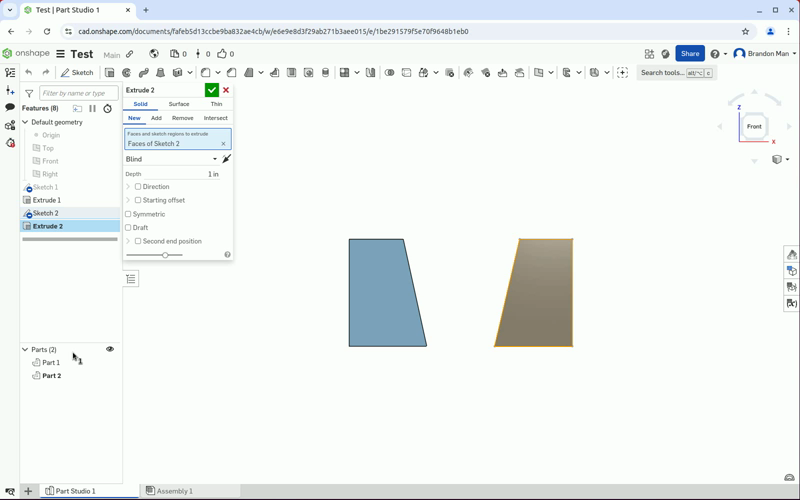
mouse_move(143, 106)
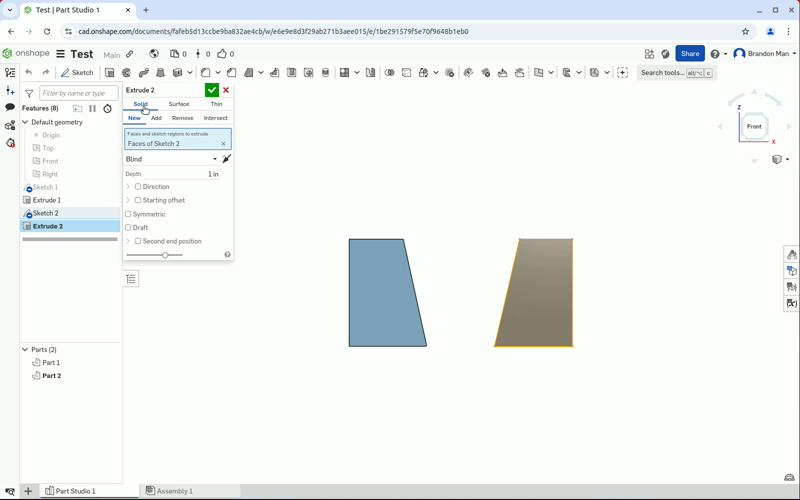
click(143, 106)
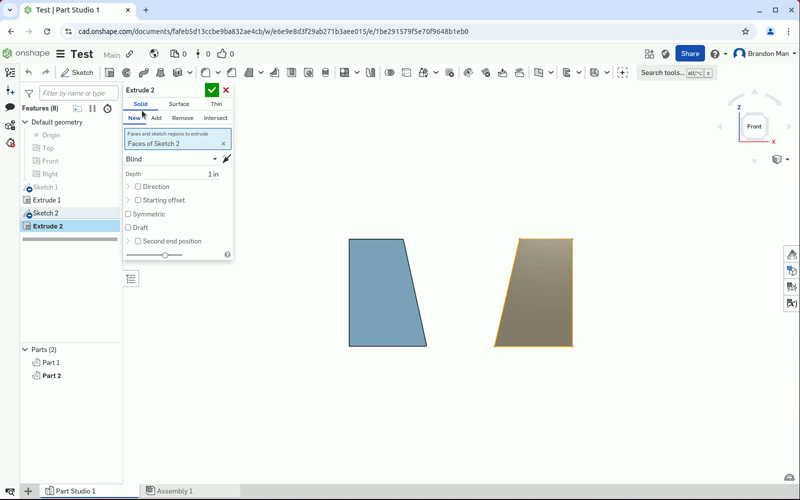
mouse_move(137, 120)
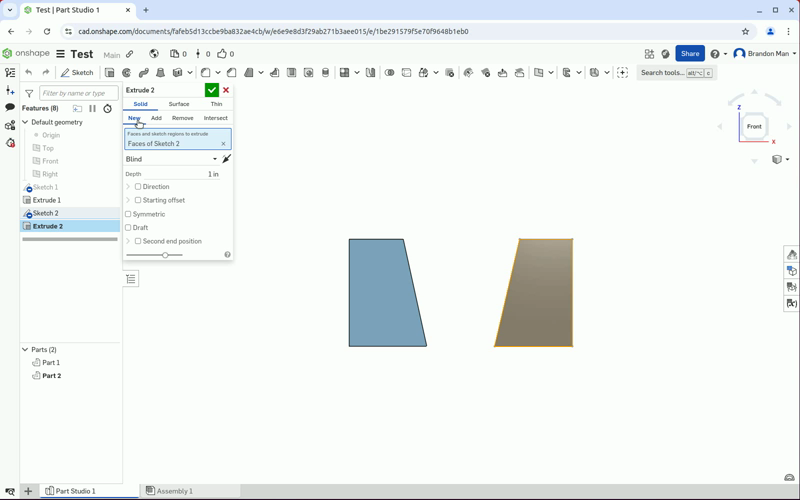
click(137, 120)
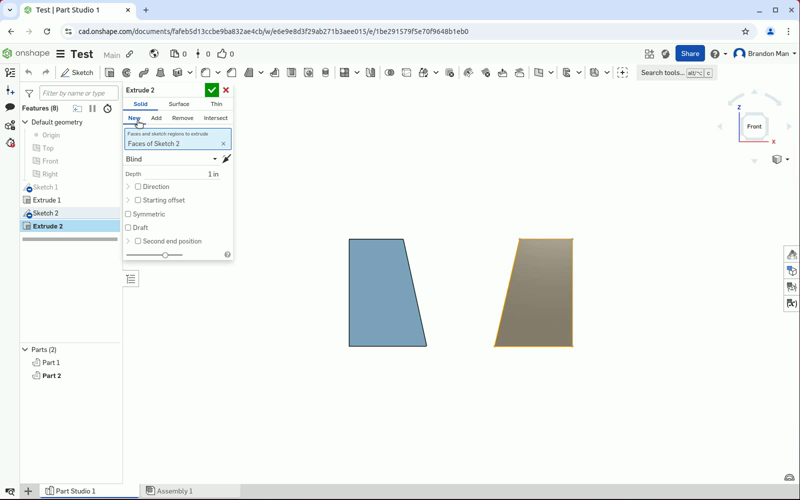
key(tab, 4)
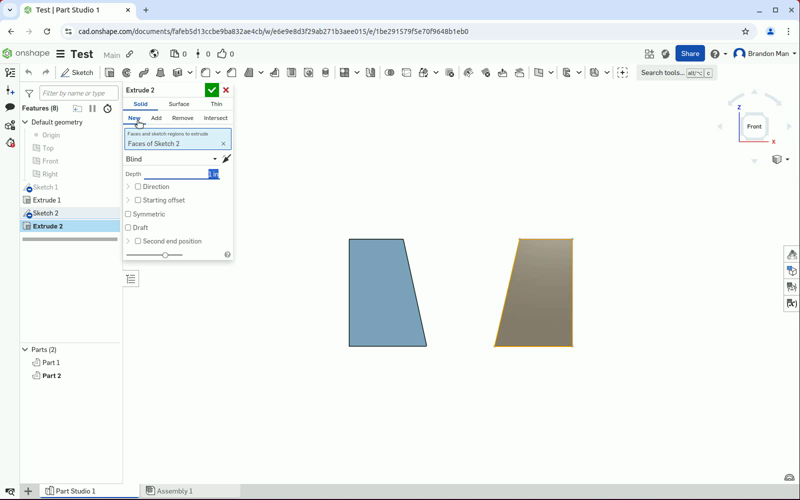
text(12.036)
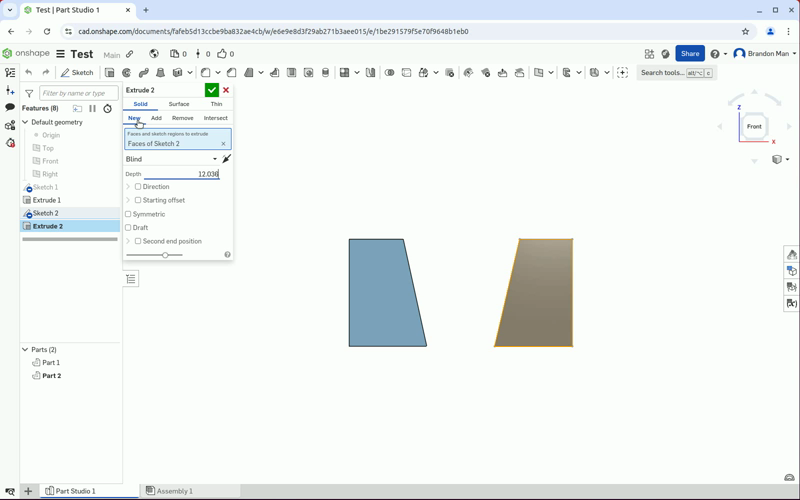
key(enter)
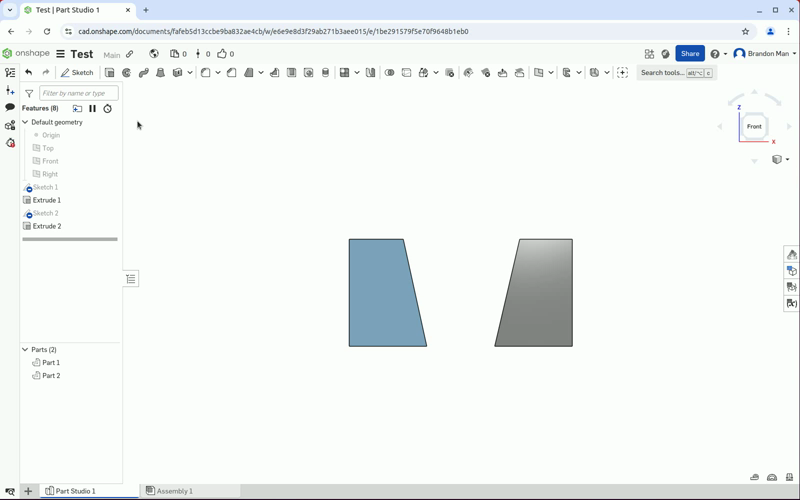
key(shift+h)
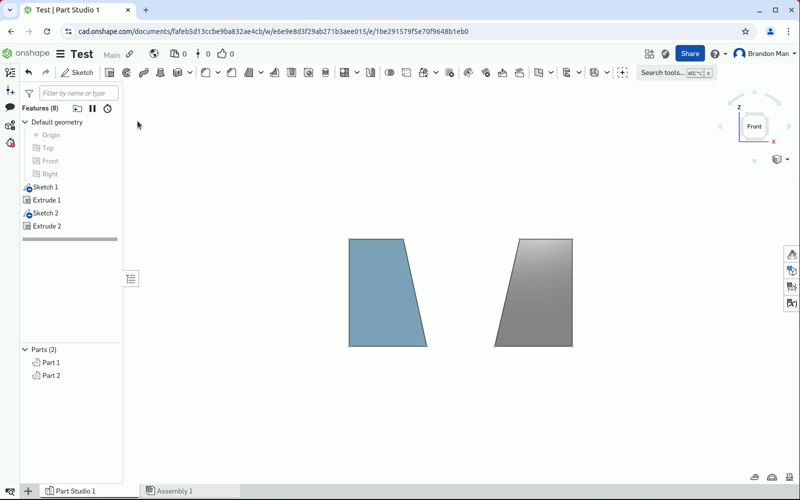
key(shift+h)
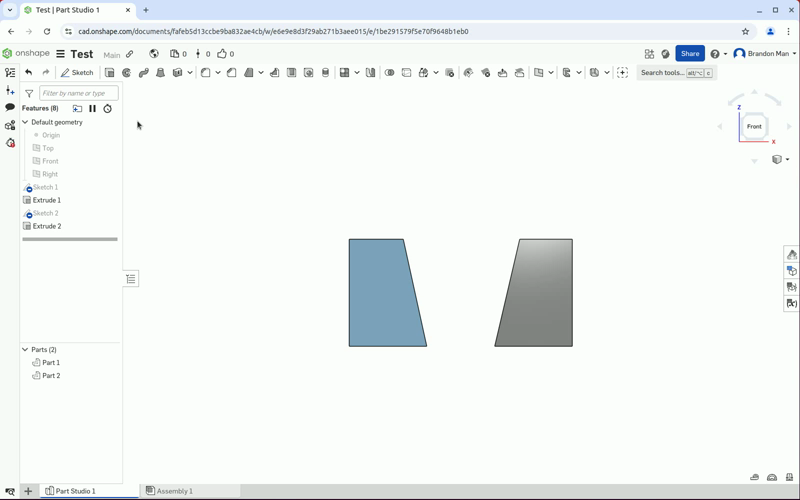
mouse_move(73, 189)
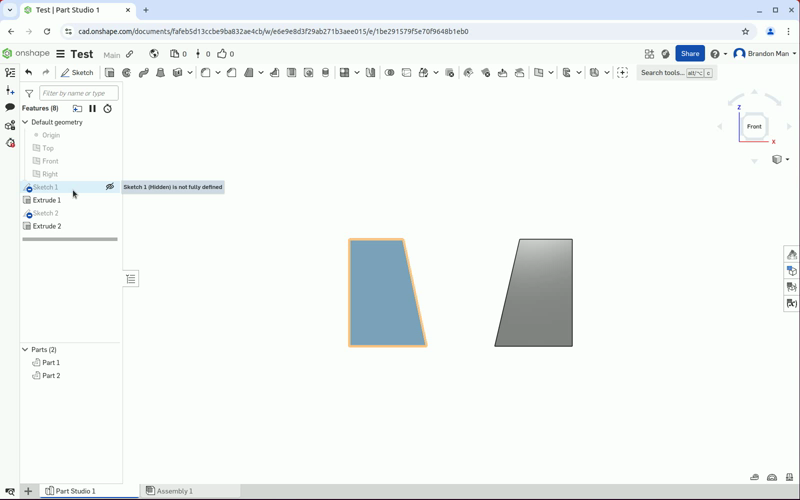
click(73, 189)
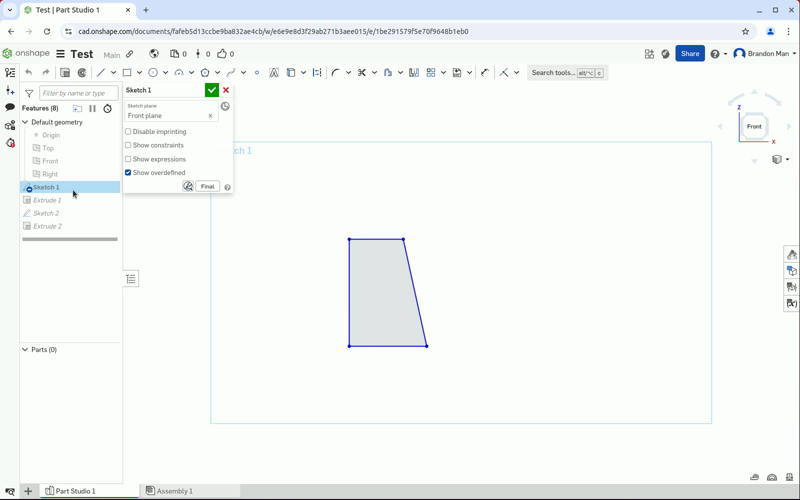
mouse_move(229, 92)
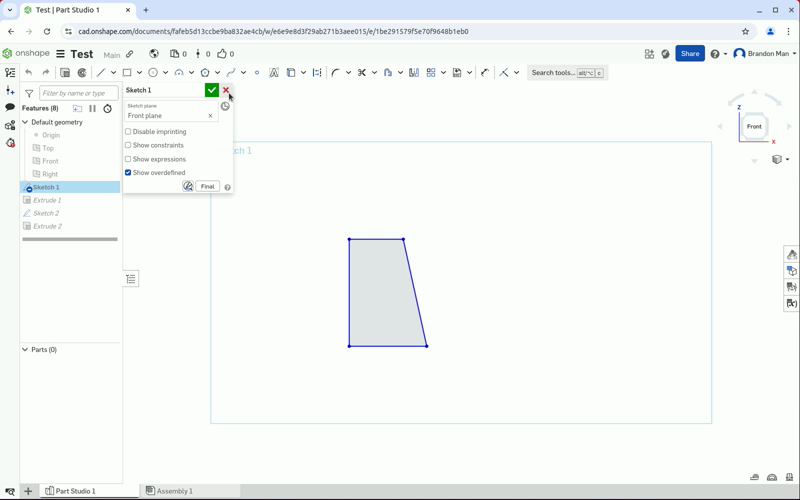
click(229, 92)
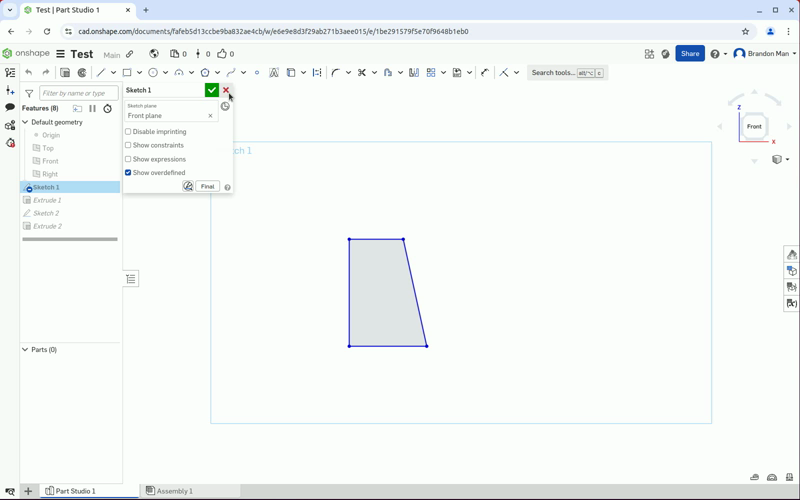
key(shift+s)
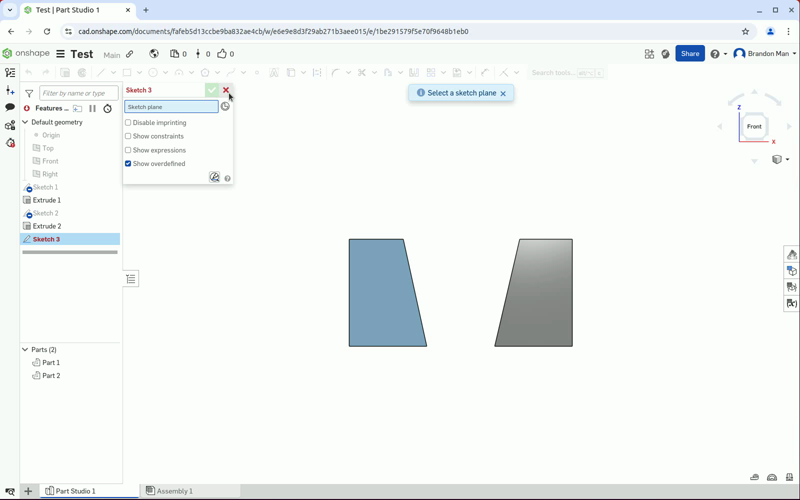
mouse_move(73, 163)
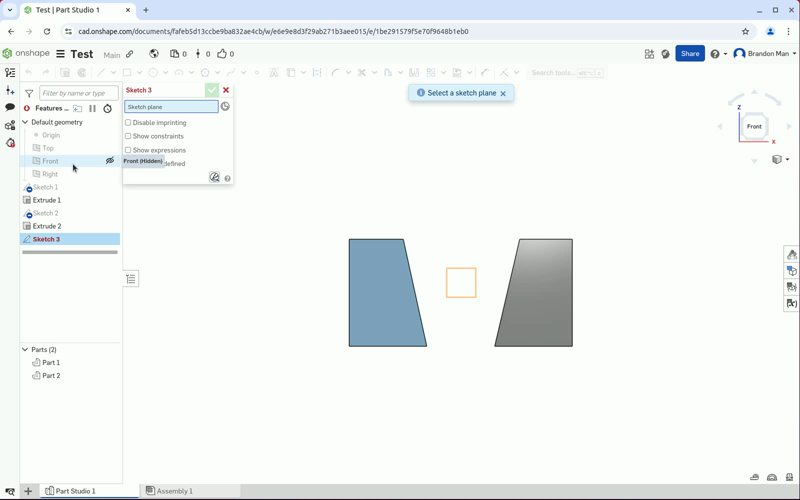
click(73, 163)
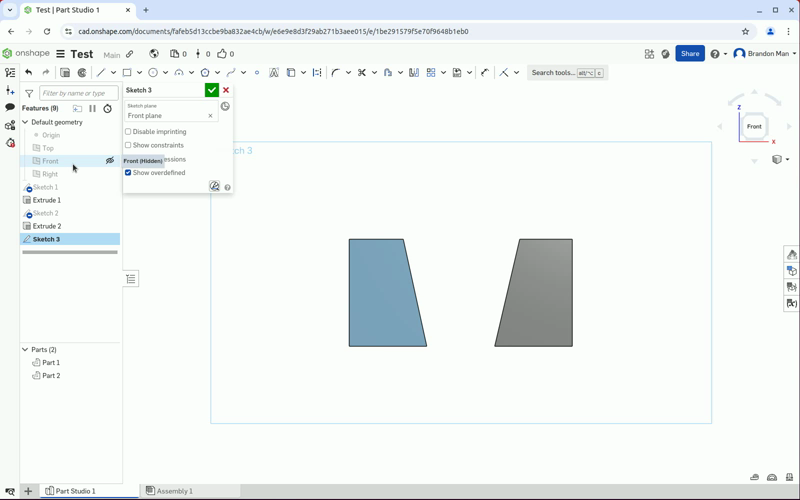
mouse_move(73, 352)
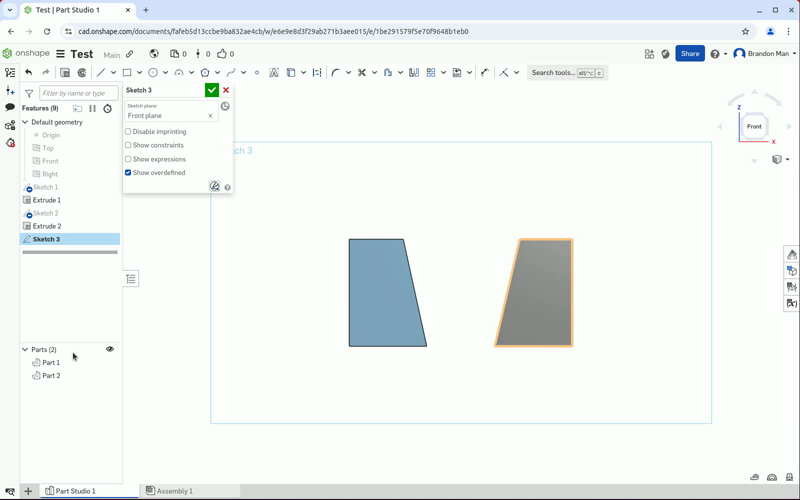
key(y)
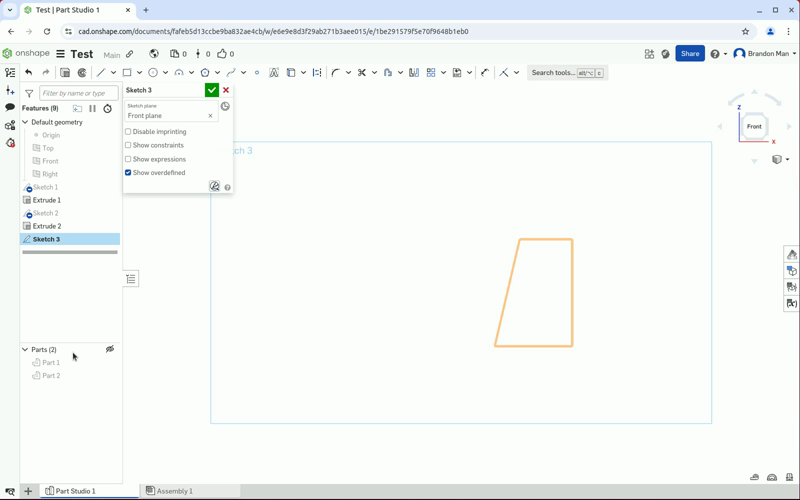
key(l)
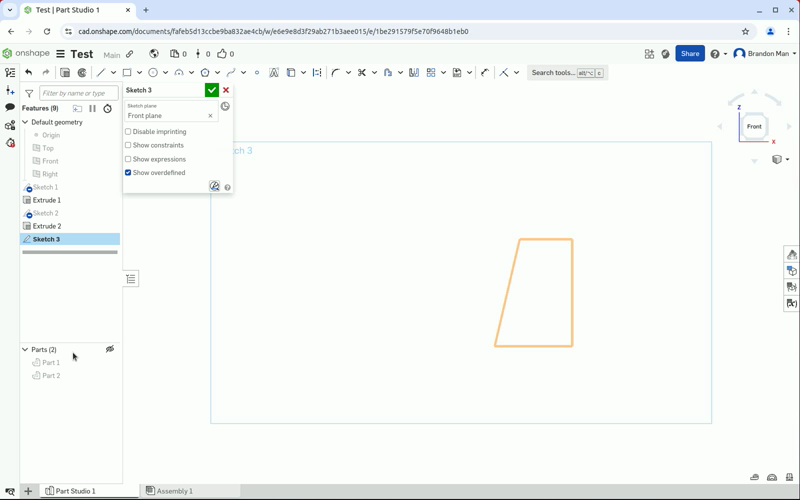
key_down(shift)
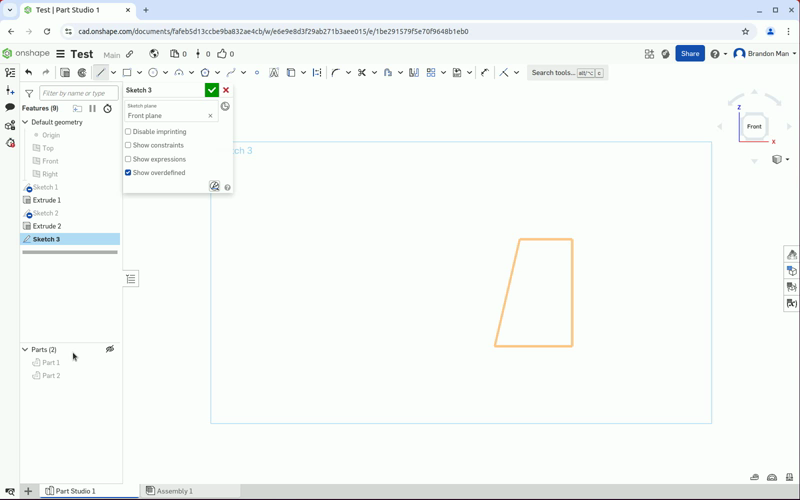
mouse_move(349, 346)
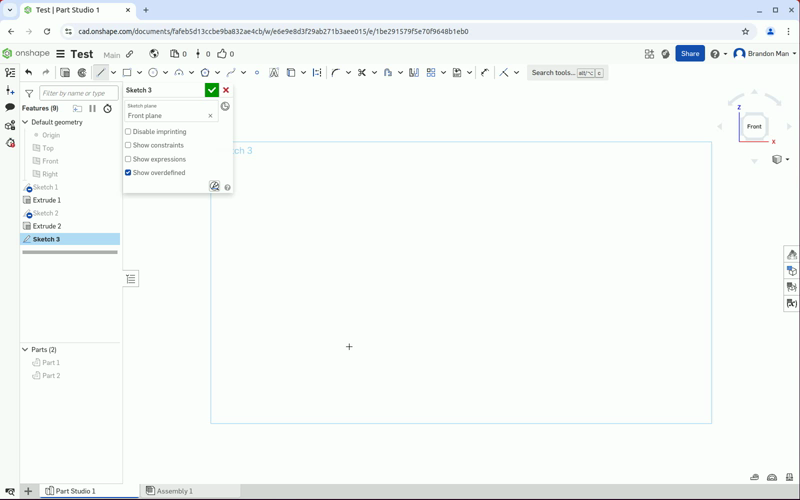
click(349, 346)
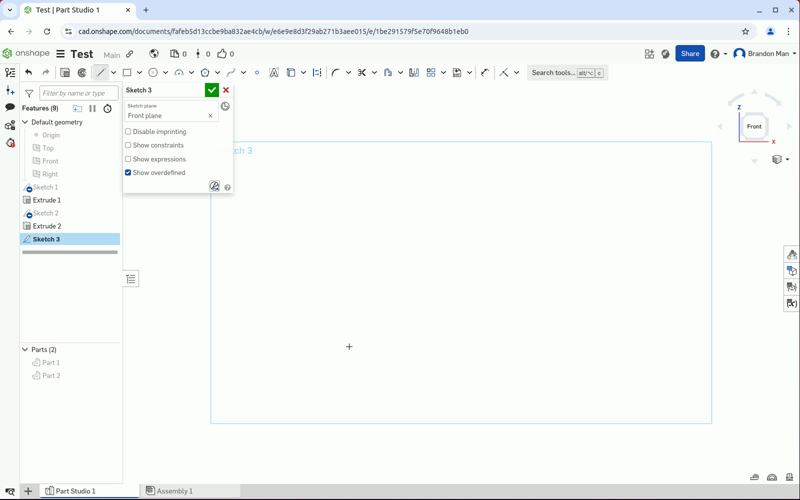
key_up(shift)
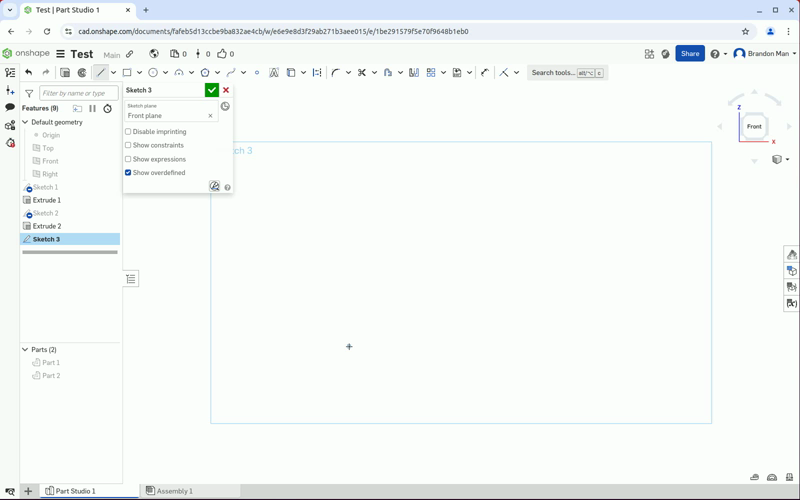
key_down(shift)
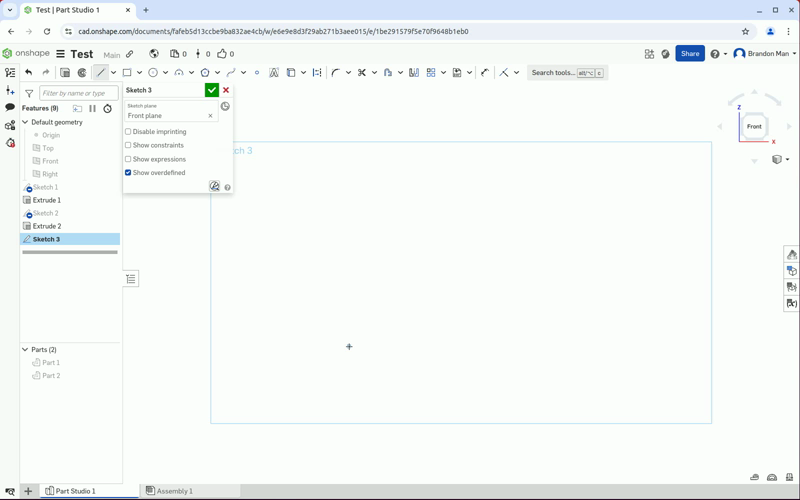
mouse_move(426, 346)
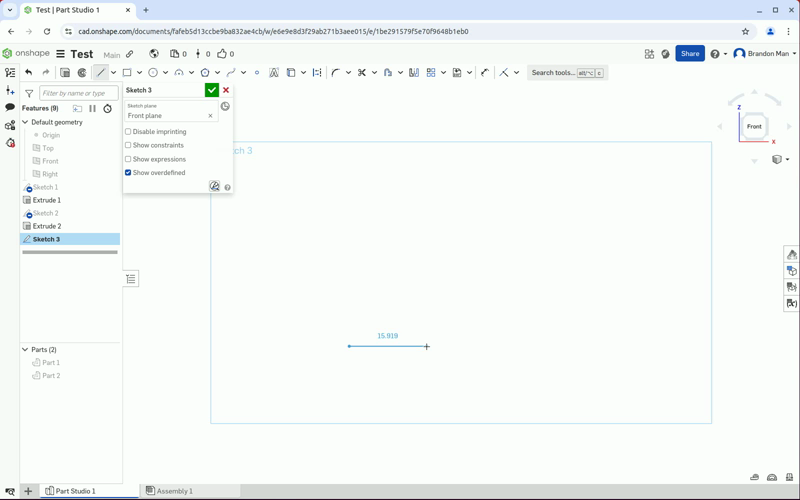
click(426, 346)
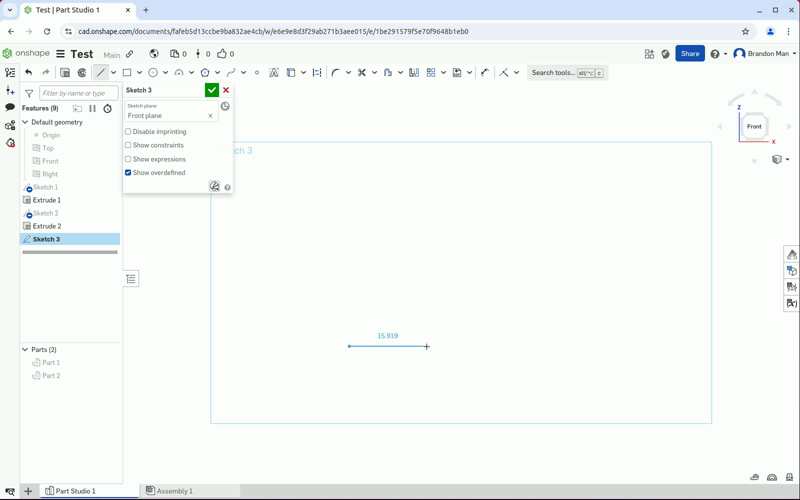
key_up(shift)
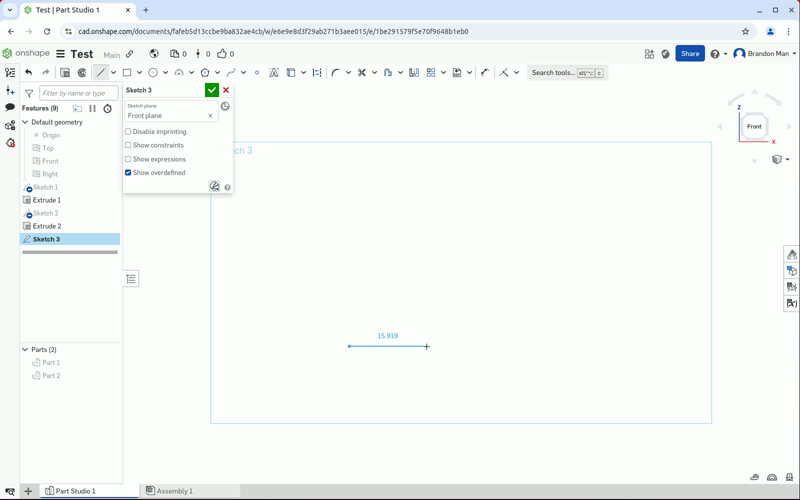
key_down(shift)
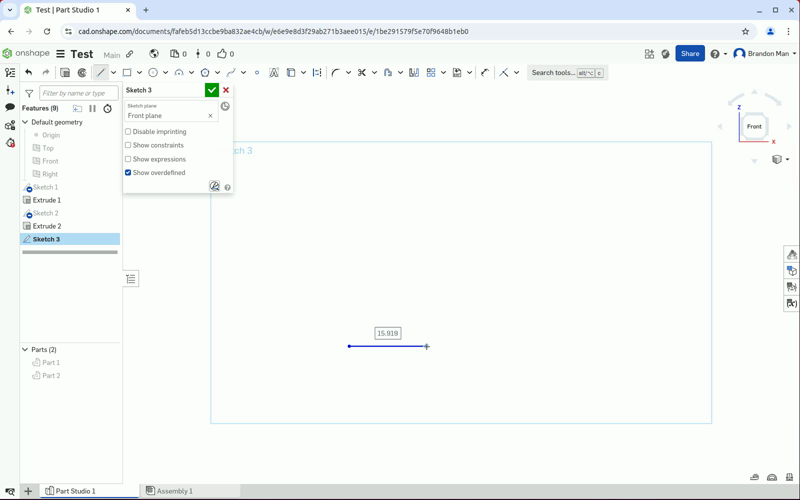
mouse_move(403, 239)
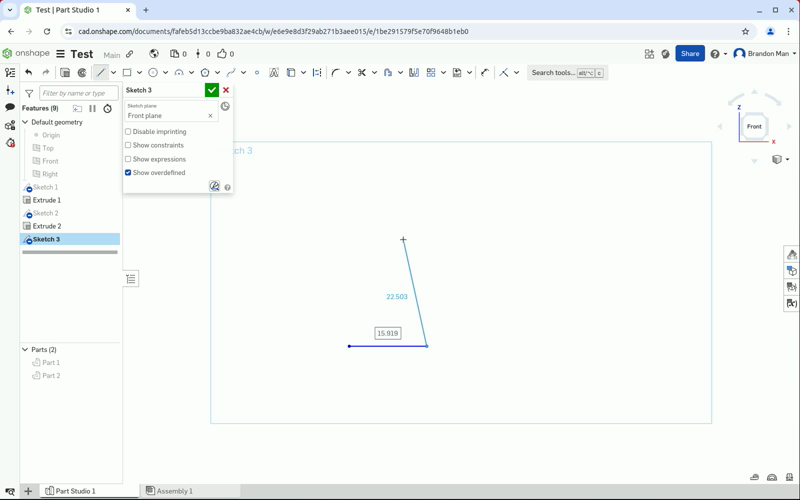
click(403, 239)
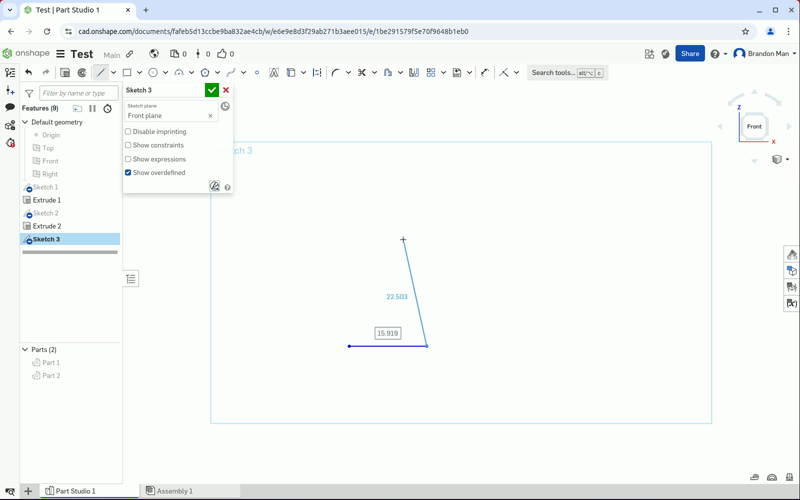
key_up(shift)
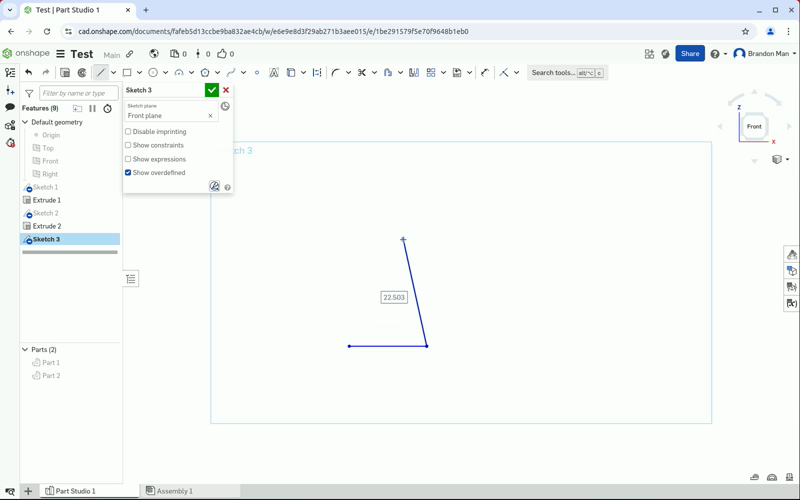
key_down(shift)
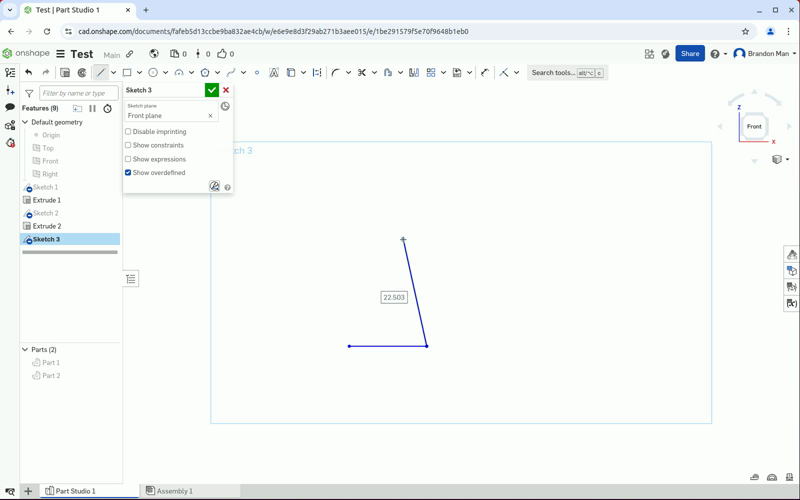
mouse_move(433, 239)
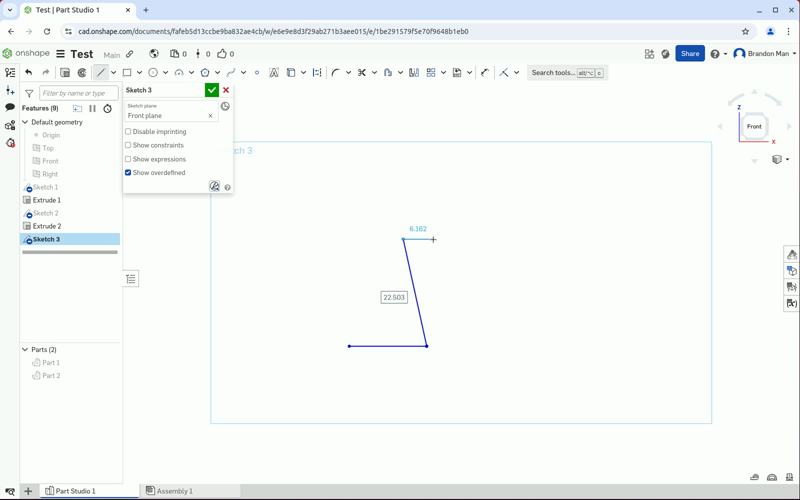
mouse_move(349, 239)
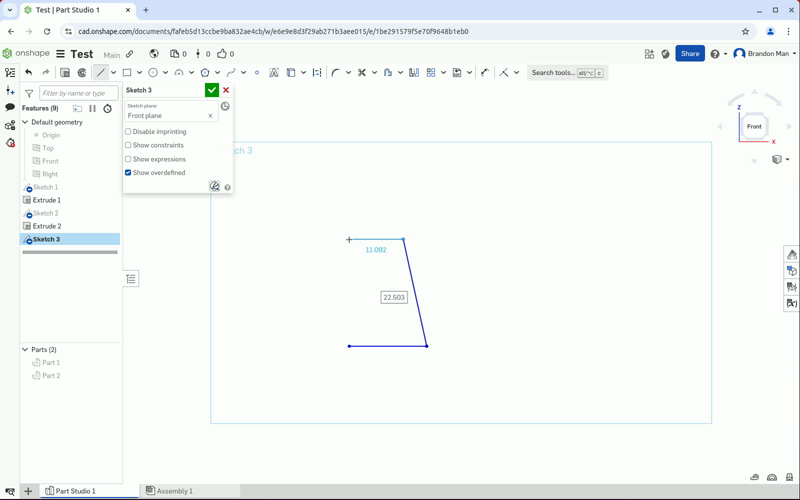
click(349, 239)
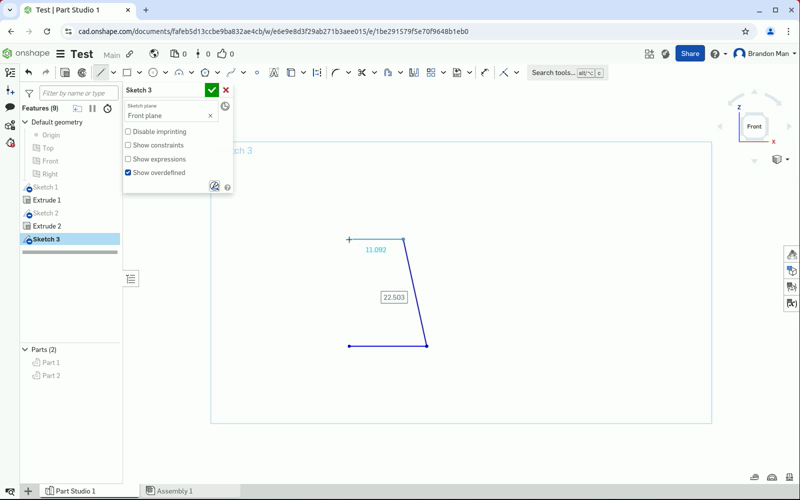
key_up(shift)
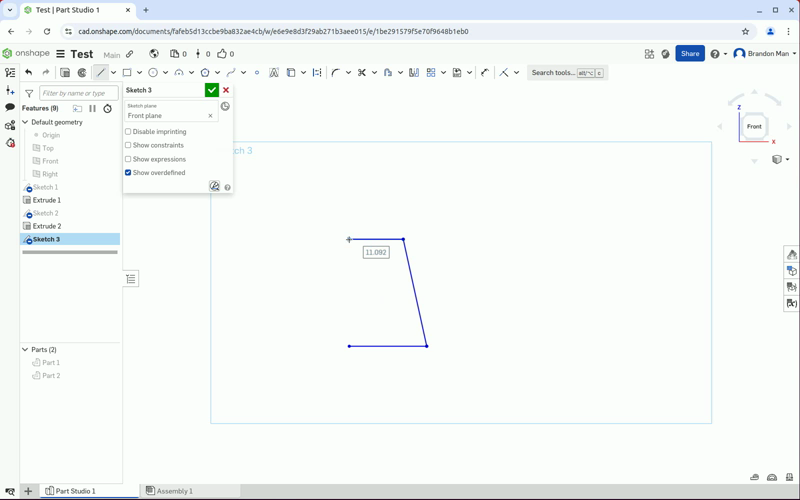
key_down(shift)
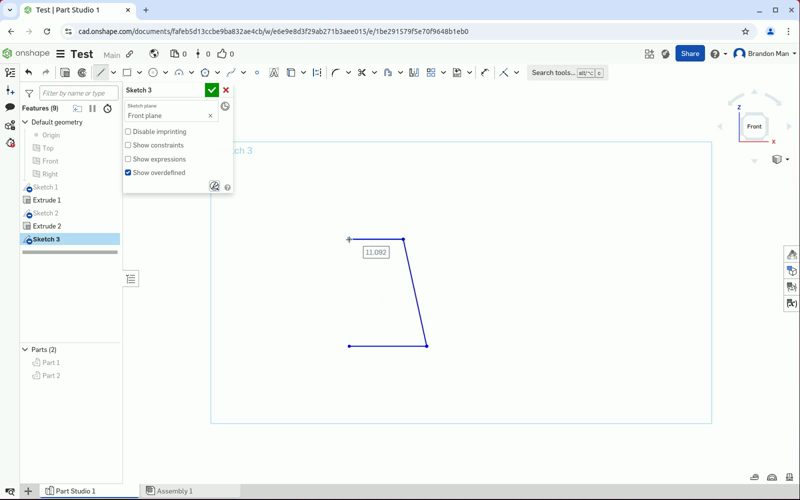
mouse_move(349, 346)
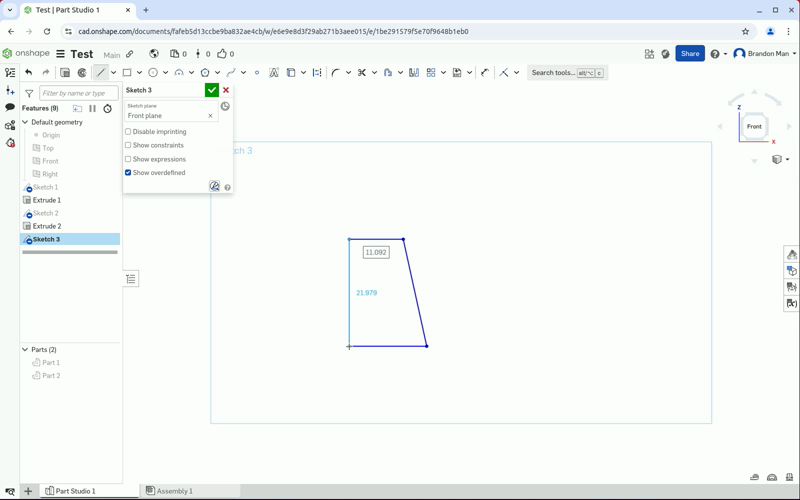
key_up(shift)
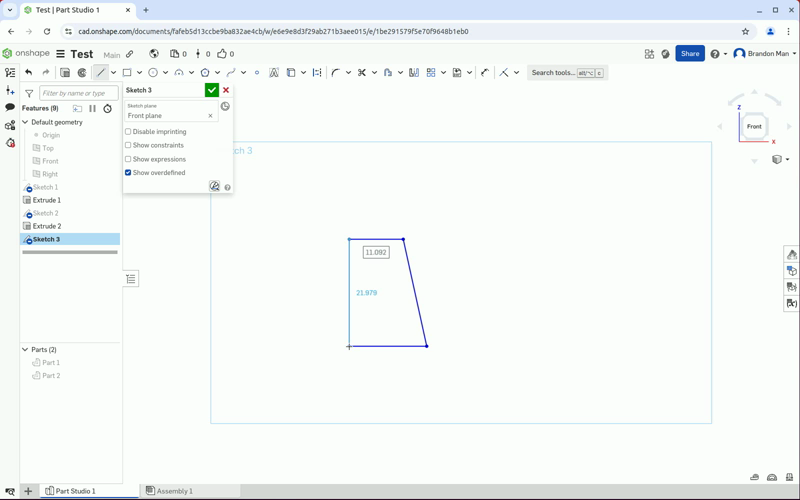
click(349, 346)
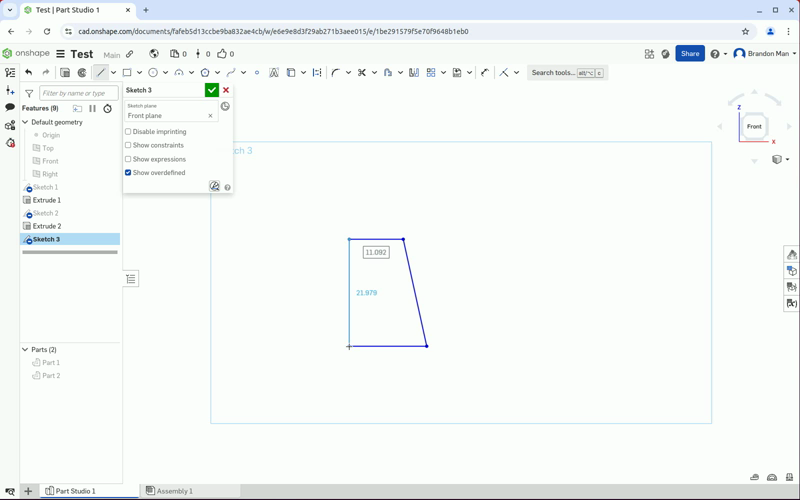
key(esc)
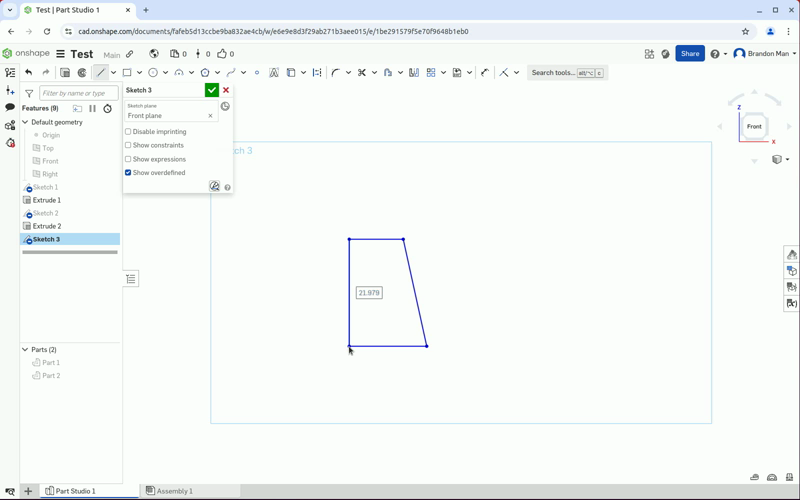
mouse_move(358, 251)
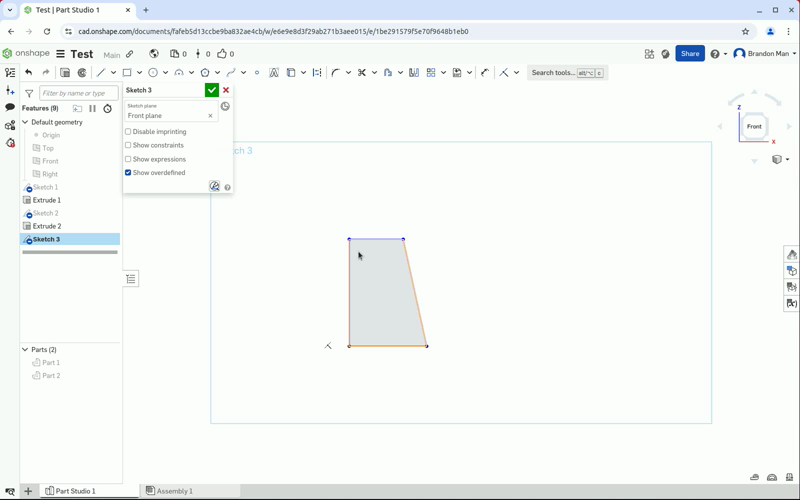
click(358, 251)
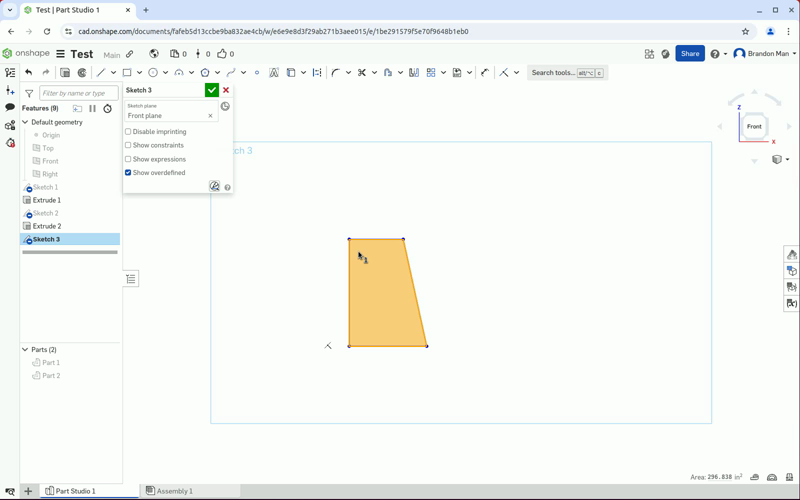
mouse_move(73, 352)
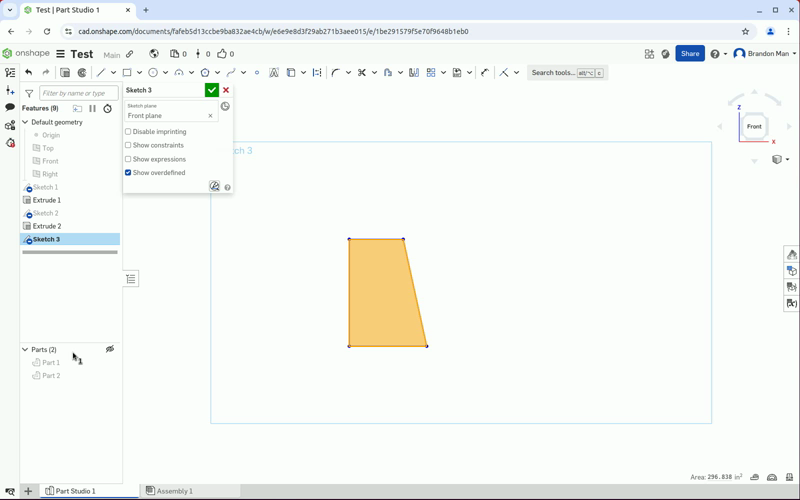
key(shift+y)
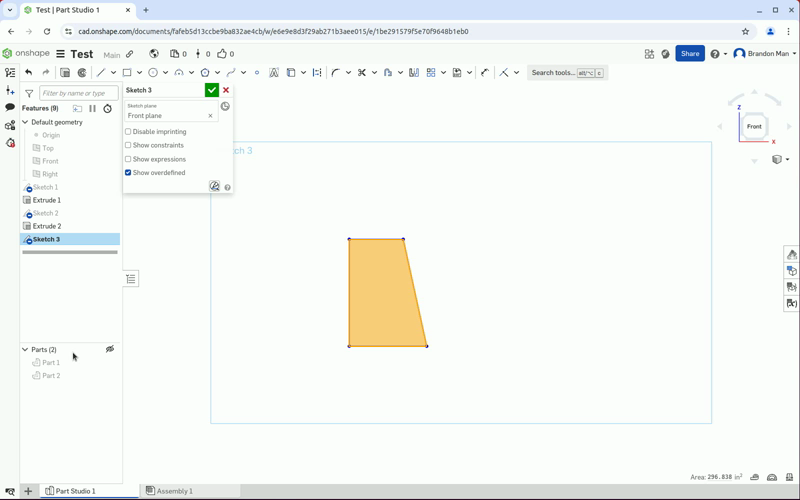
key(shift+e)
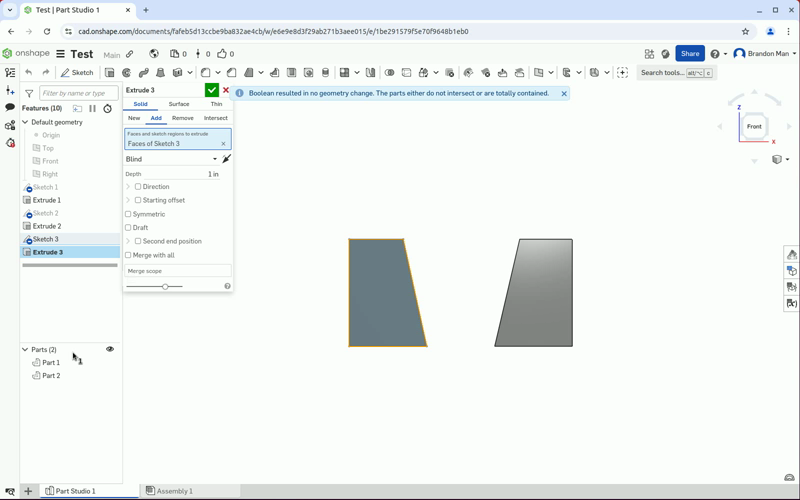
mouse_move(143, 106)
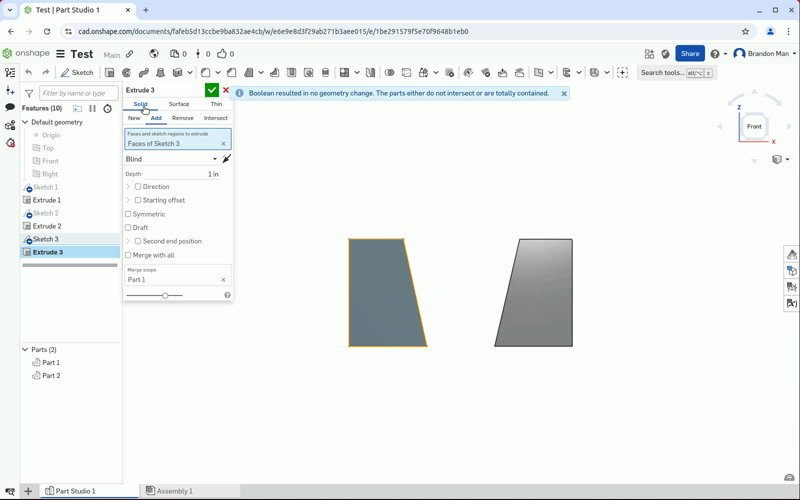
click(143, 106)
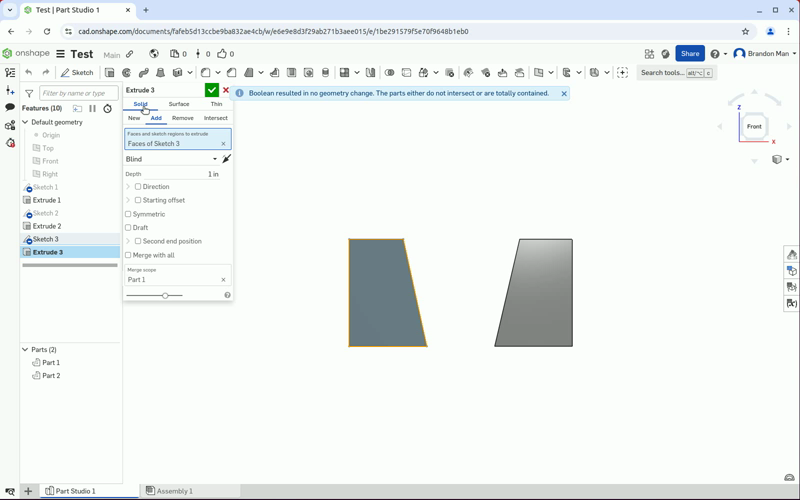
mouse_move(137, 120)
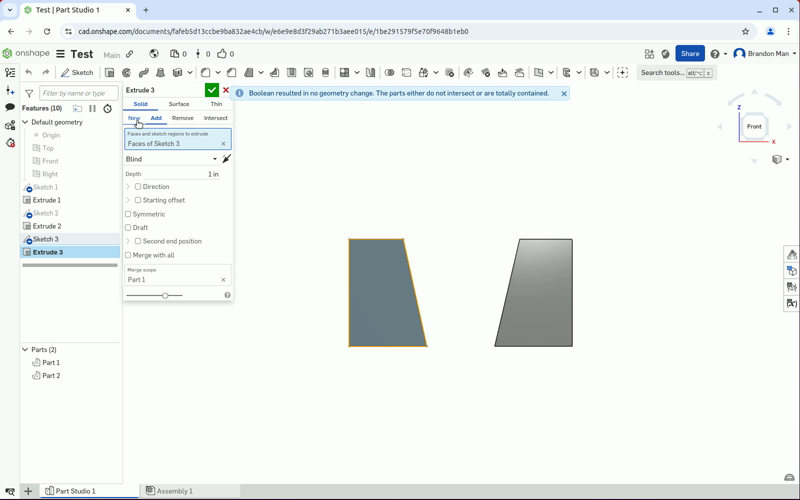
click(137, 120)
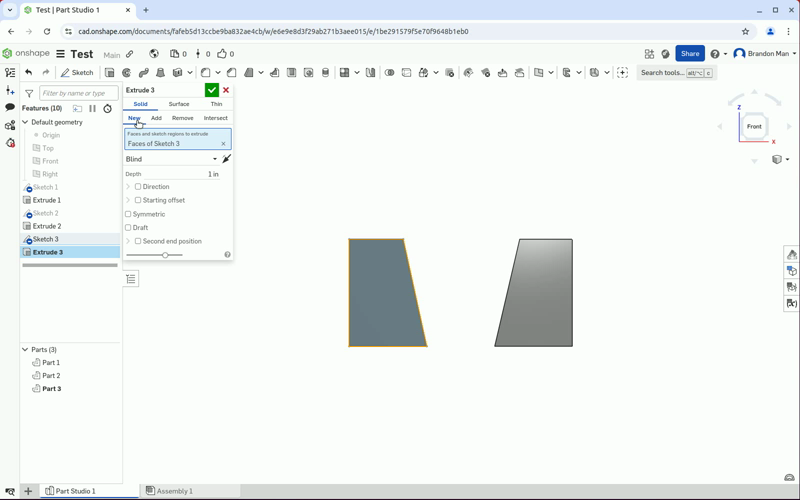
key(tab, 4)
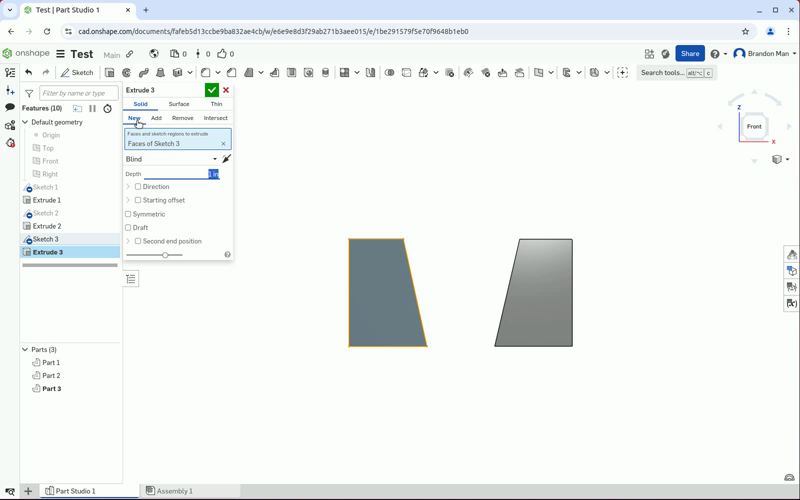
text(6.018)
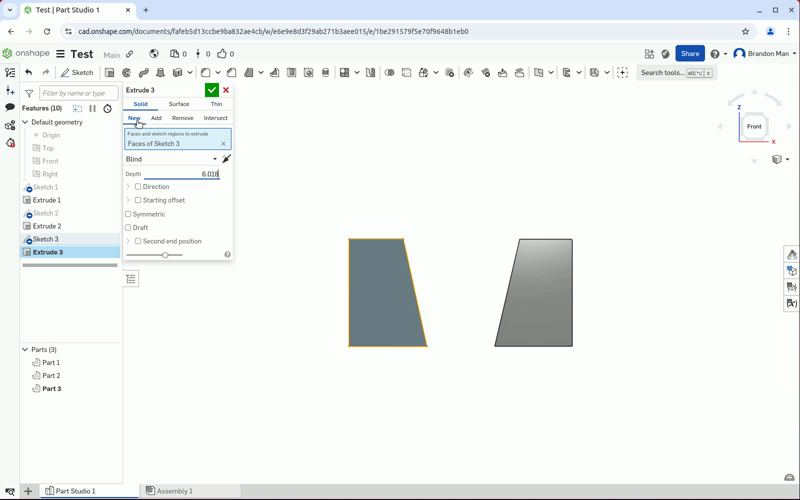
key(enter)
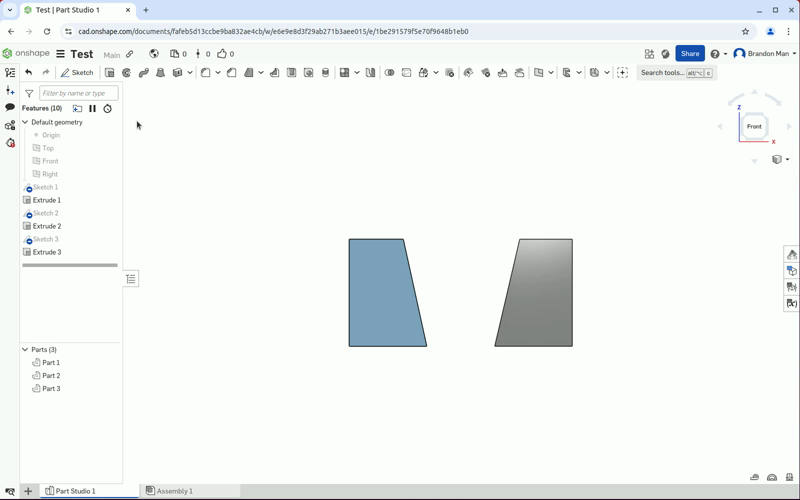
key(shift+h)
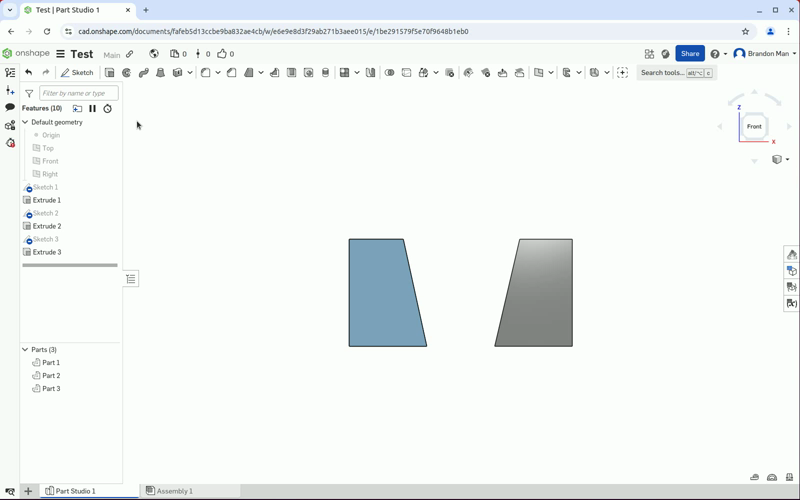
key(shift+h)
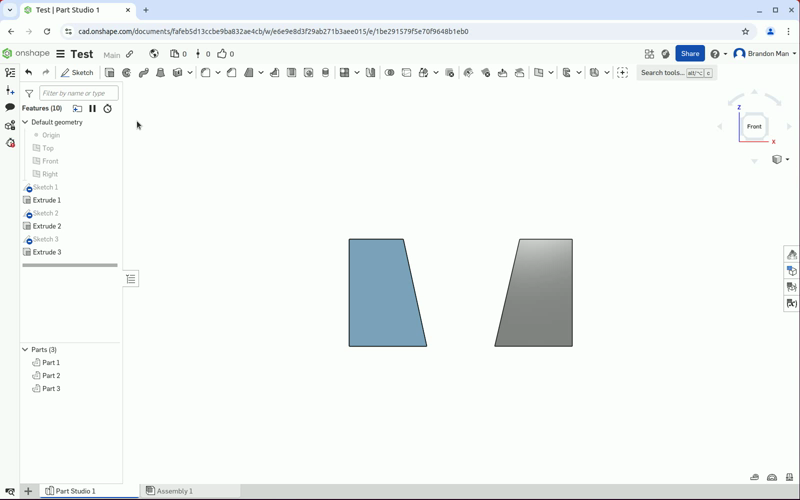
mouse_move(73, 189)
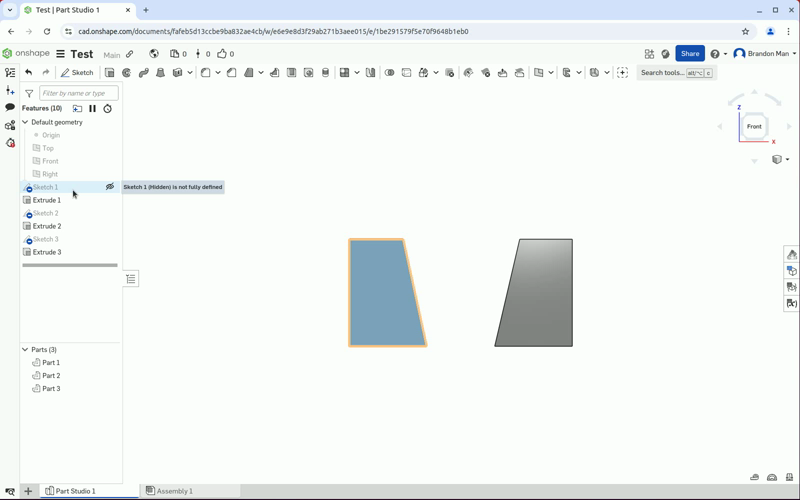
click(73, 189)
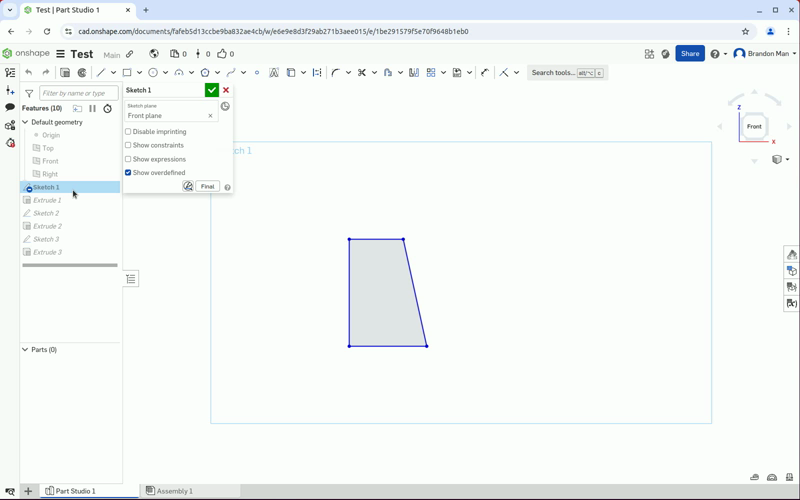
mouse_move(229, 92)
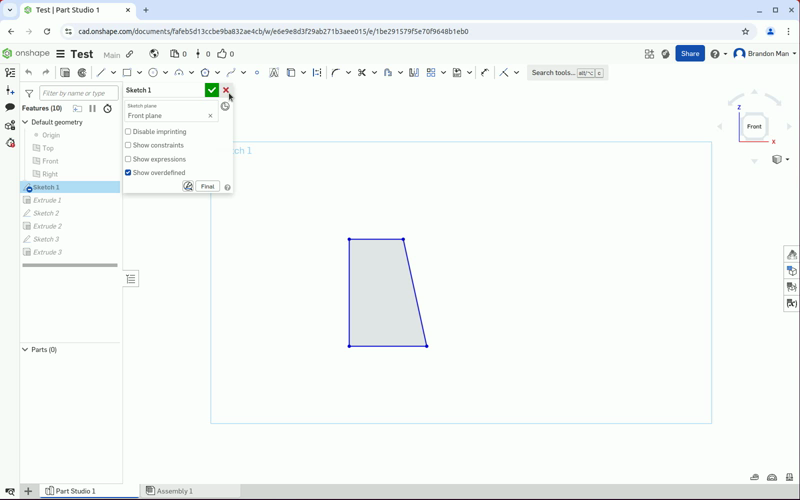
click(229, 92)
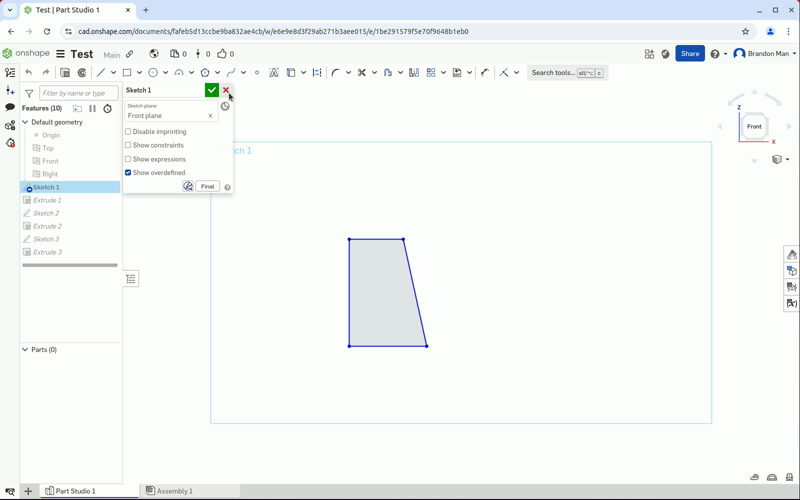
key(shift+s)
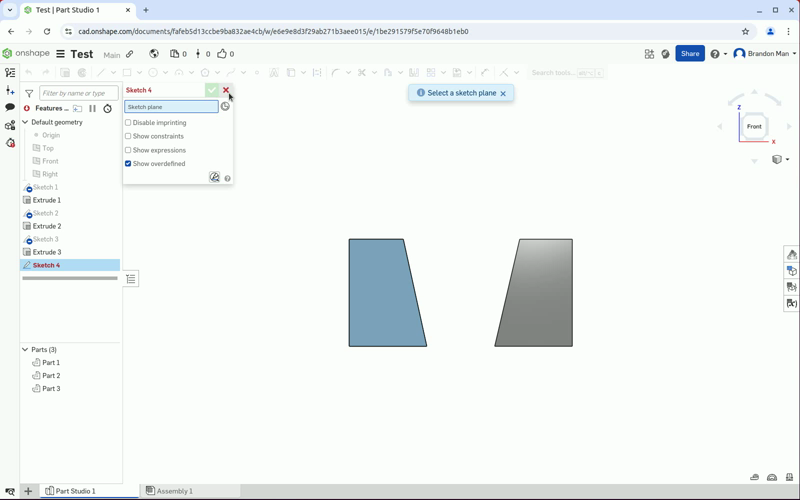
mouse_move(73, 163)
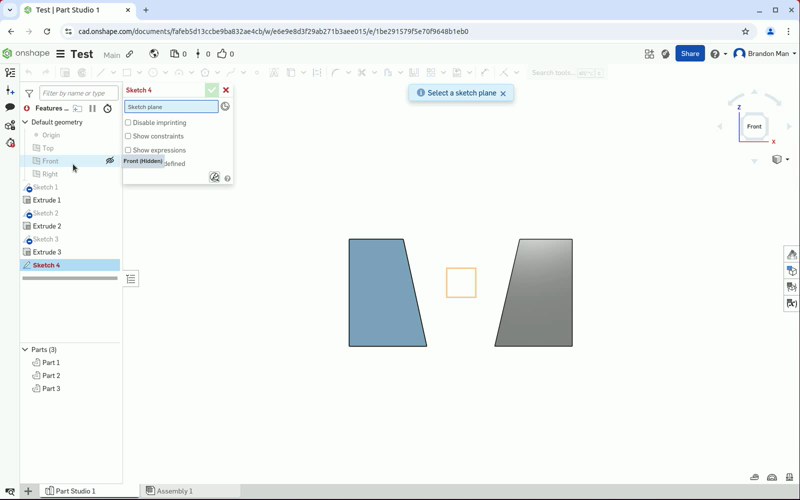
click(73, 163)
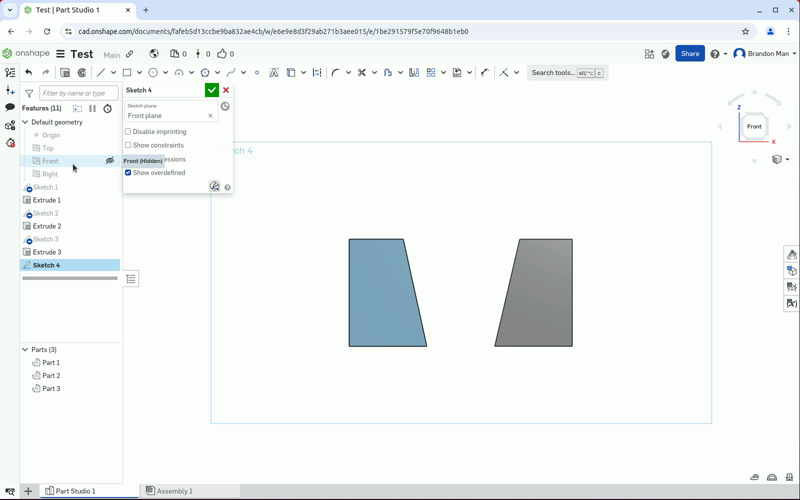
mouse_move(73, 352)
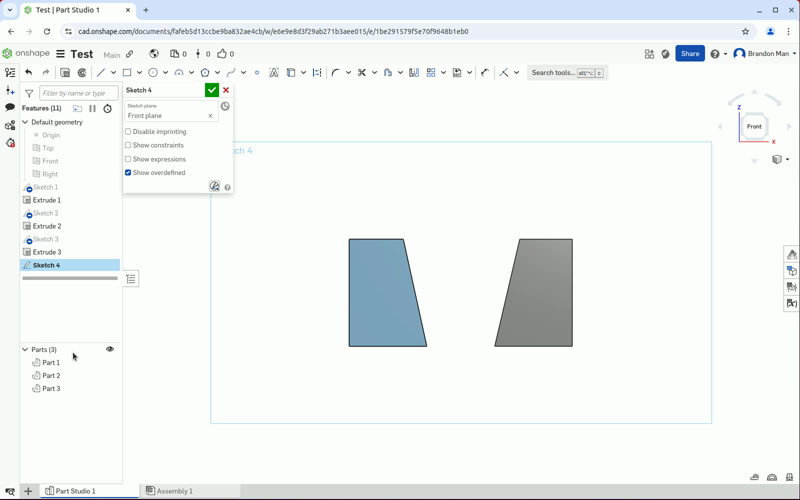
key(y)
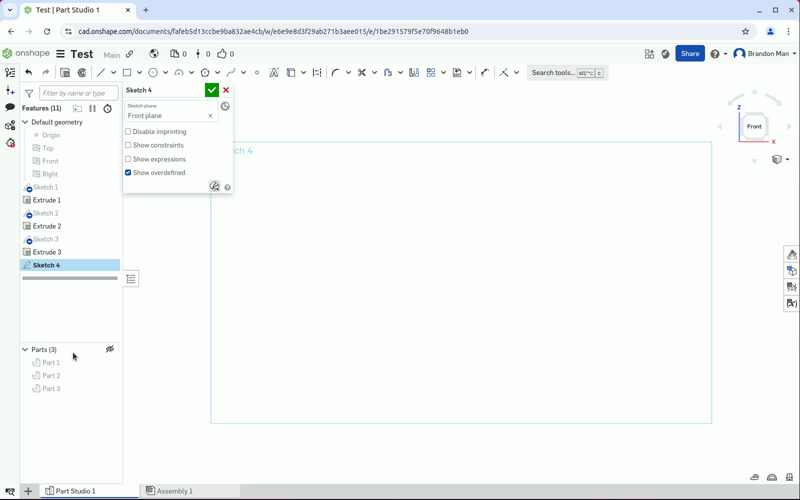
key(l)
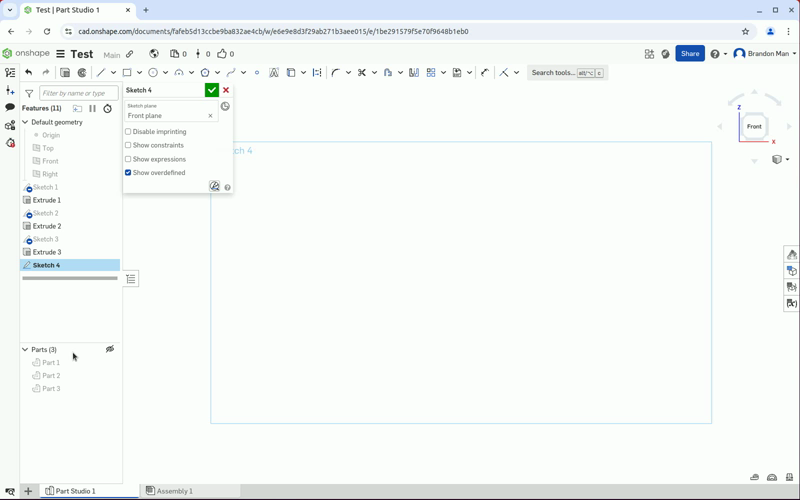
key_down(shift)
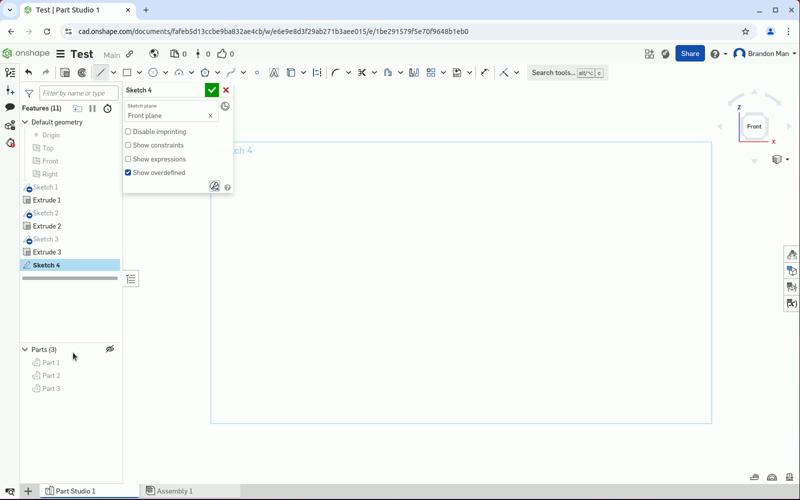
mouse_move(494, 346)
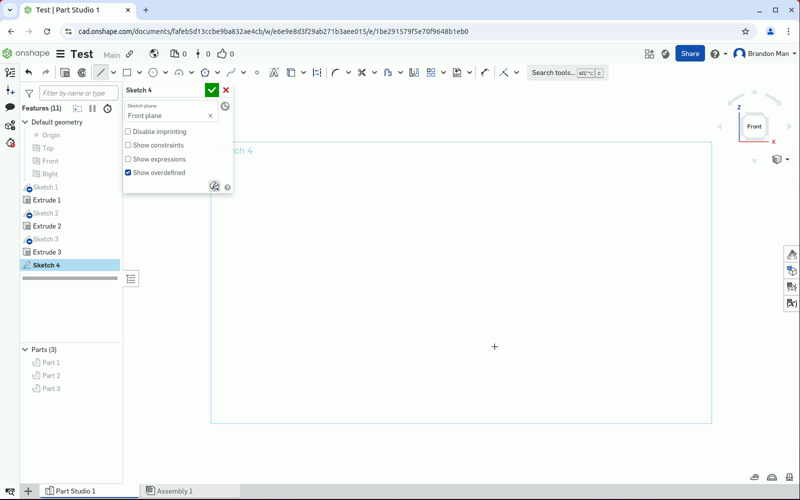
click(494, 346)
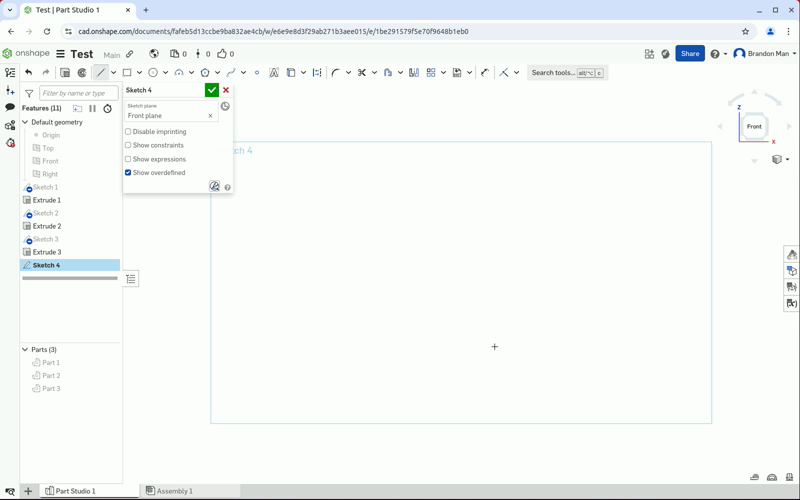
key_up(shift)
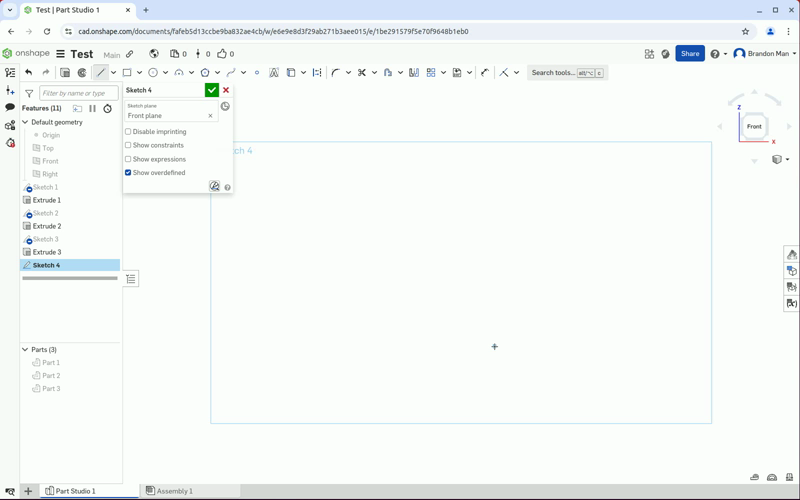
key_down(shift)
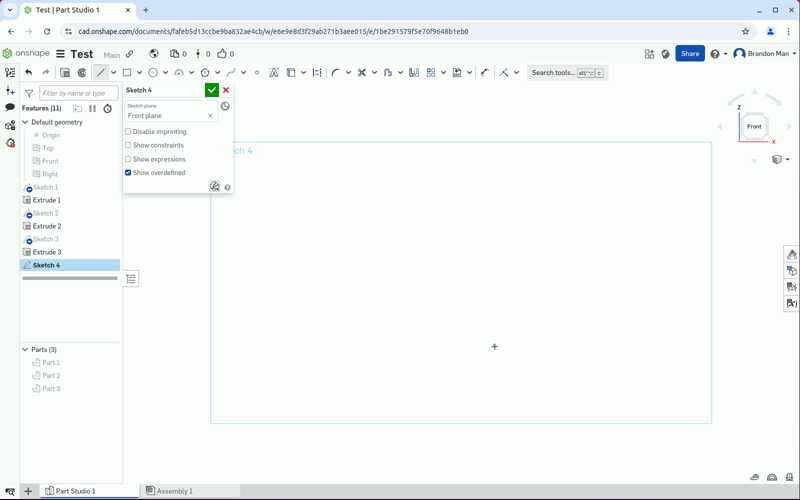
mouse_move(572, 346)
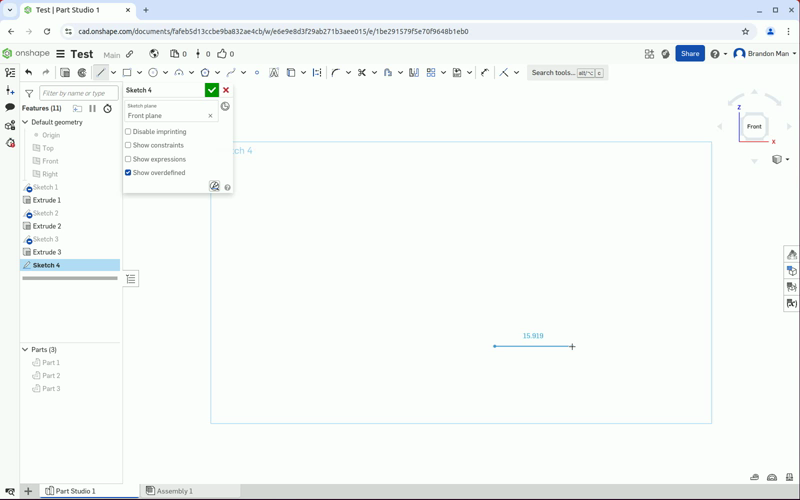
click(572, 346)
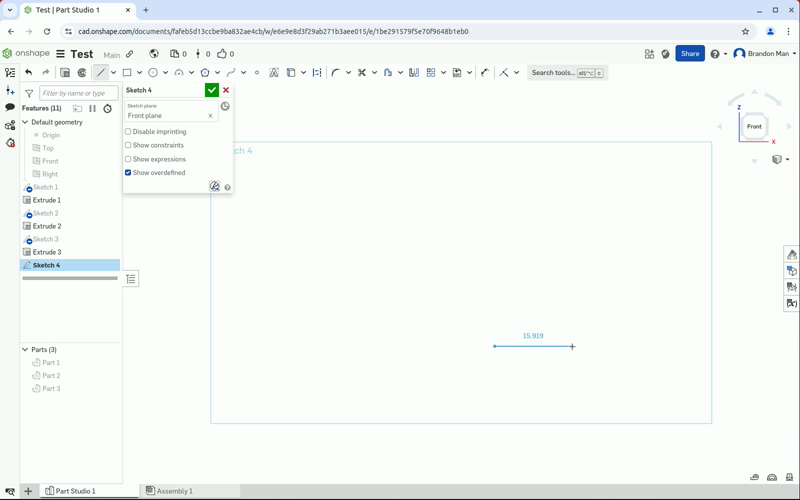
key_up(shift)
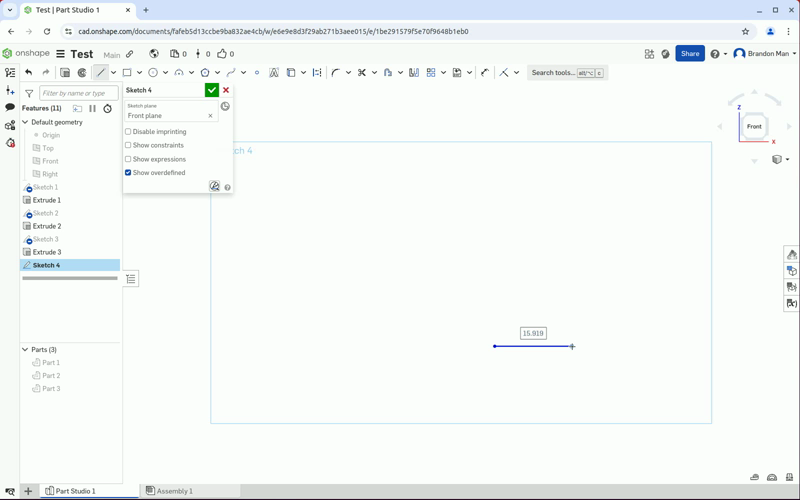
key_down(shift)
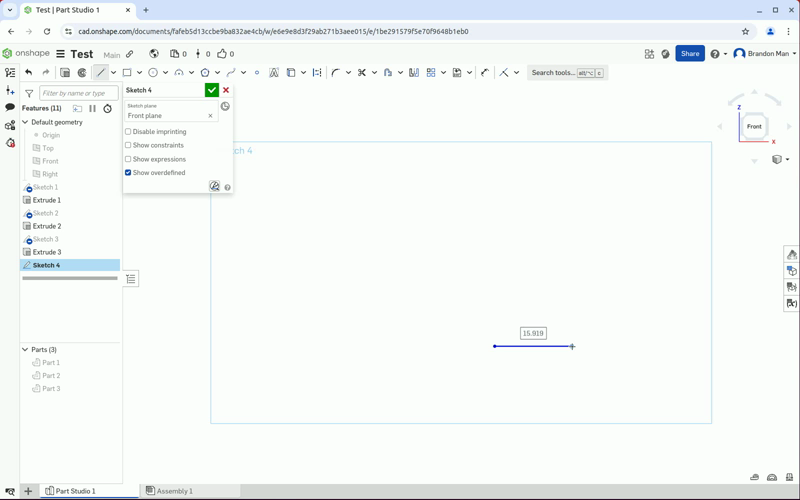
mouse_move(572, 239)
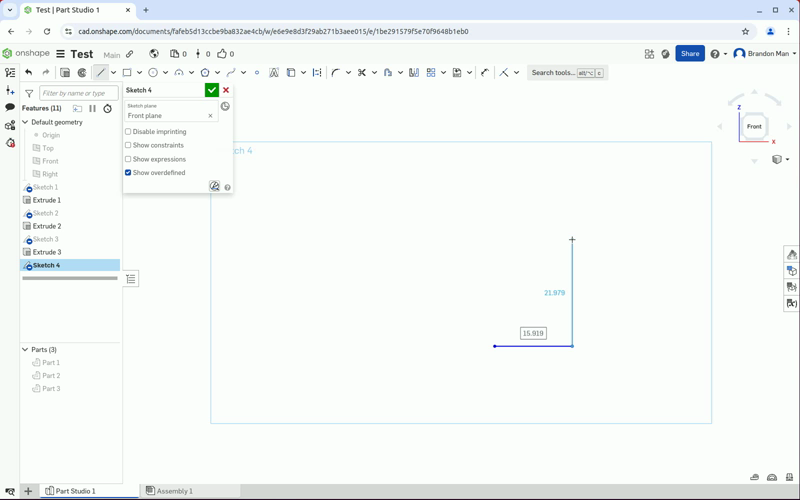
click(572, 239)
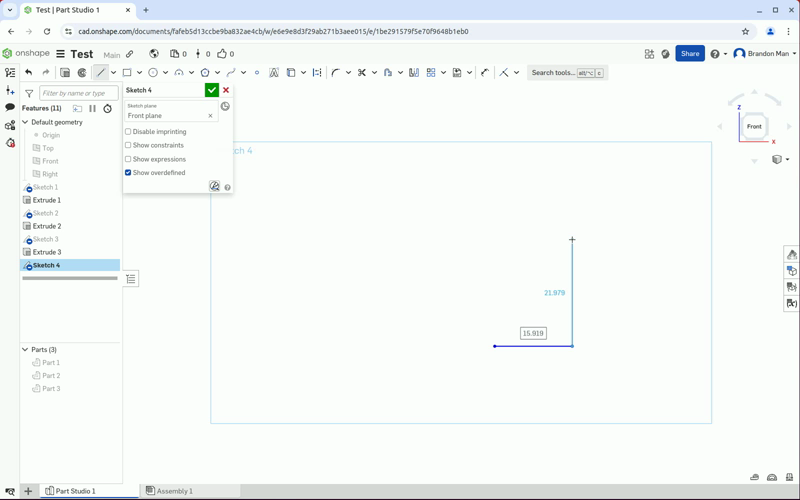
key_up(shift)
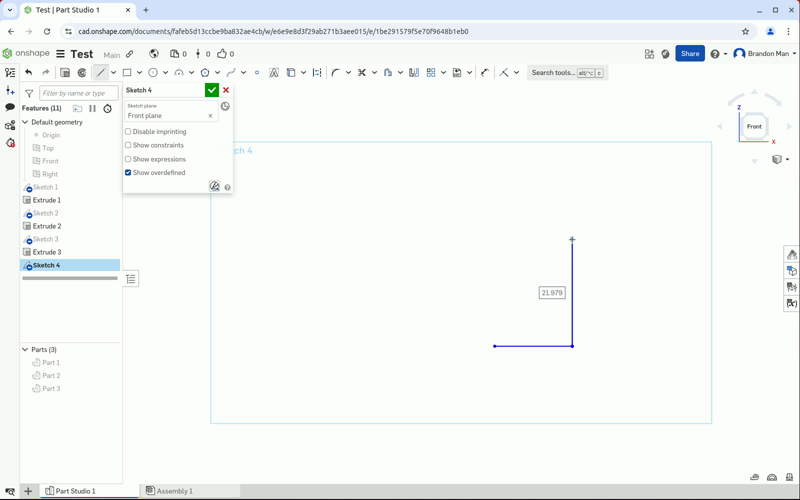
key_down(shift)
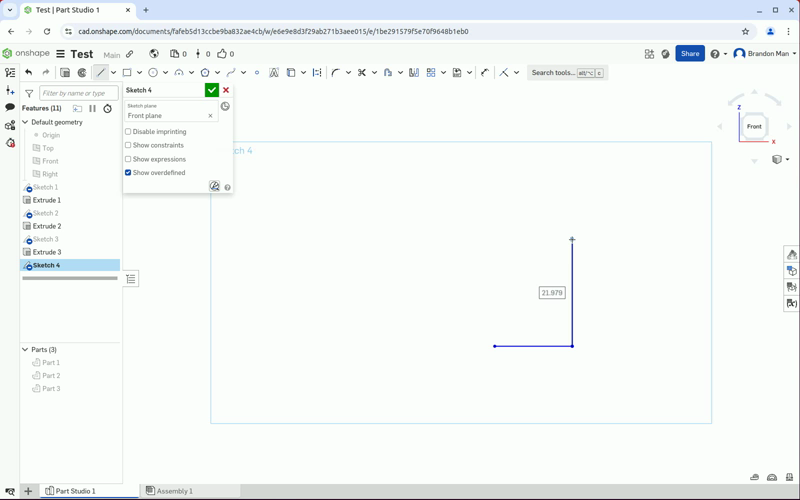
mouse_move(589, 239)
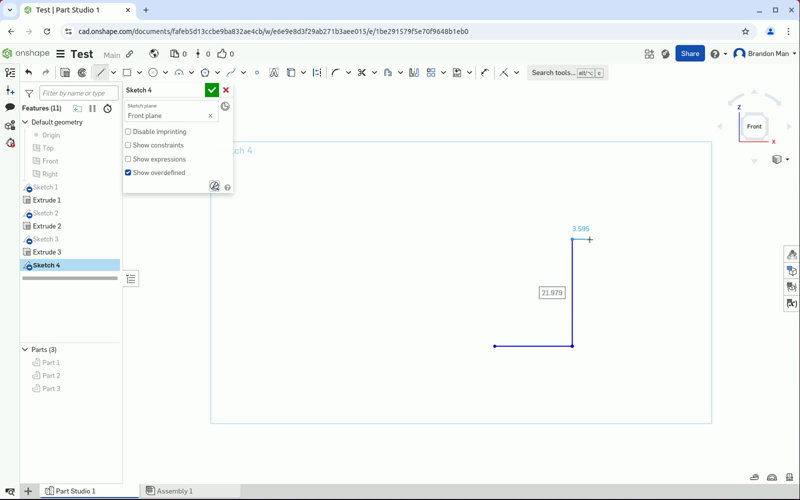
mouse_move(519, 239)
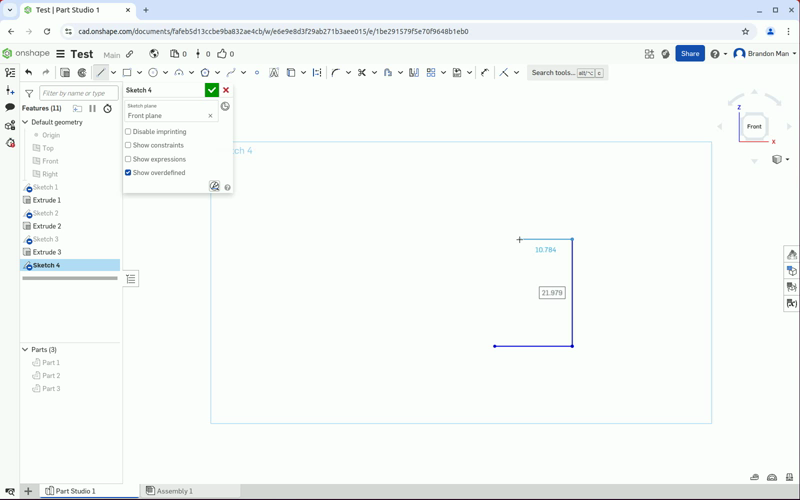
click(519, 239)
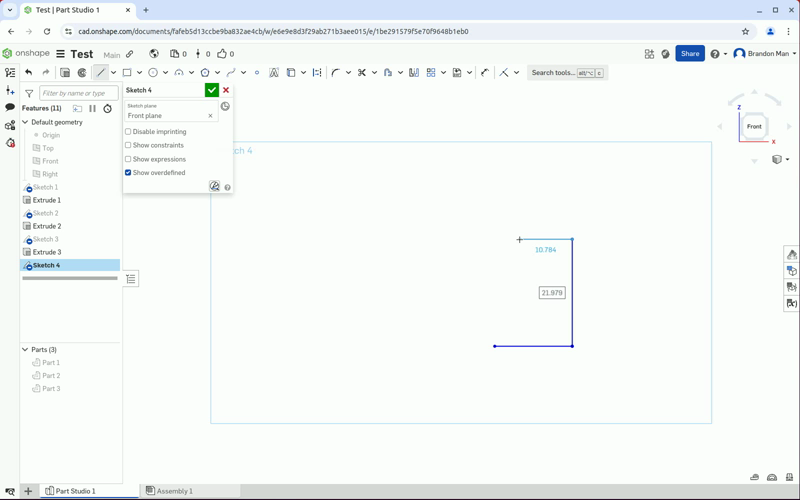
key_up(shift)
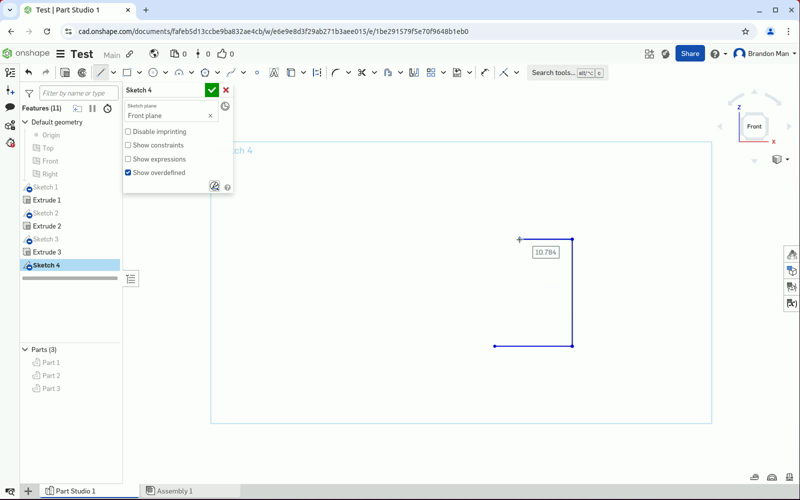
key_down(shift)
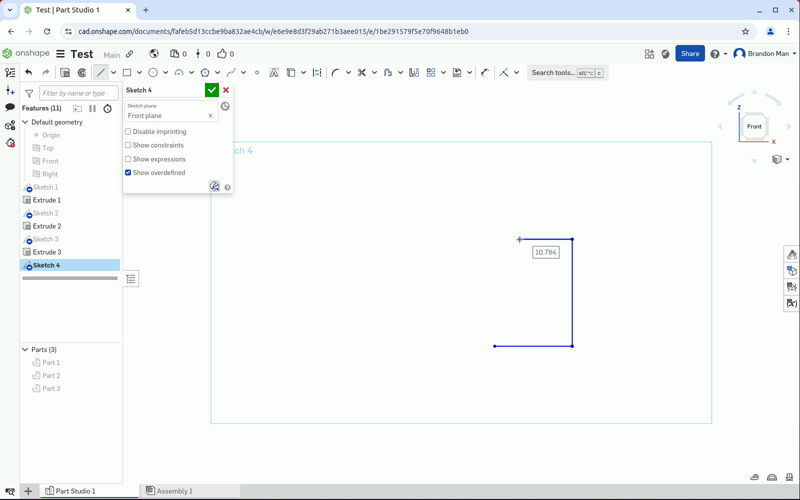
mouse_move(494, 346)
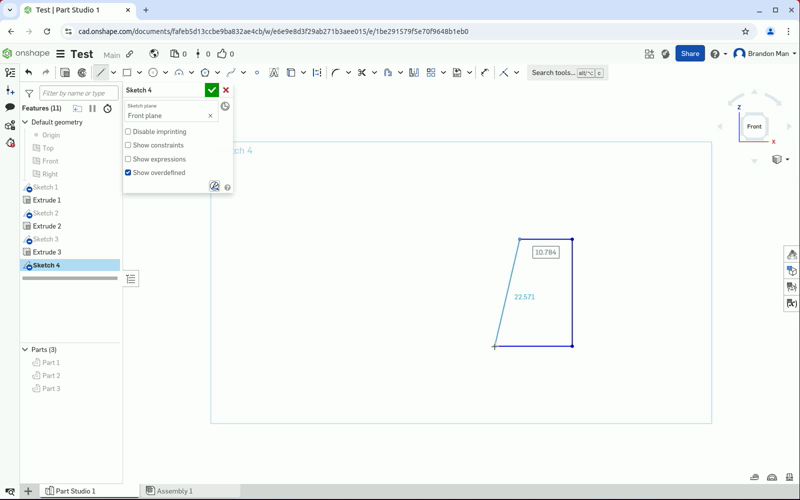
key_up(shift)
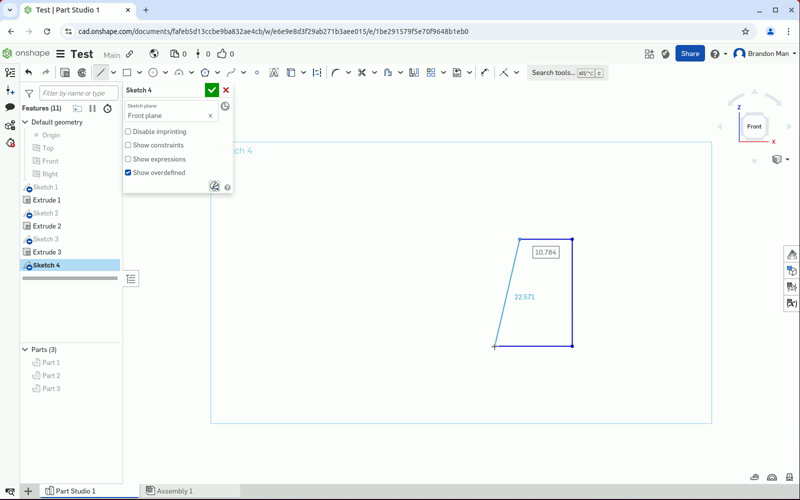
click(494, 346)
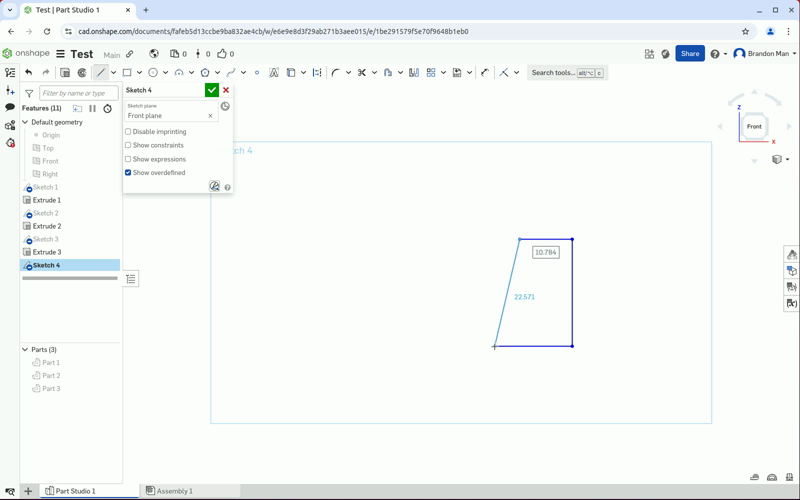
key(esc)
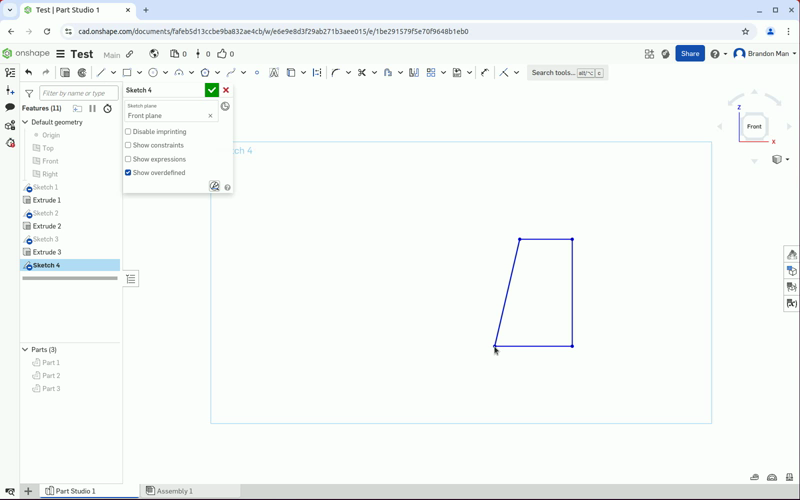
mouse_move(566, 249)
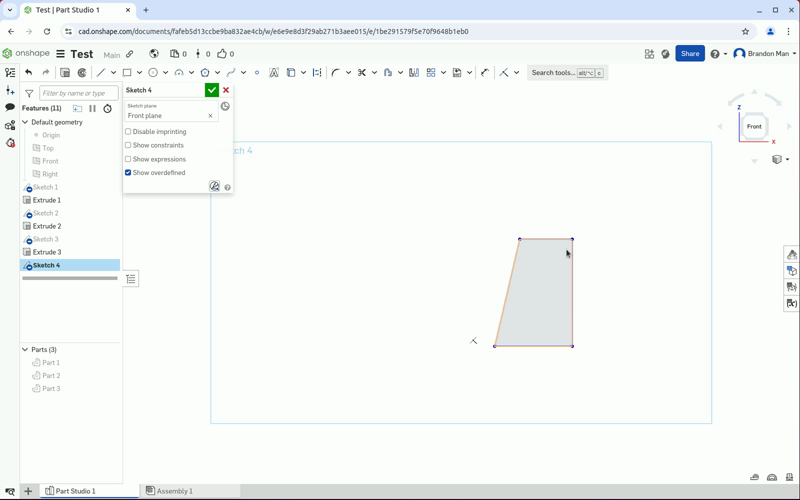
click(566, 249)
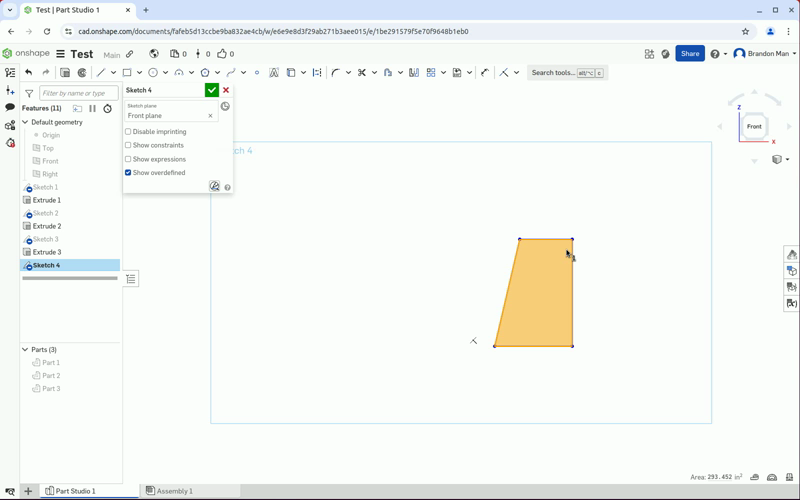
mouse_move(73, 352)
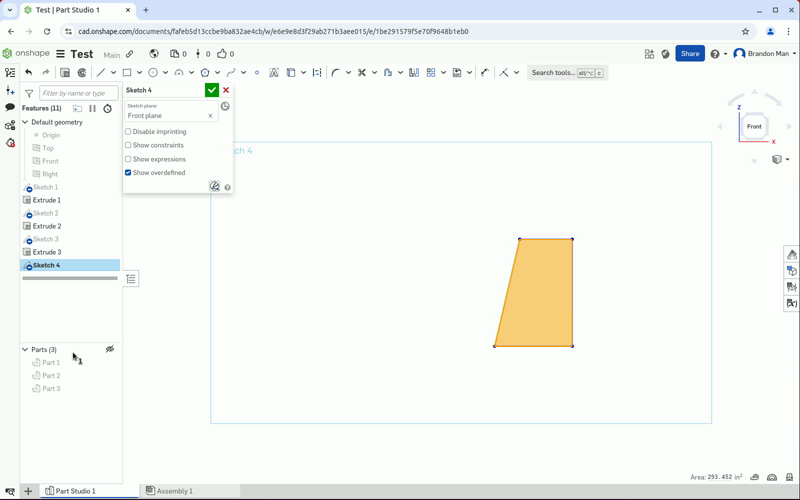
key(shift+y)
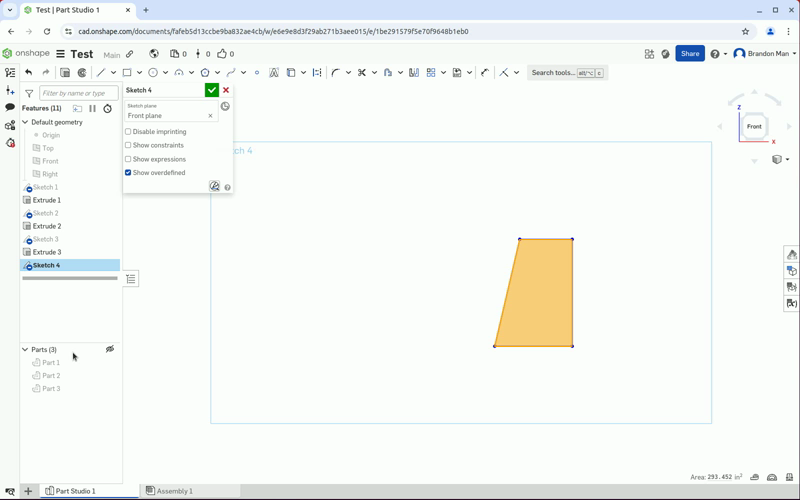
key(shift+e)
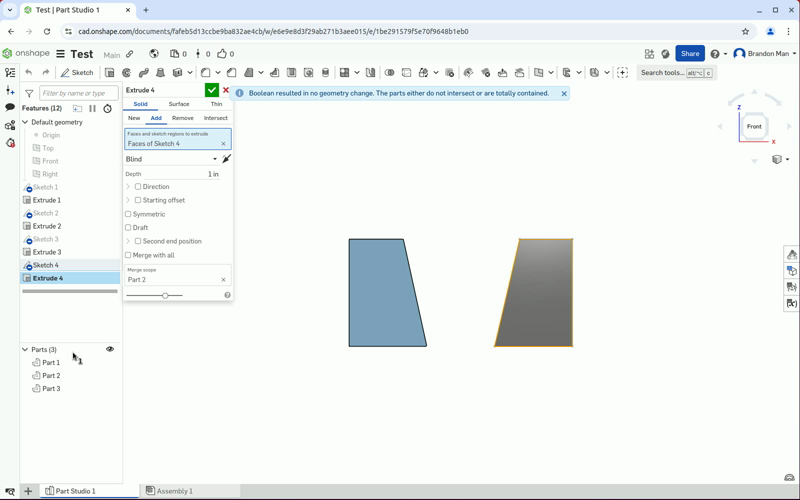
mouse_move(143, 106)
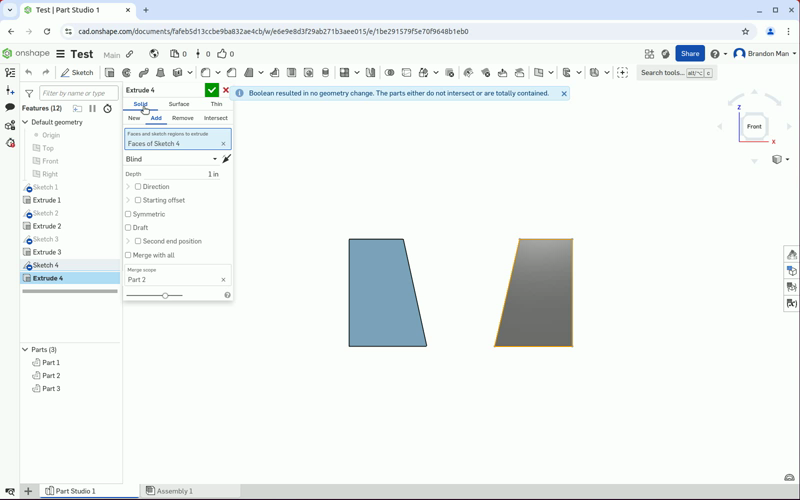
click(143, 106)
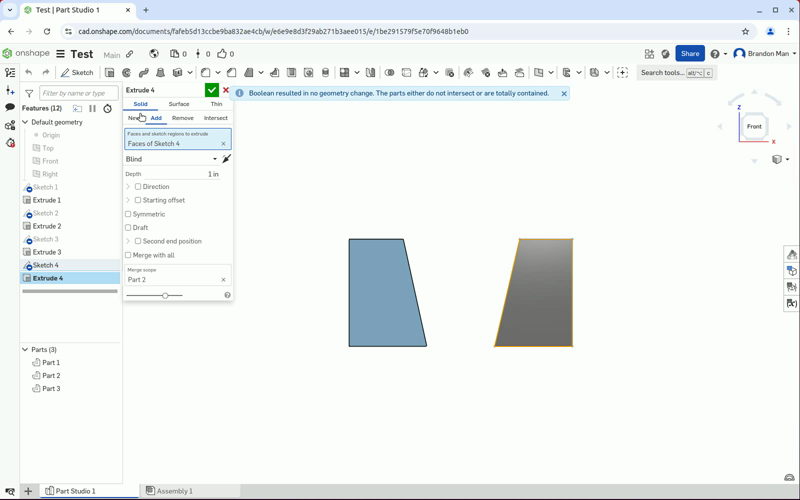
mouse_move(137, 120)
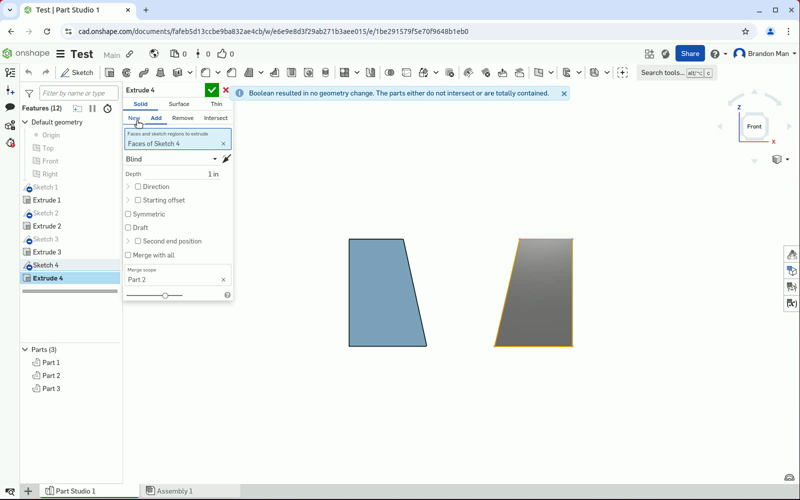
click(137, 120)
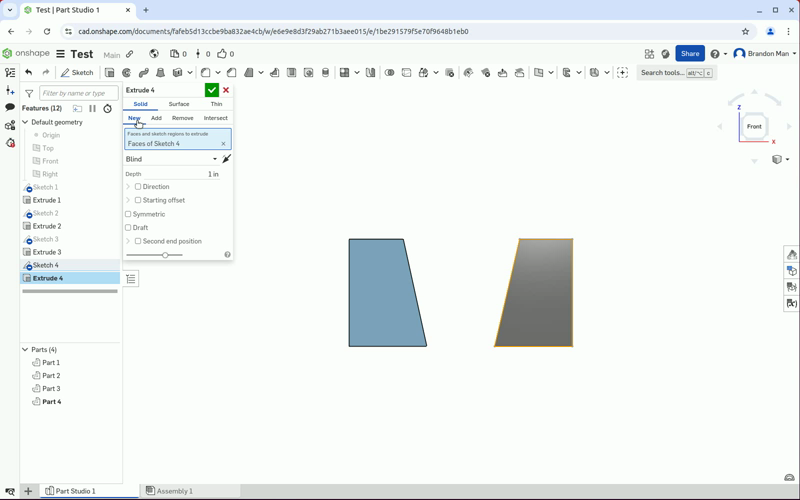
key(tab, 4)
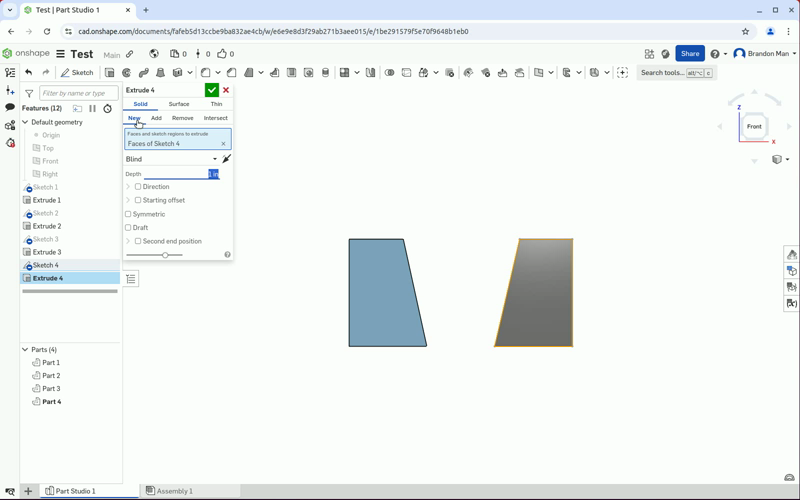
text(6.018)
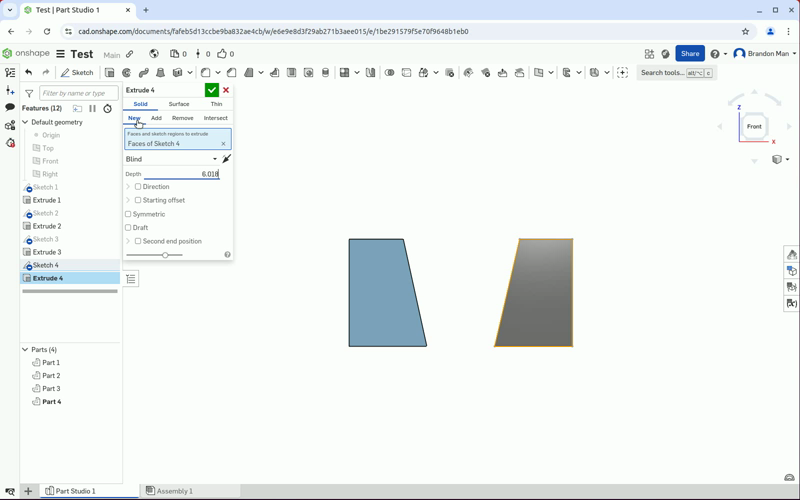
key(enter)
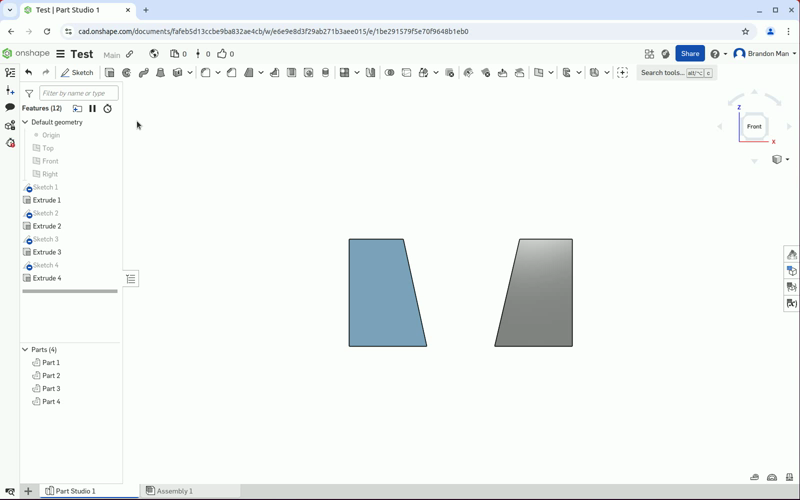
key(shift+h)
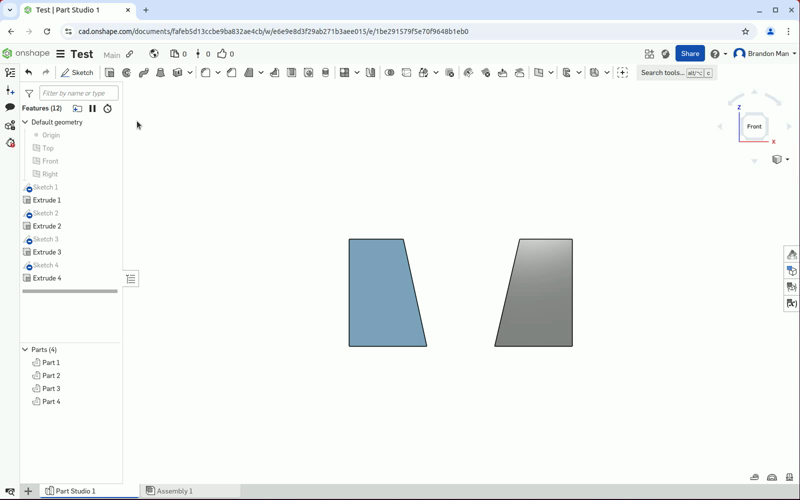
key(shift+h)
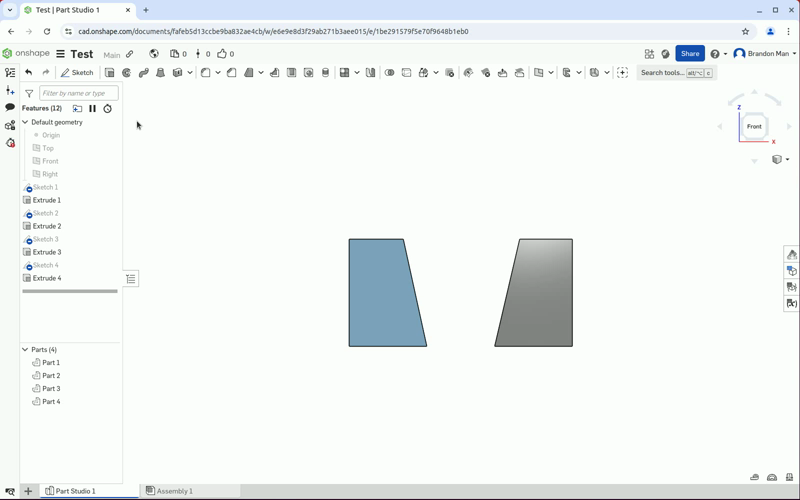
mouse_move(73, 189)
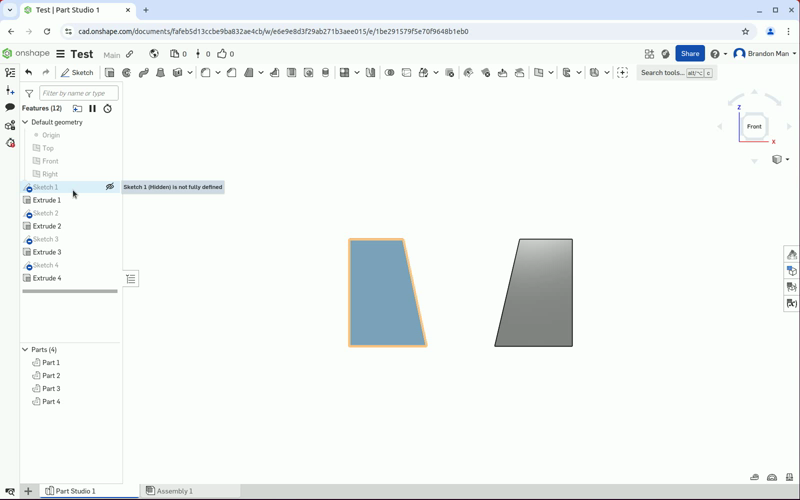
click(73, 189)
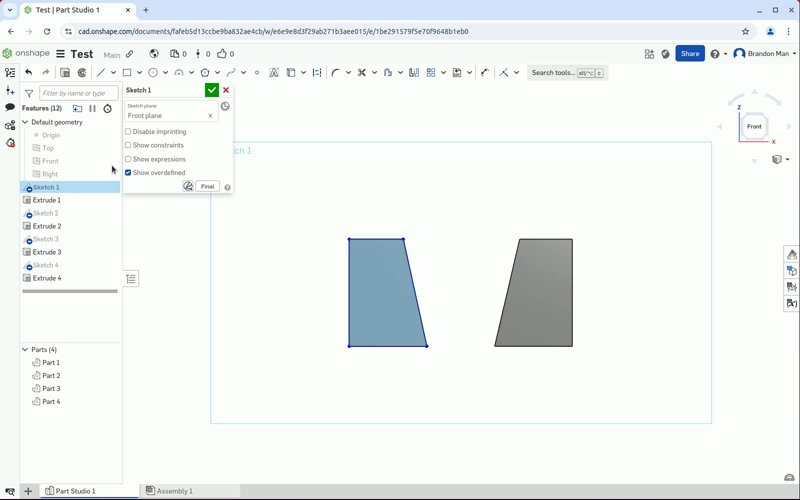
mouse_move(229, 92)
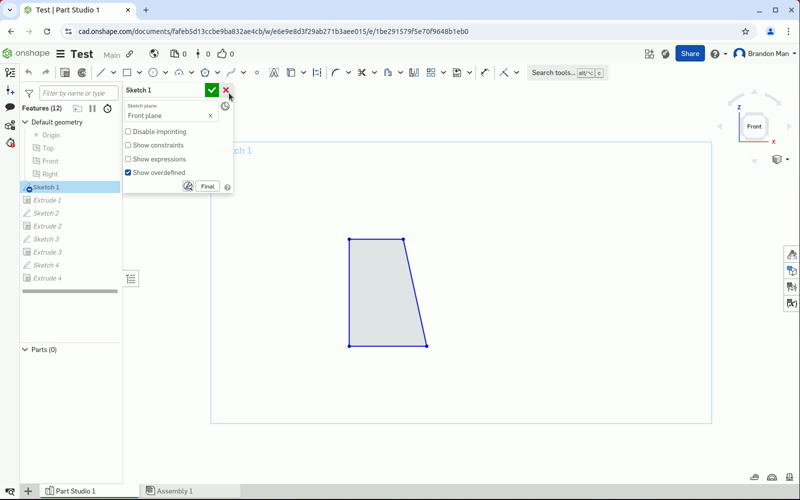
click(229, 92)
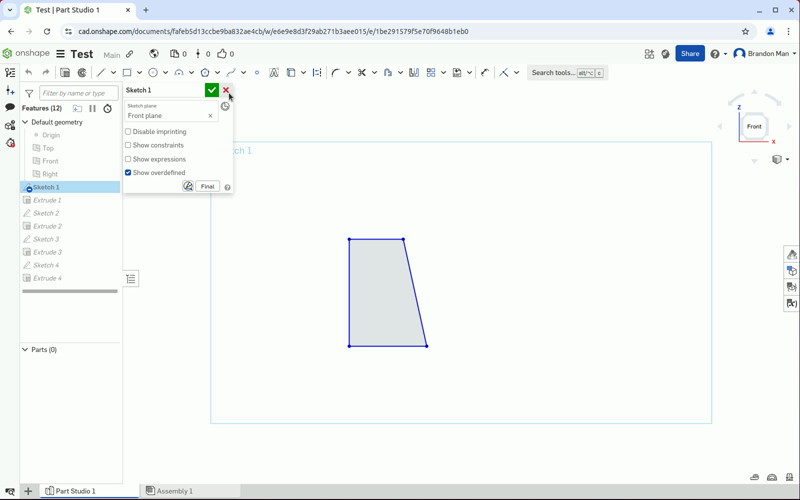
key(shift+s)
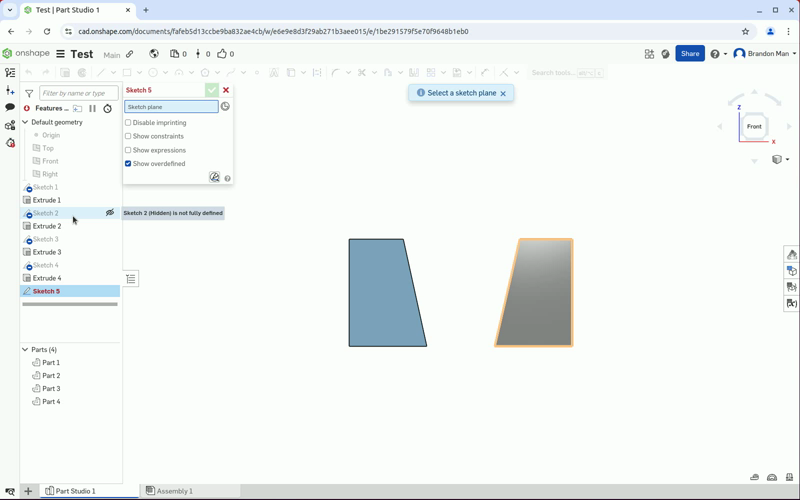
scroll(3)
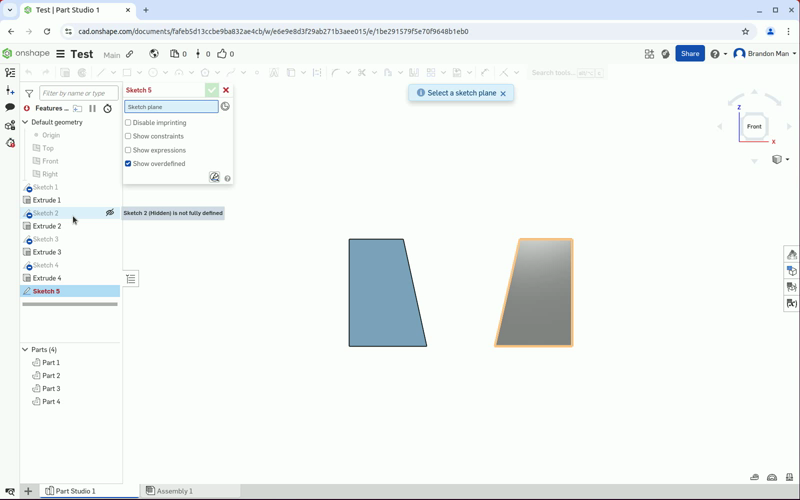
mouse_move(73, 163)
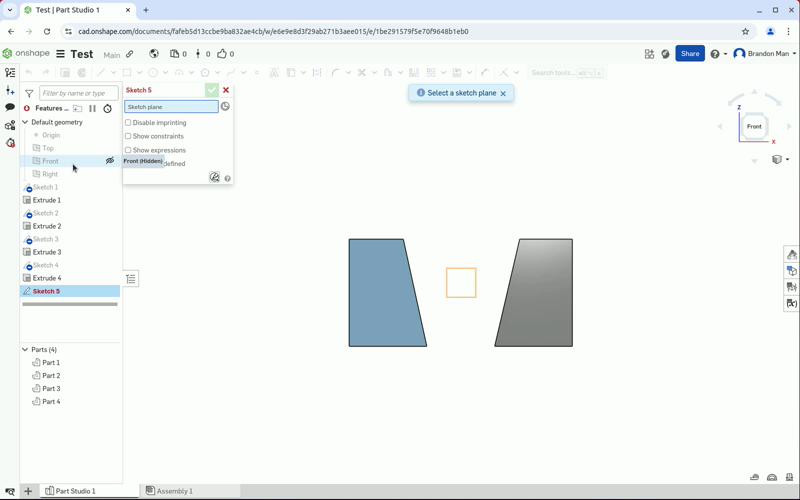
click(73, 163)
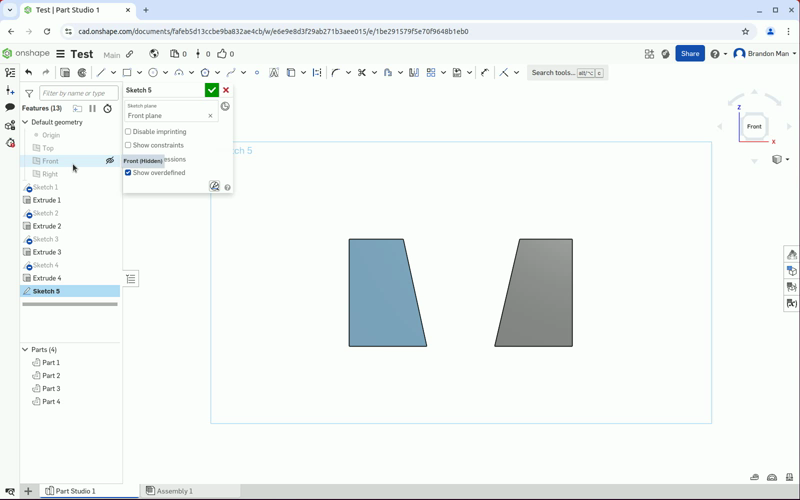
mouse_move(73, 352)
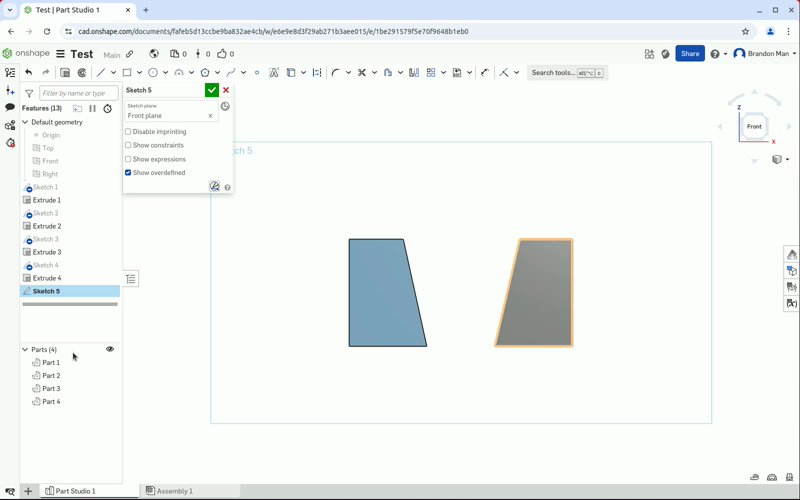
key(y)
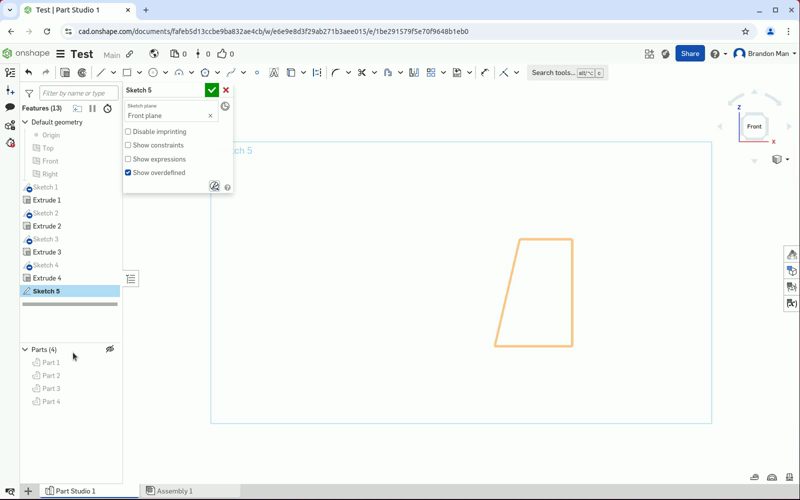
key(l)
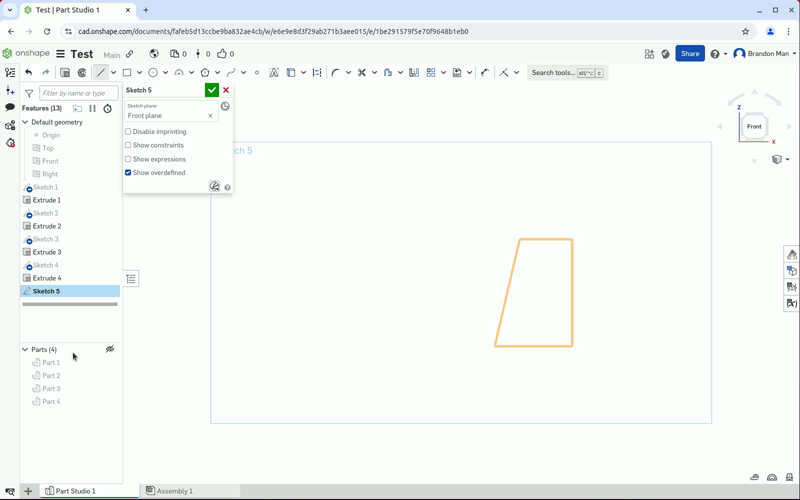
key_down(shift)
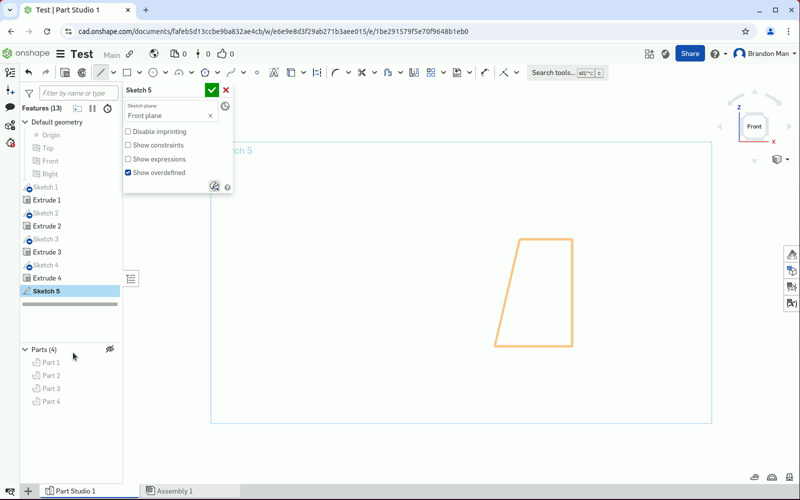
mouse_move(401, 239)
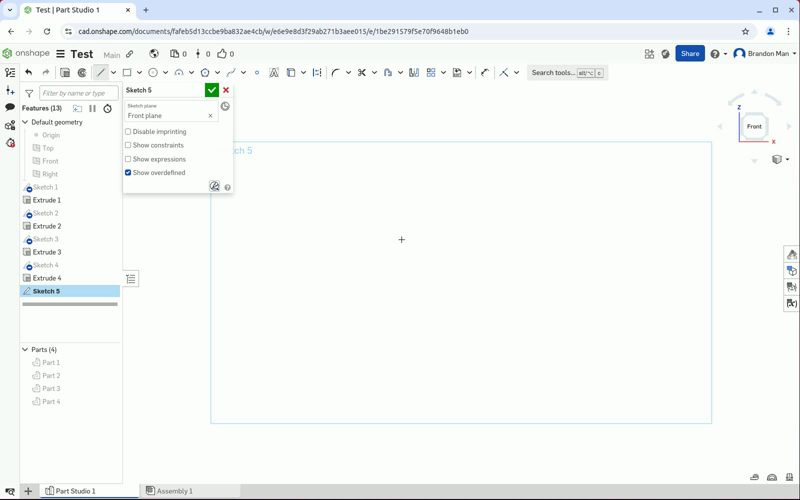
click(401, 239)
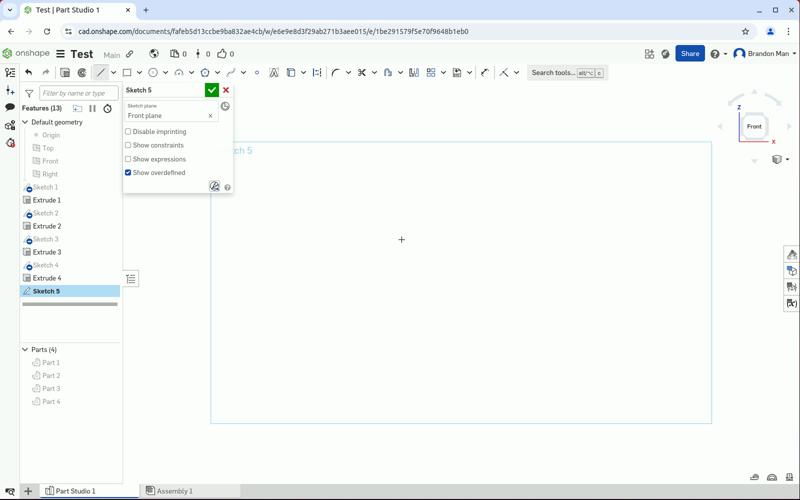
key_up(shift)
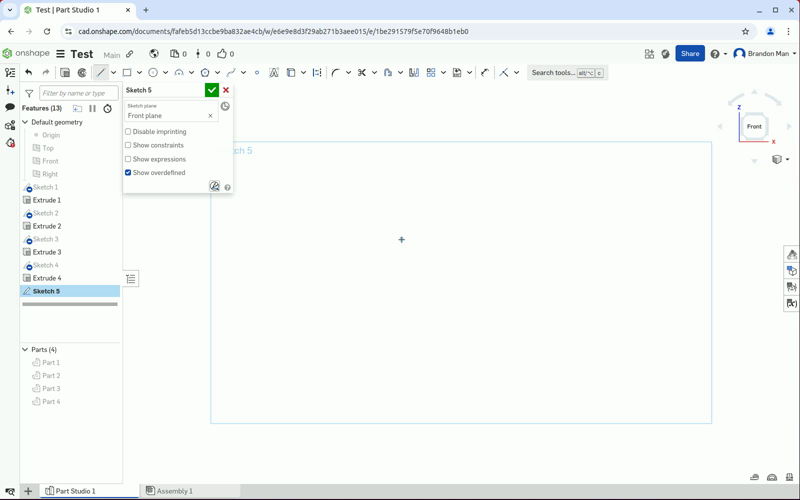
key_down(shift)
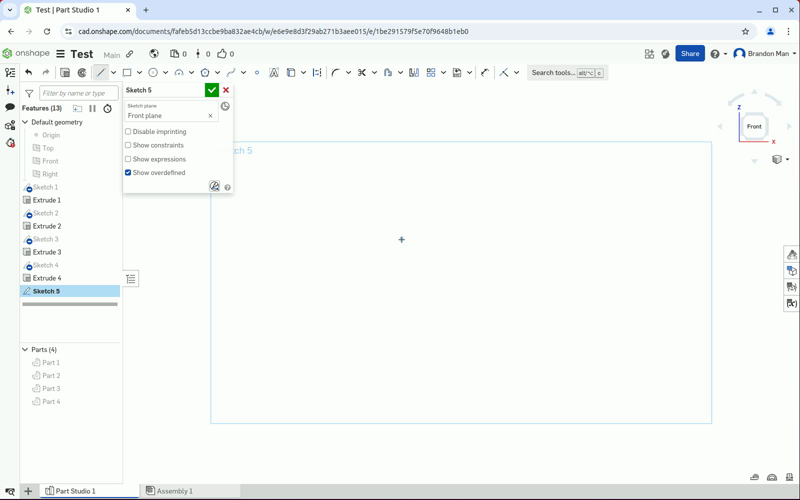
mouse_move(426, 346)
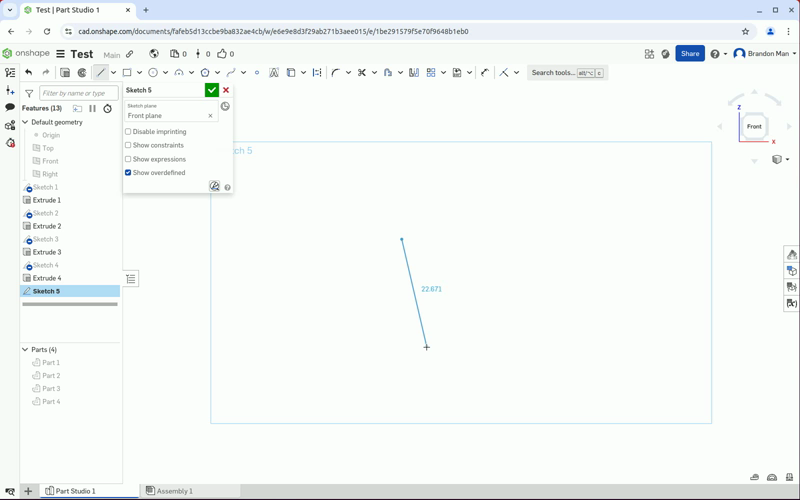
click(426, 346)
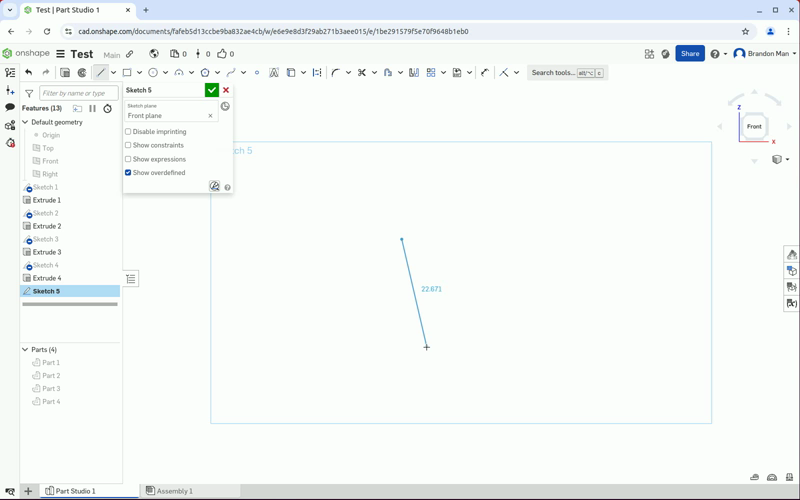
key_up(shift)
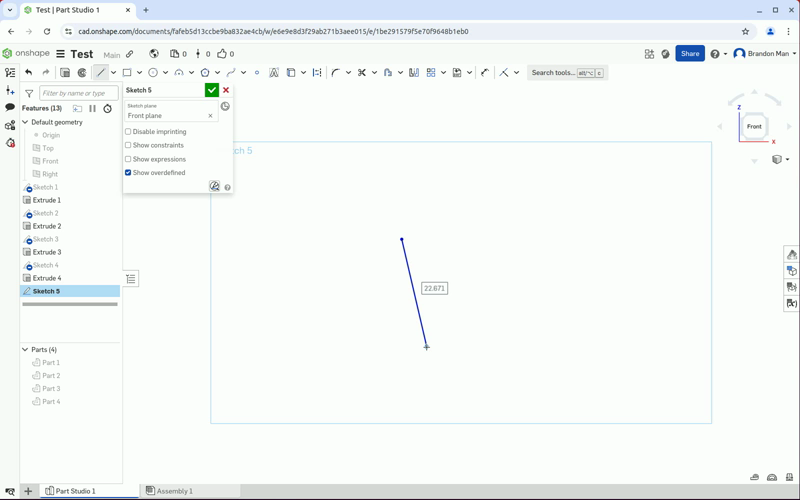
key_down(shift)
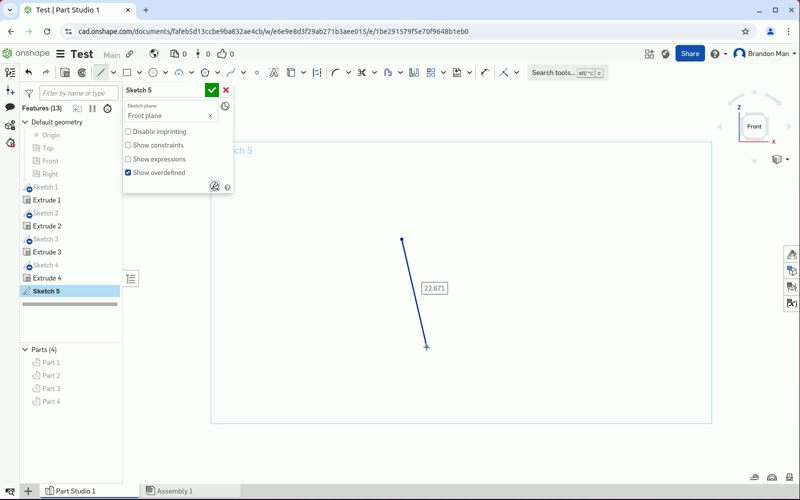
mouse_move(494, 346)
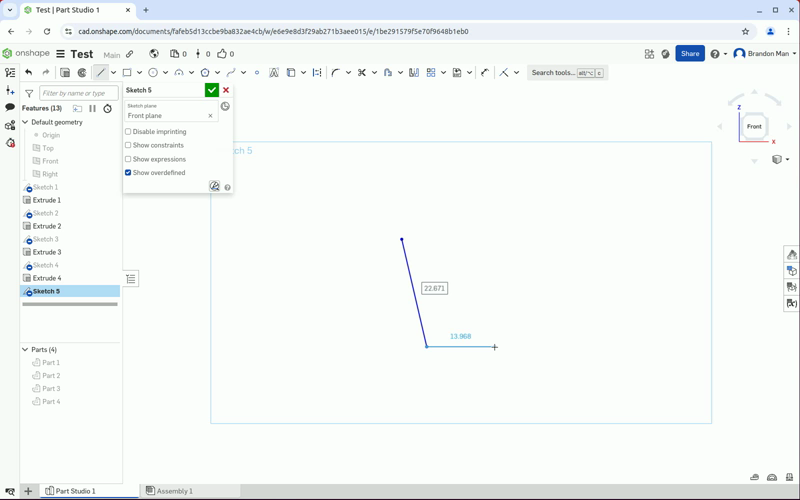
click(494, 346)
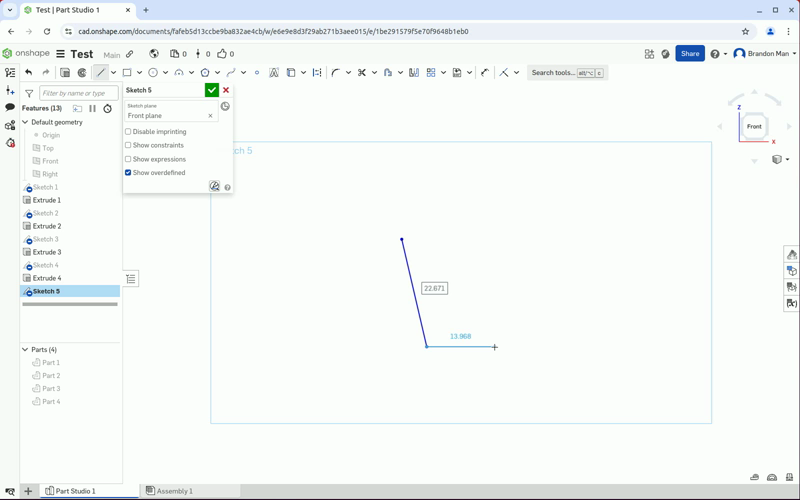
key_up(shift)
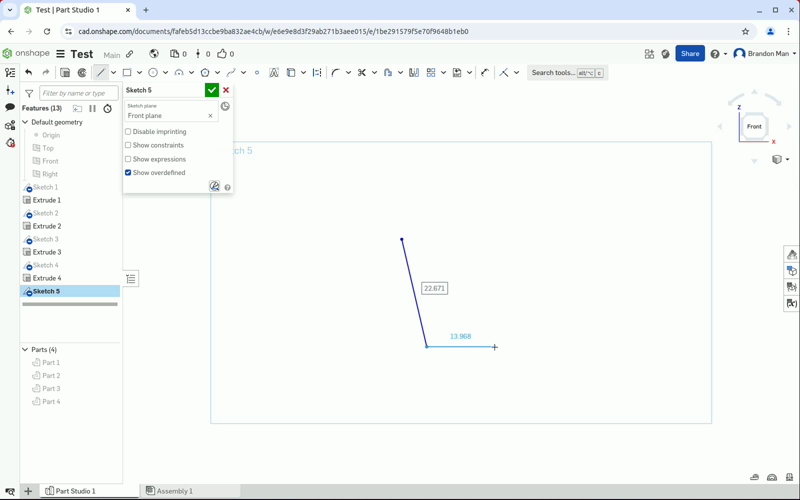
key_down(shift)
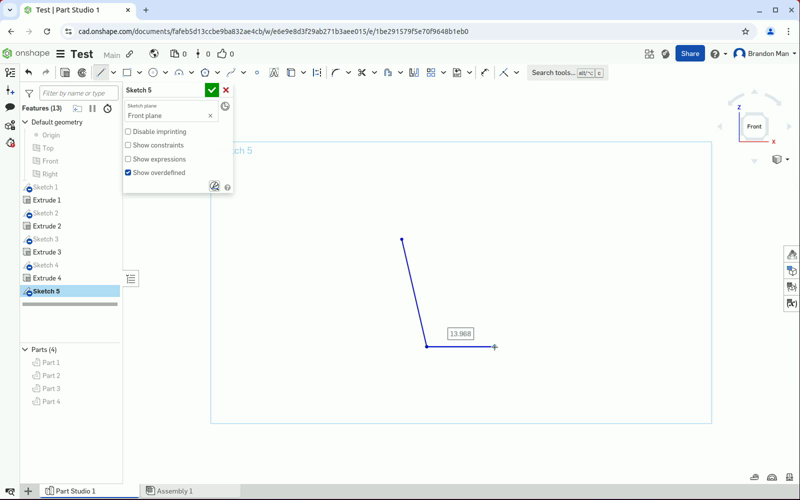
mouse_move(519, 239)
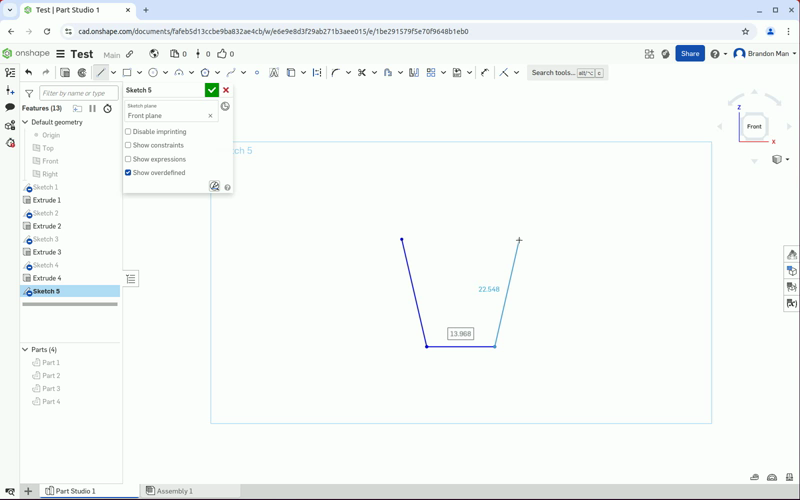
click(519, 239)
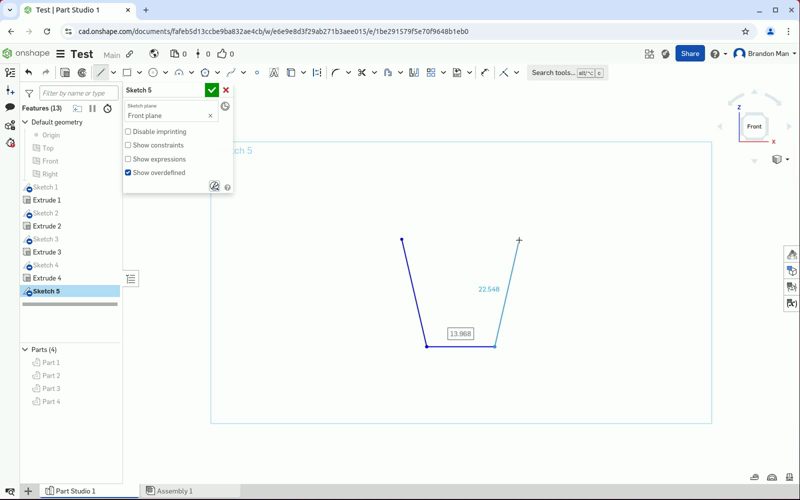
key_up(shift)
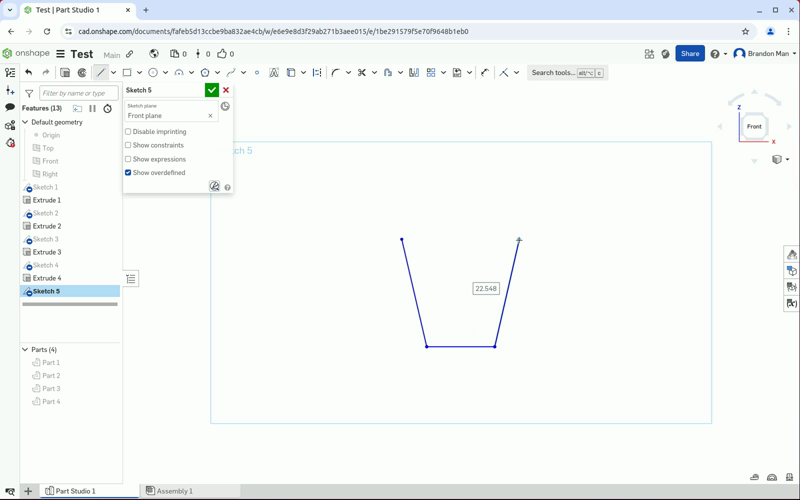
key_down(shift)
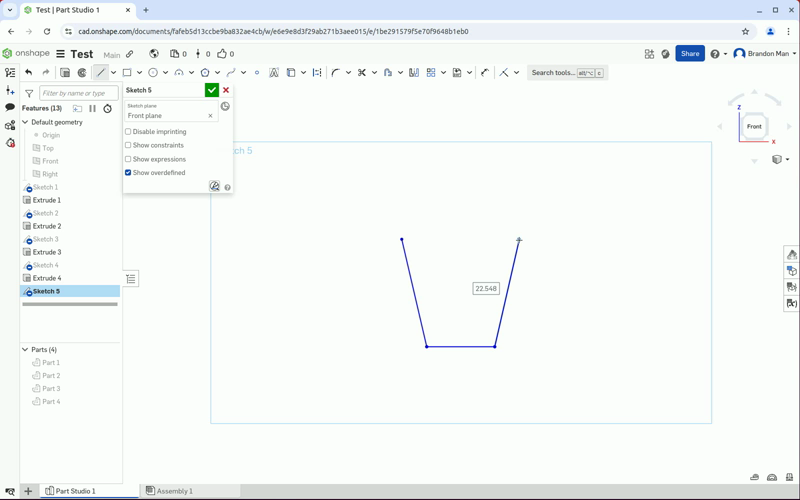
mouse_move(401, 239)
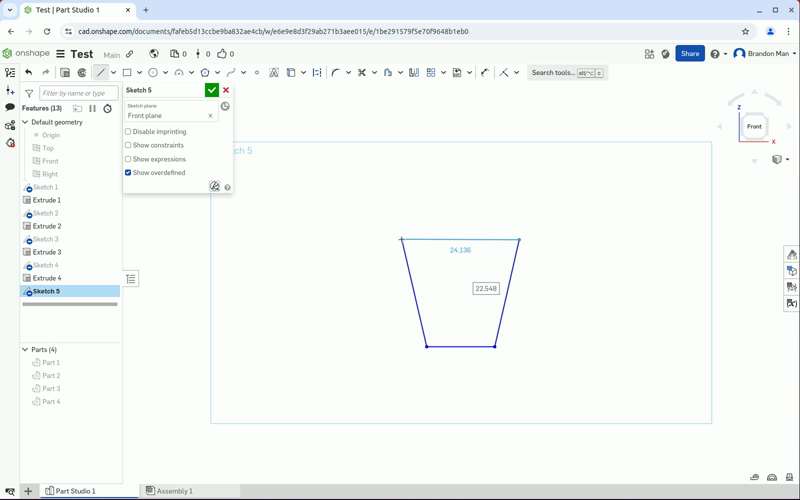
key_up(shift)
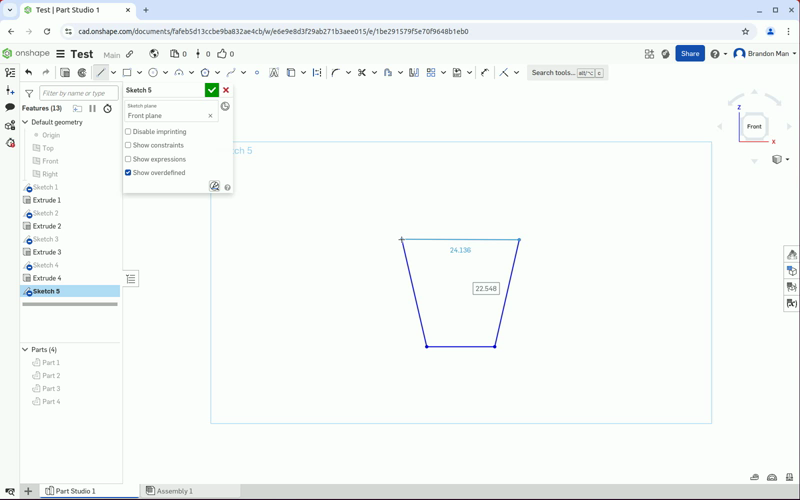
click(401, 239)
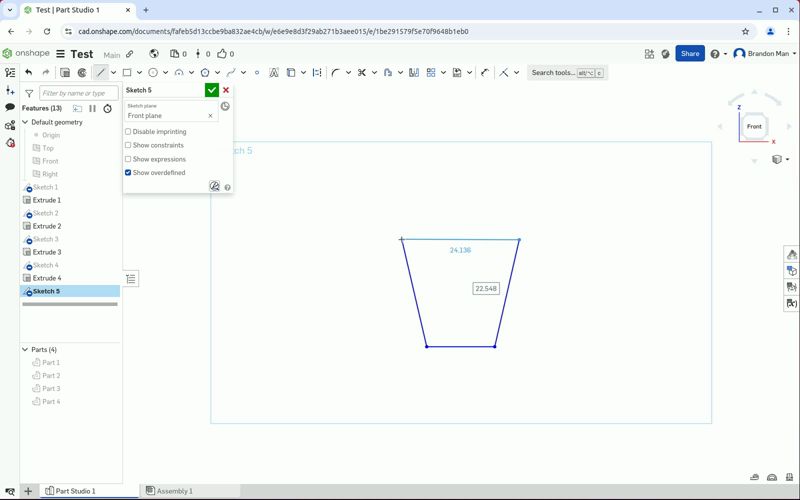
key(esc)
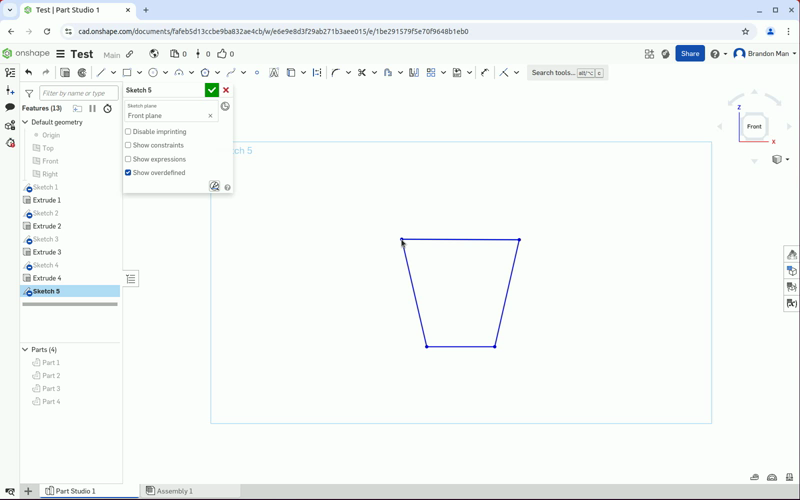
mouse_move(439, 326)
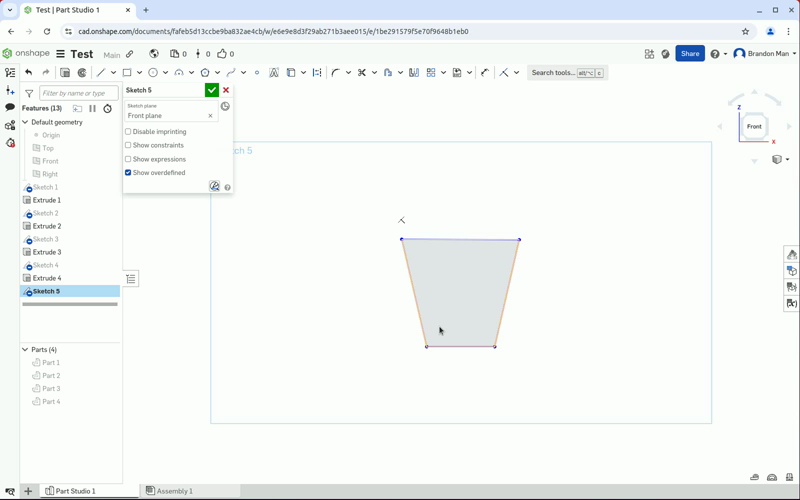
click(439, 326)
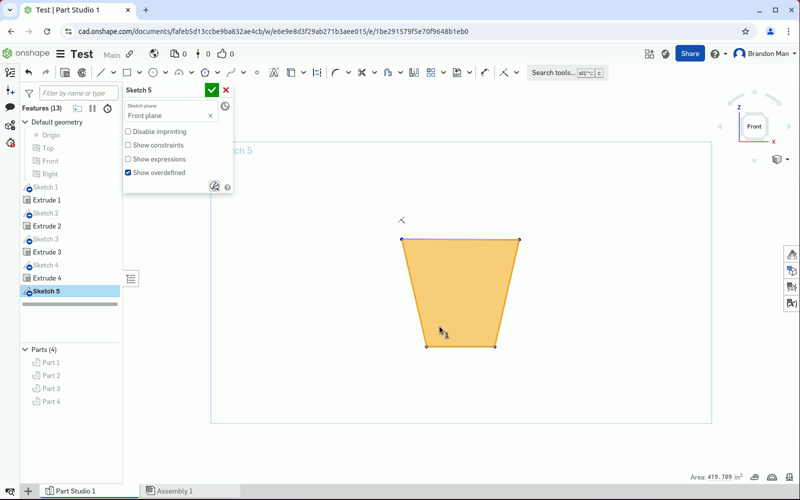
mouse_move(73, 352)
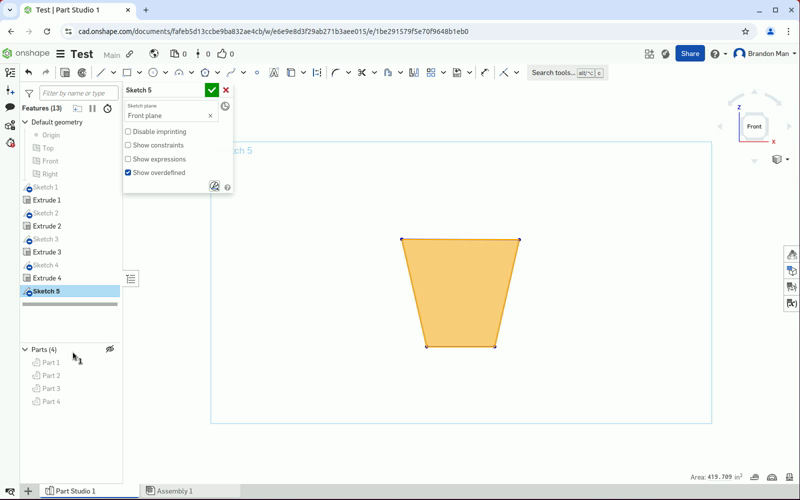
key(shift+y)
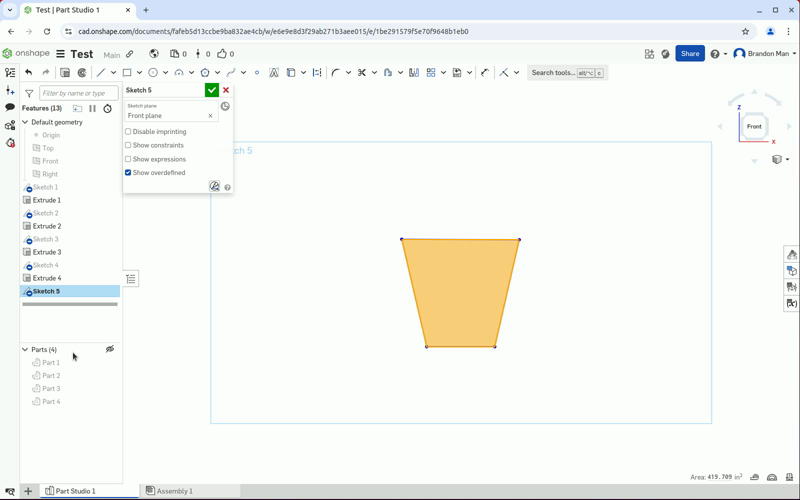
key(shift+e)
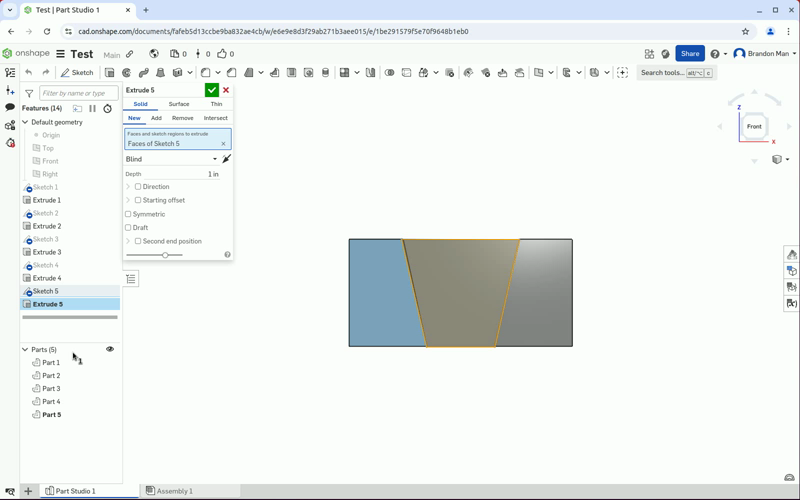
mouse_move(143, 106)
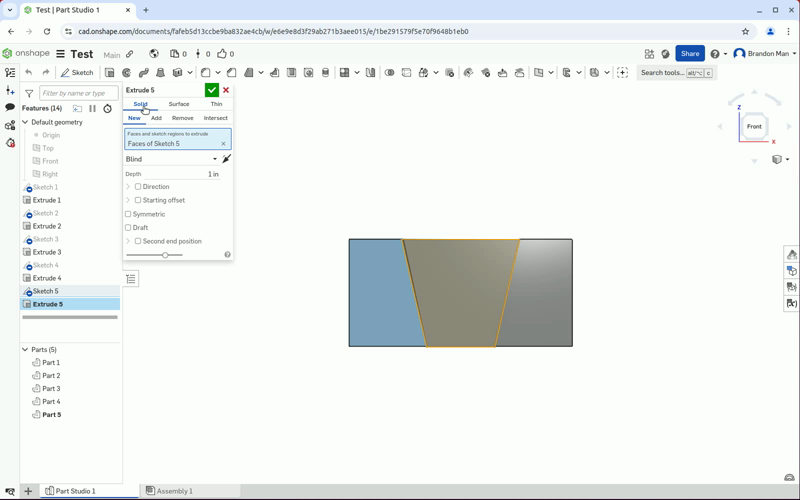
click(143, 106)
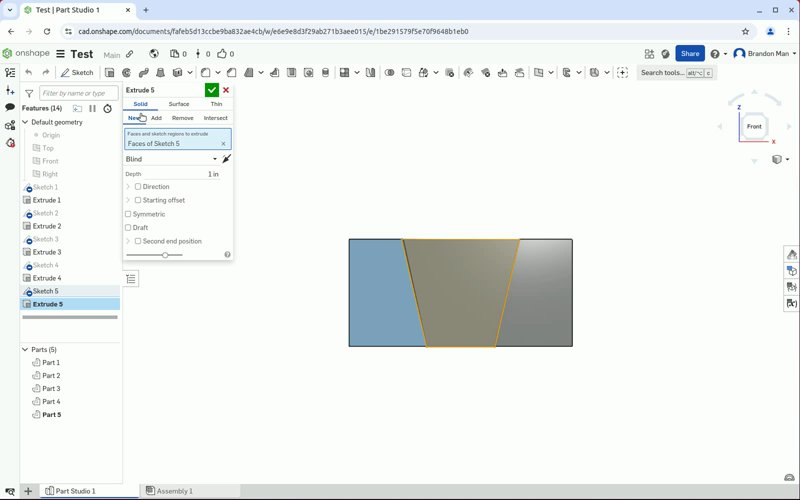
mouse_move(137, 120)
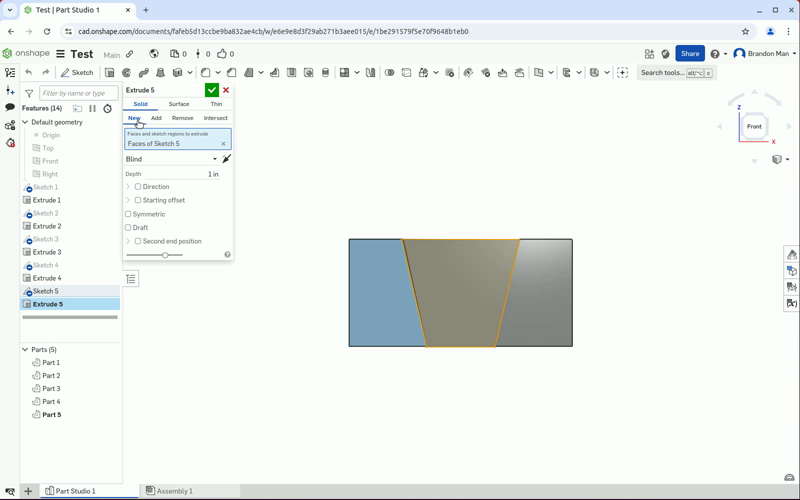
click(137, 120)
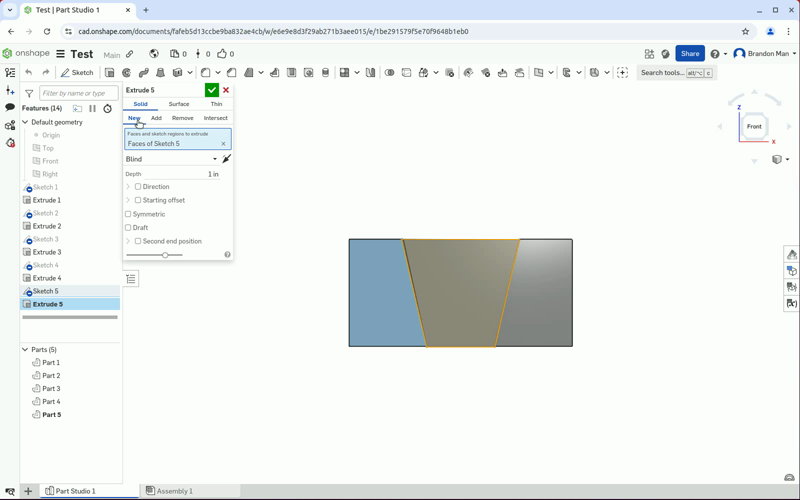
key(tab, 4)
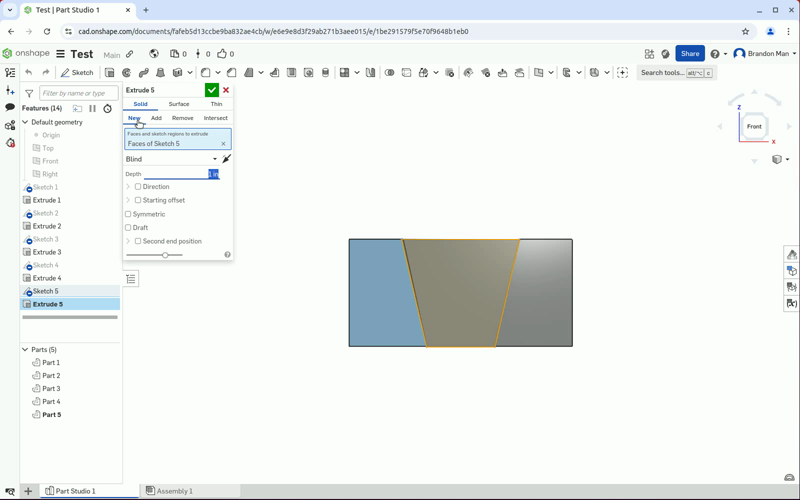
text(6.018)
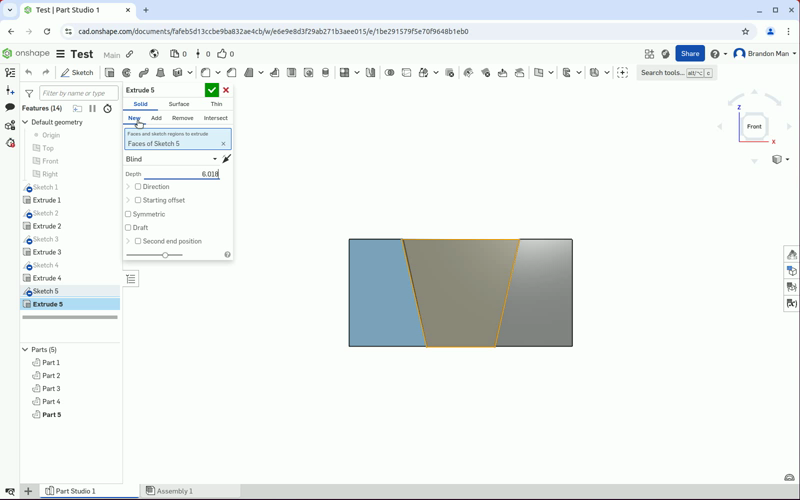
key(enter)
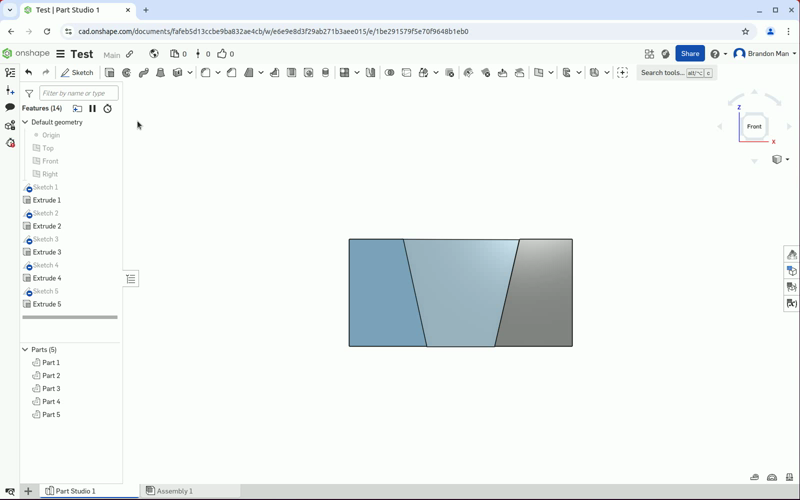
key(shift+h)
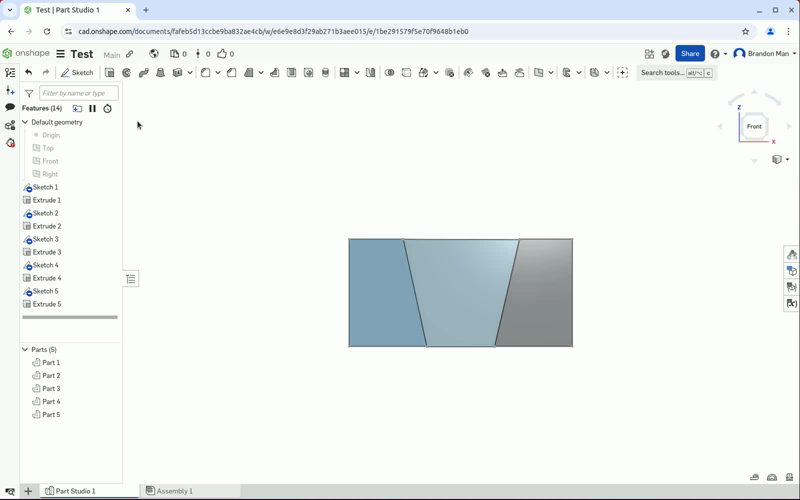
key(shift+h)
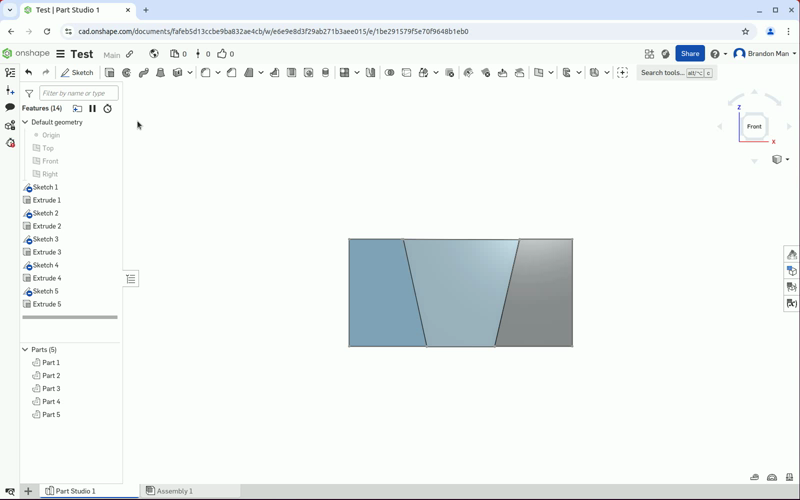
key(shift+7)
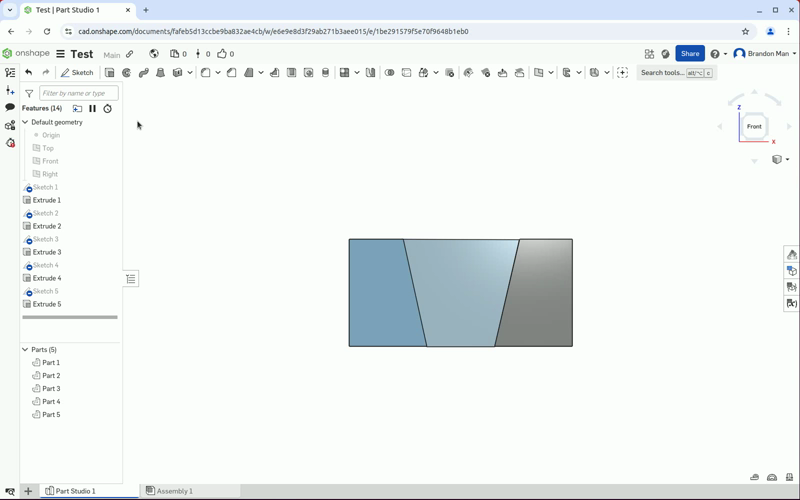
key(left, 2)
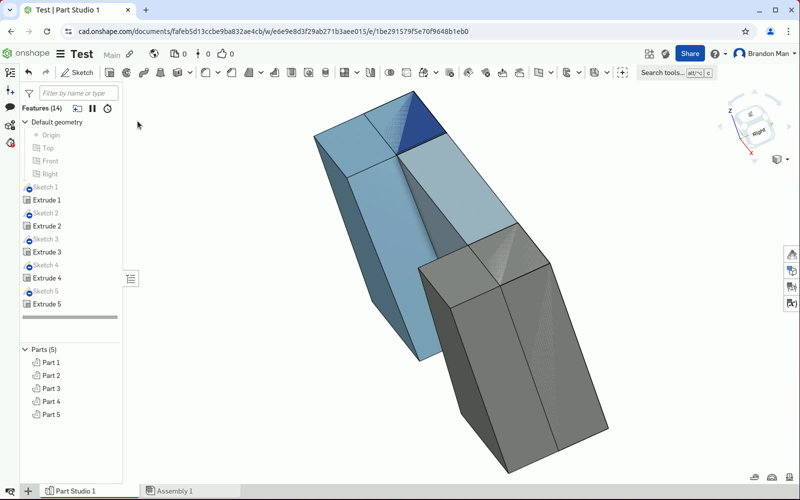
key(down, 2)
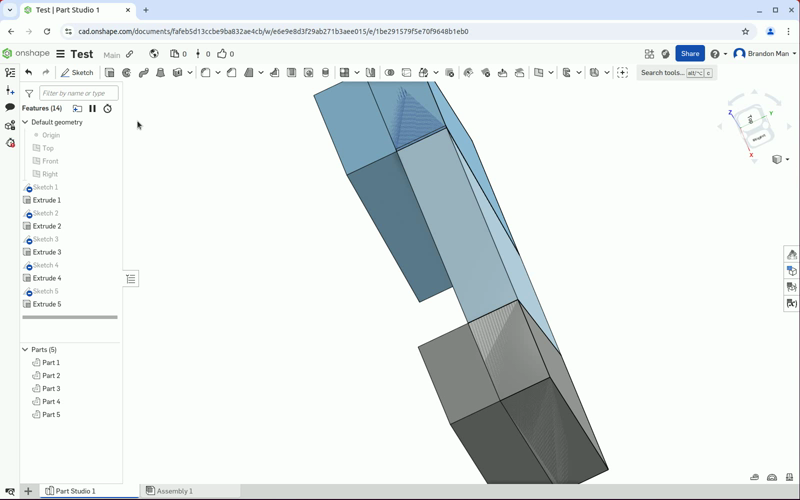
key(up, 2)
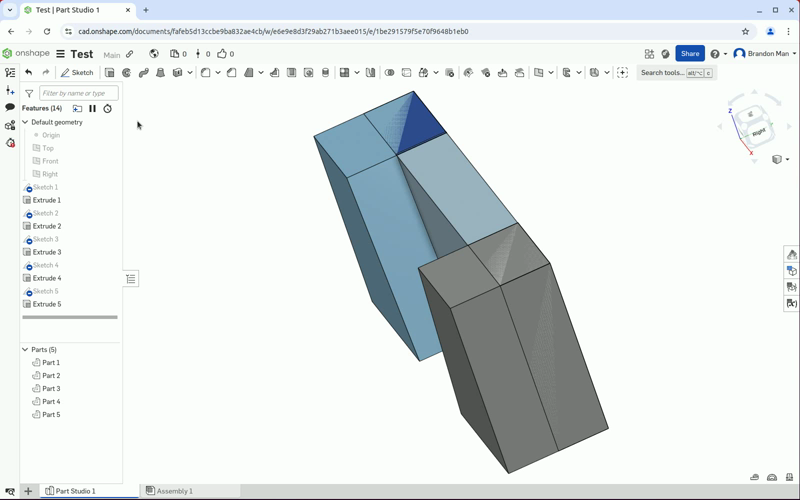
key(right, 2)
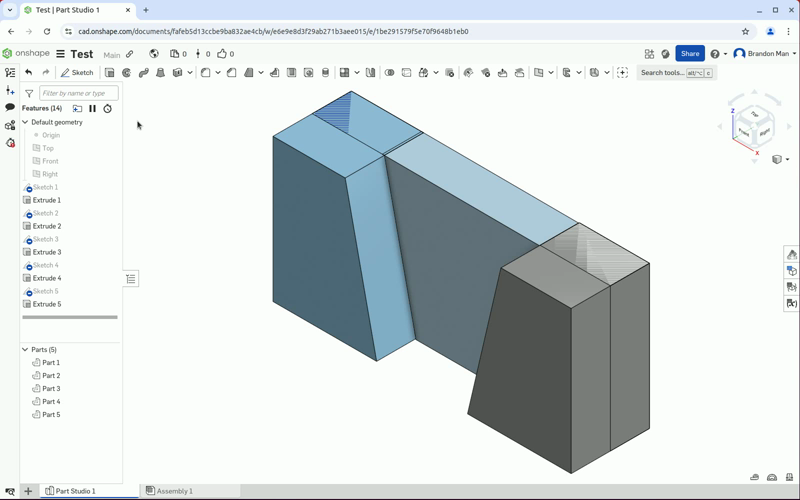
mouse_move(73, 189)
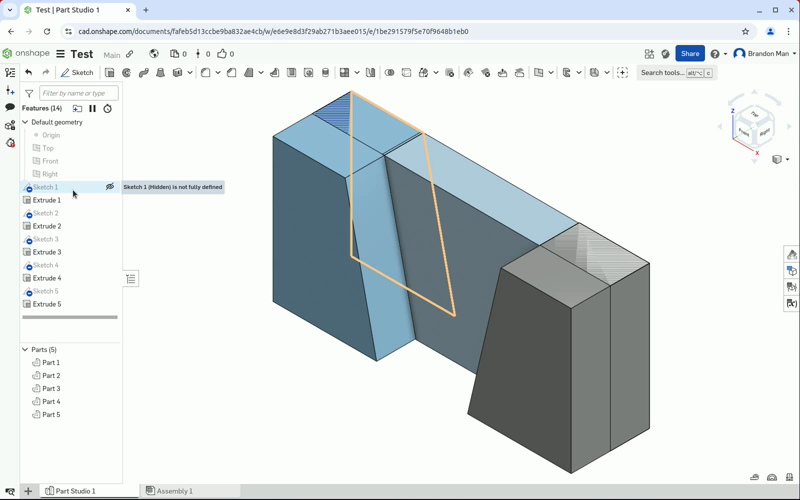
click(73, 189)